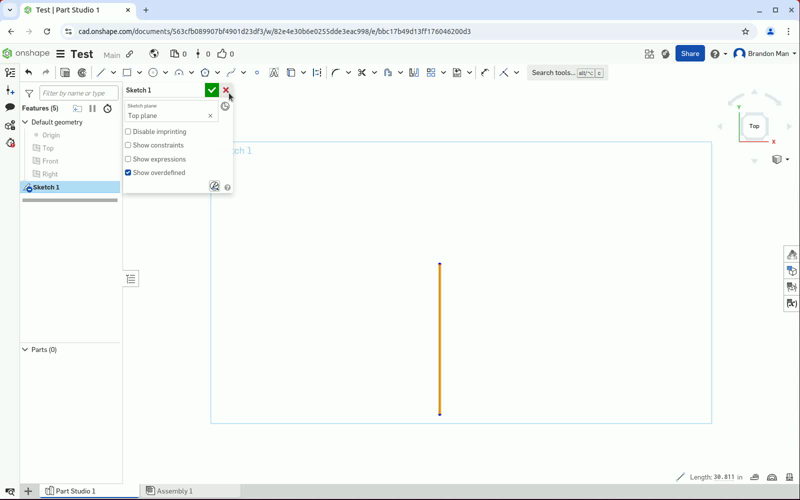
key(shift+h)
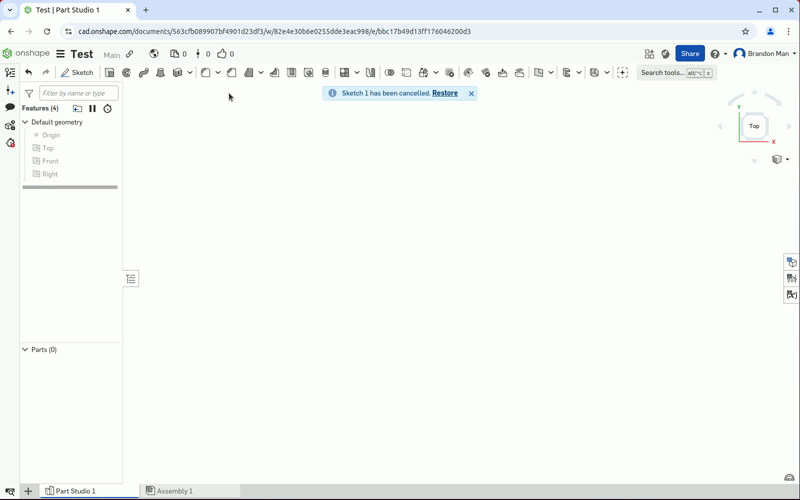
mouse_move(73, 352)
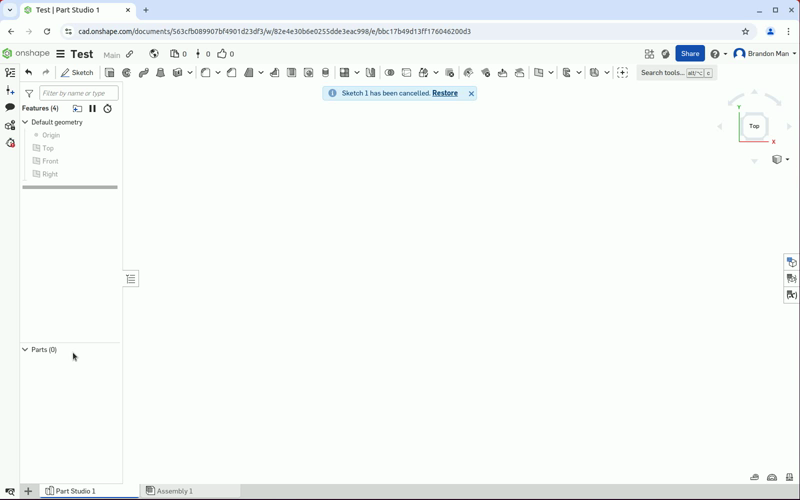
key(y)
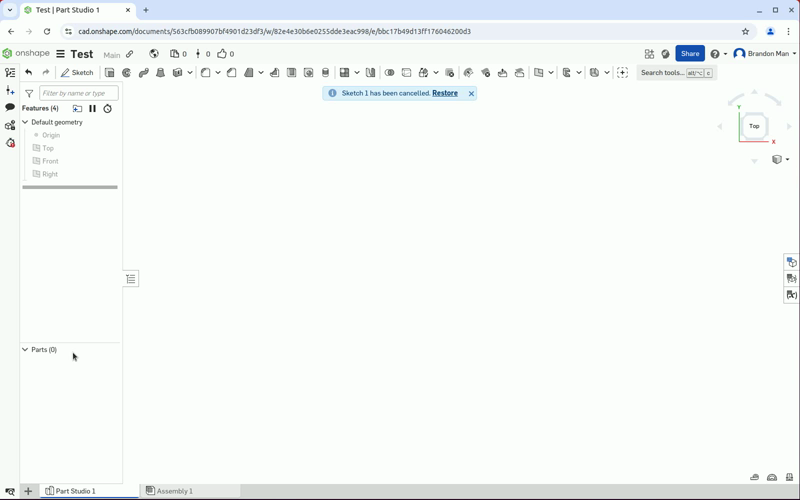
key(shift+p)
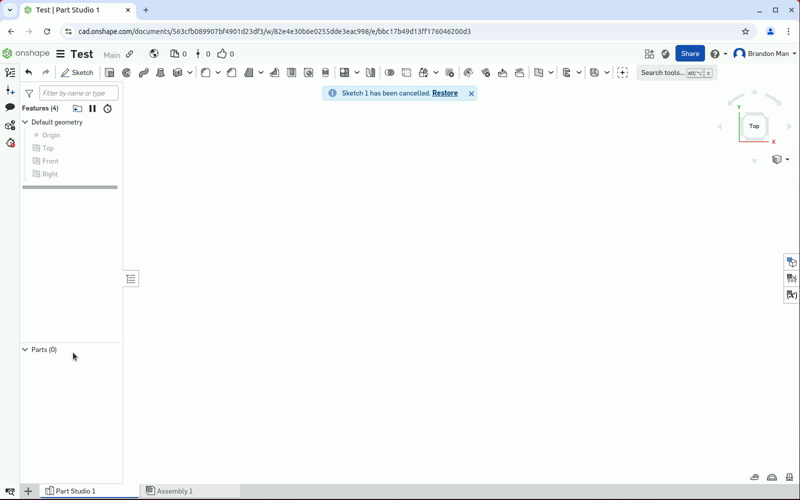
key(space)
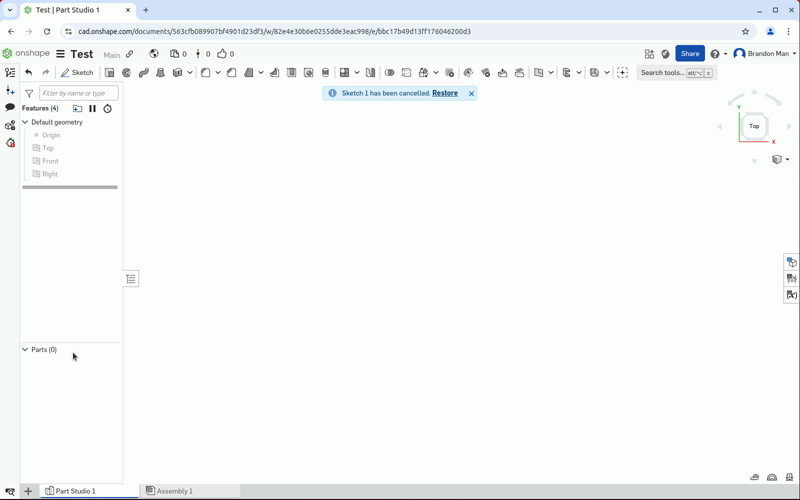
key_down(shift)
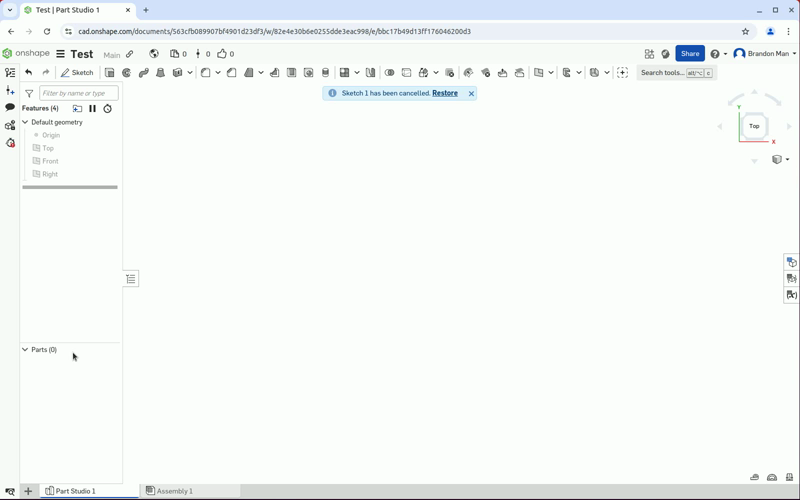
key(up)
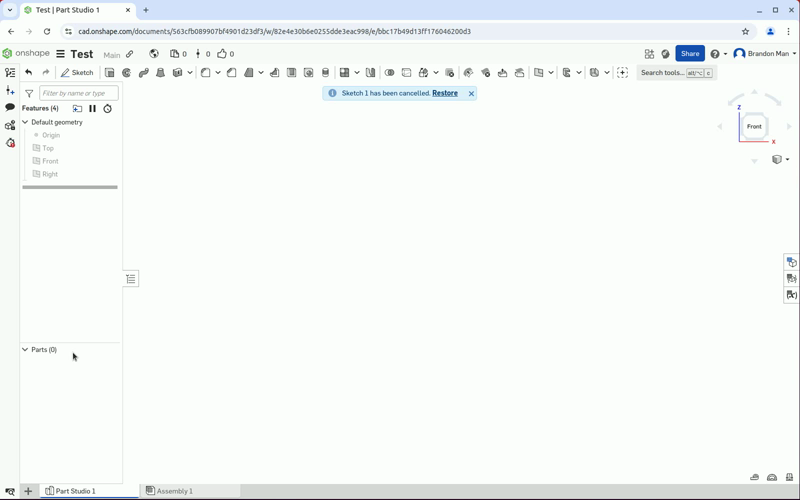
key_up(shift)
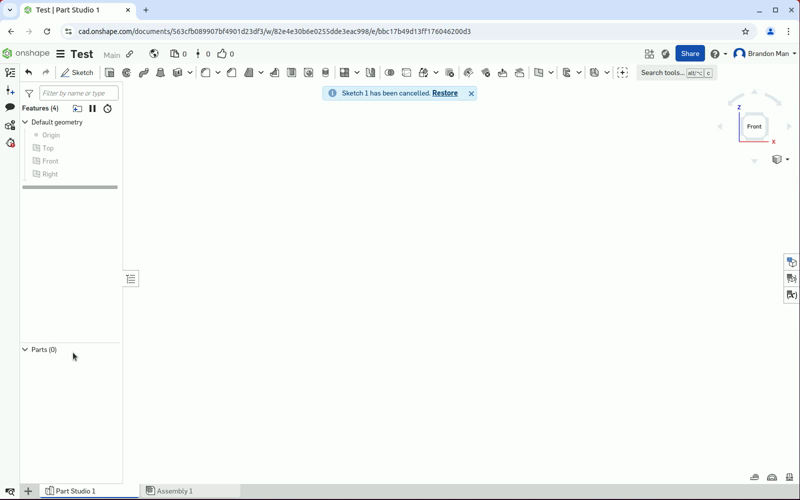
mouse_move(73, 352)
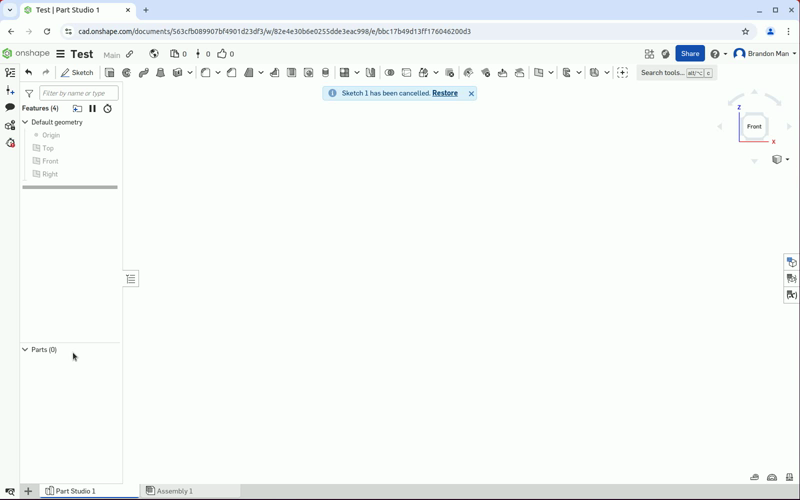
key(shift+y)
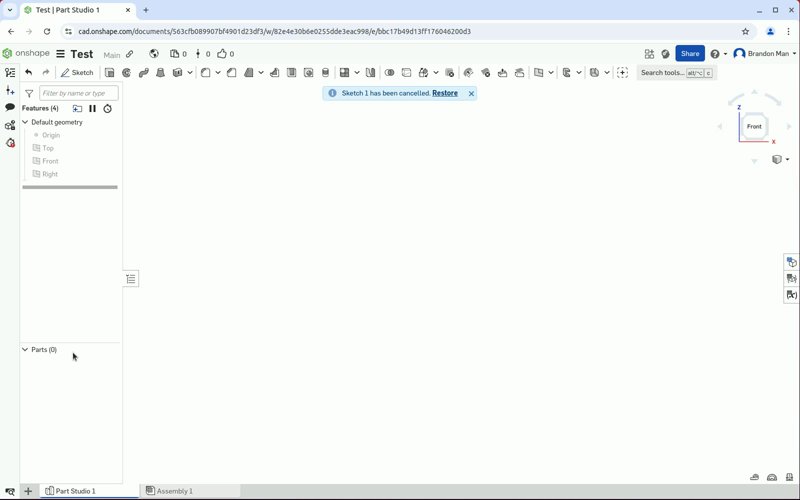
key(shift+s)
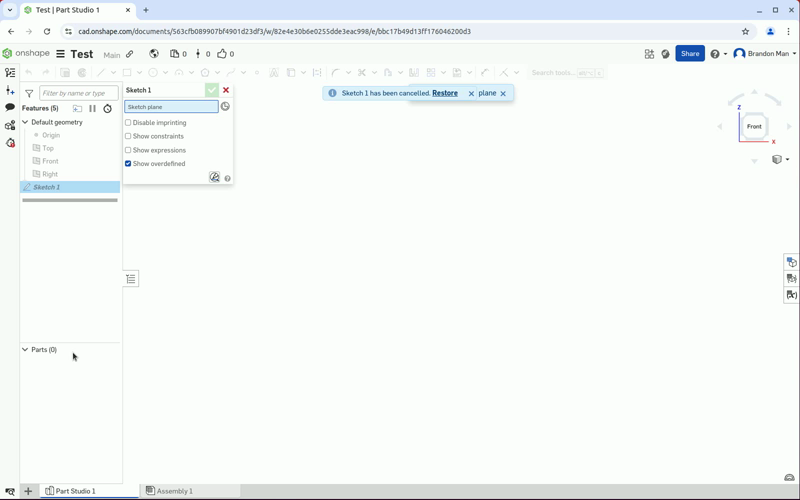
mouse_move(73, 163)
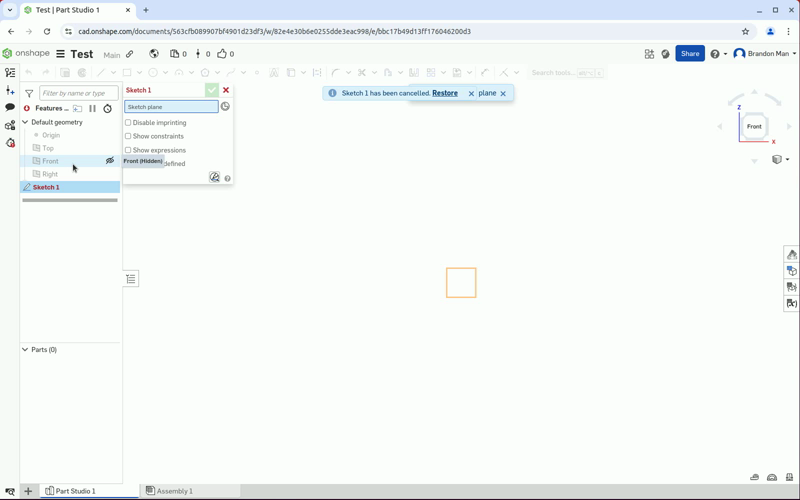
click(73, 163)
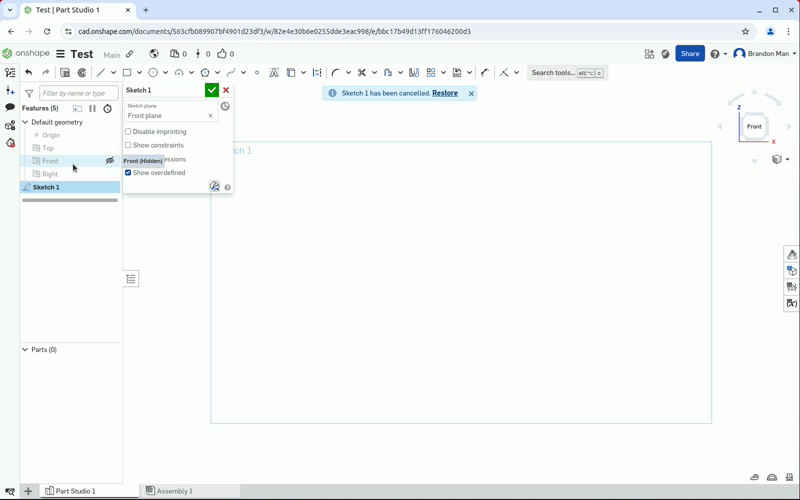
mouse_move(73, 352)
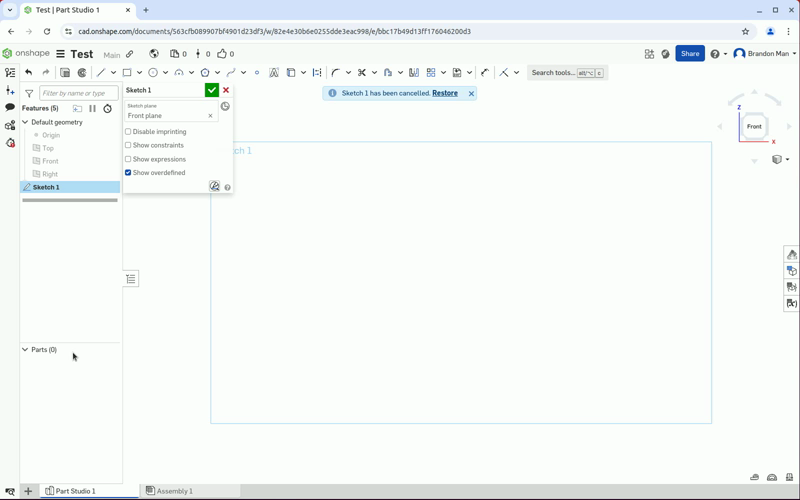
key(y)
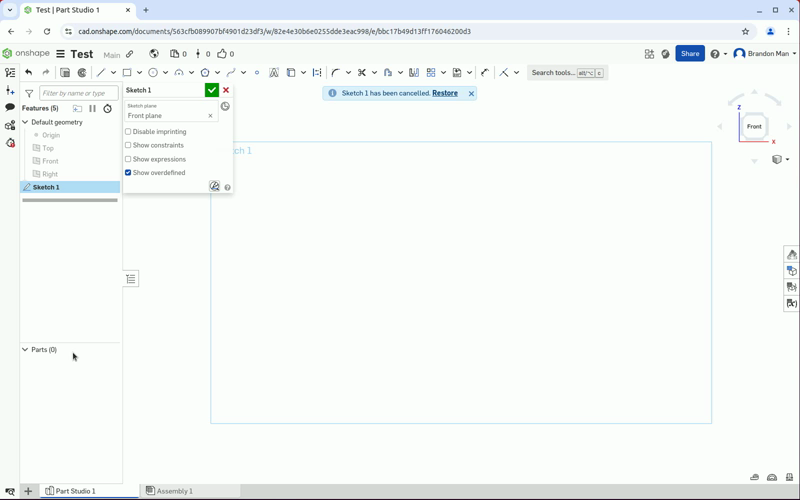
key(l)
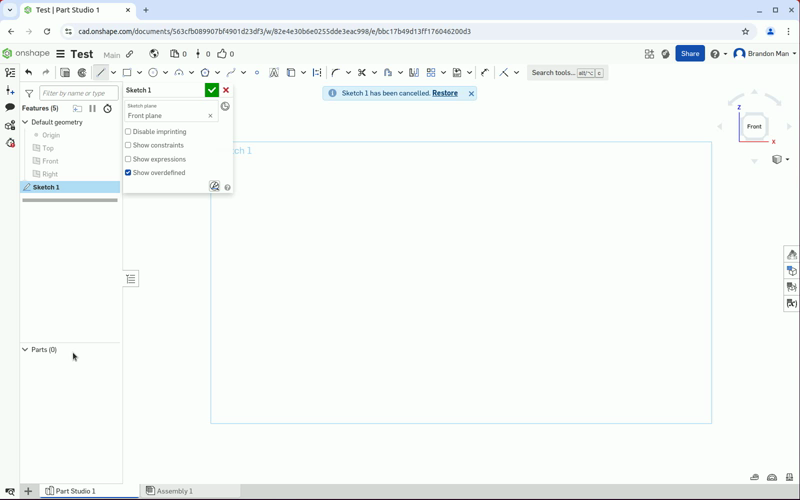
key_down(shift)
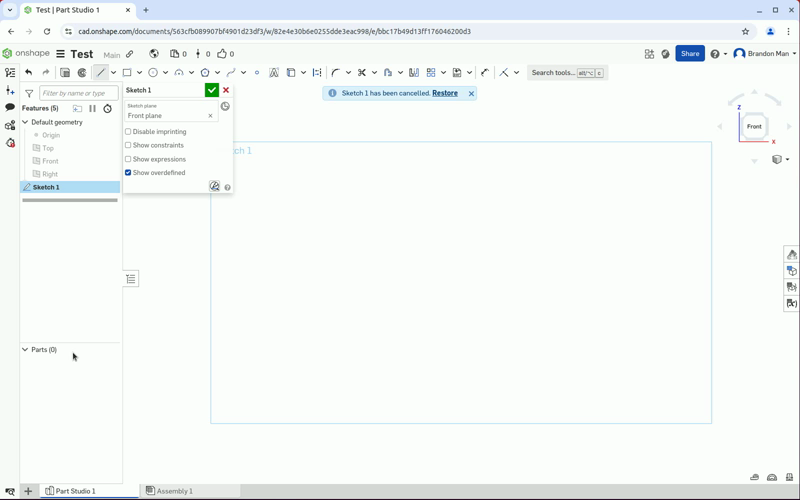
mouse_move(406, 335)
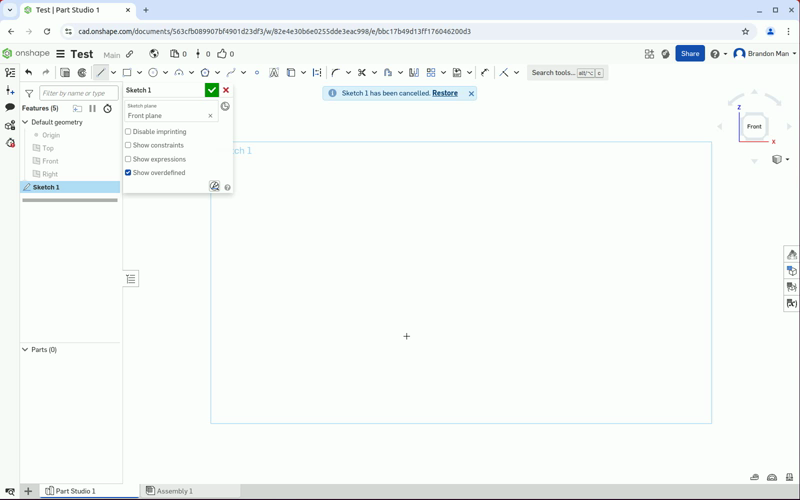
click(406, 335)
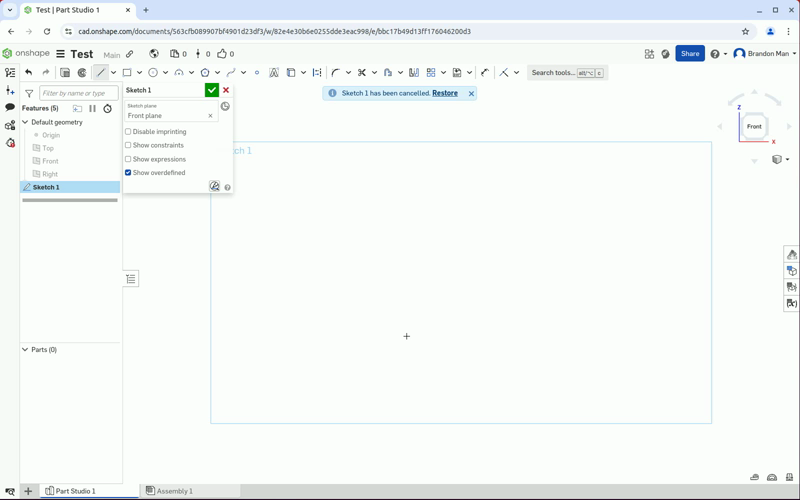
key_up(shift)
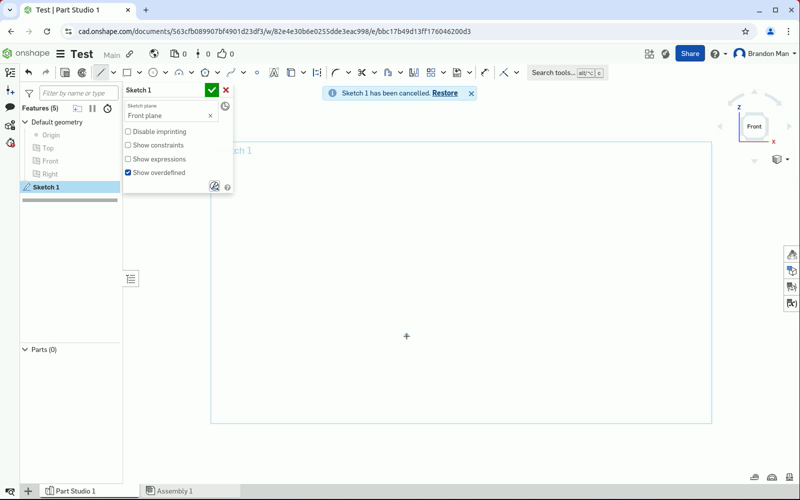
key_down(shift)
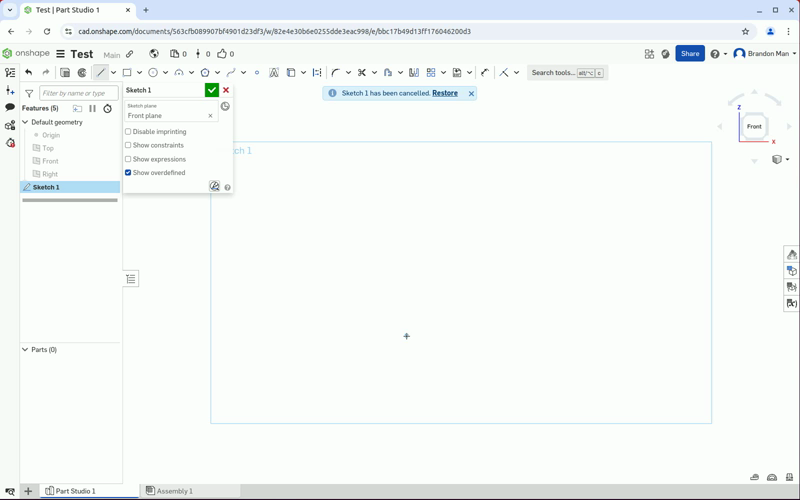
mouse_move(519, 335)
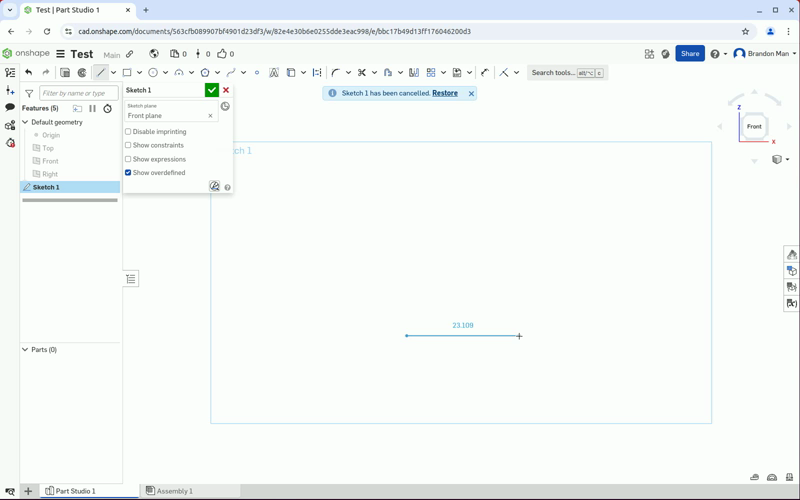
click(519, 335)
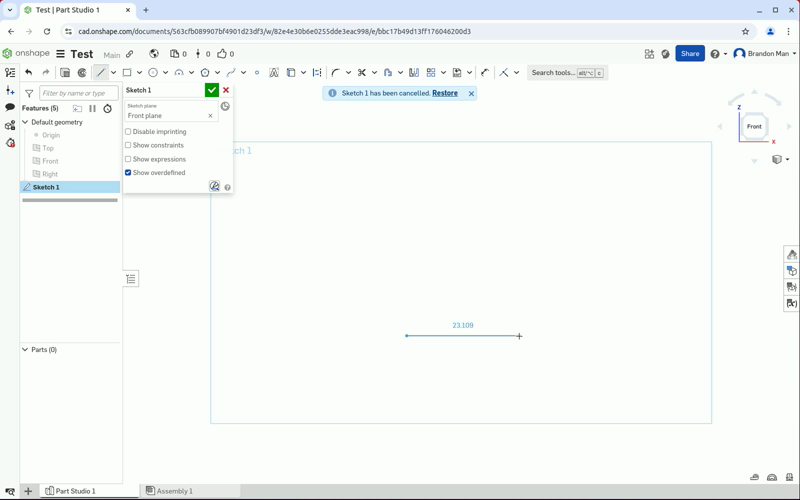
key_up(shift)
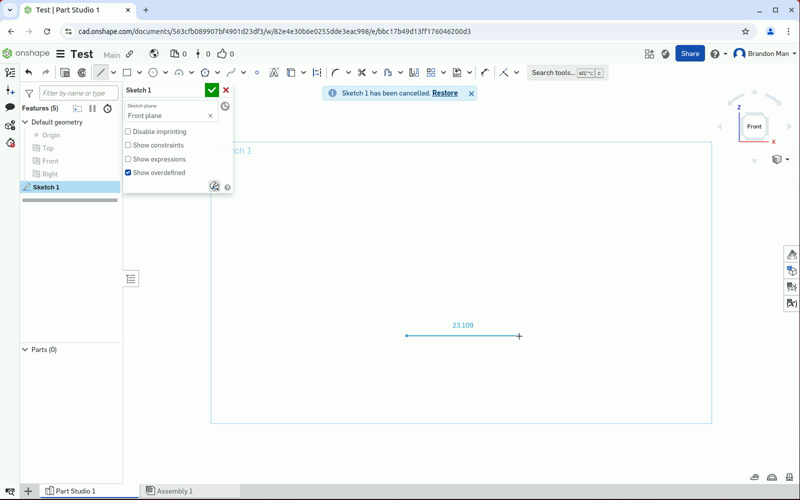
key_down(shift)
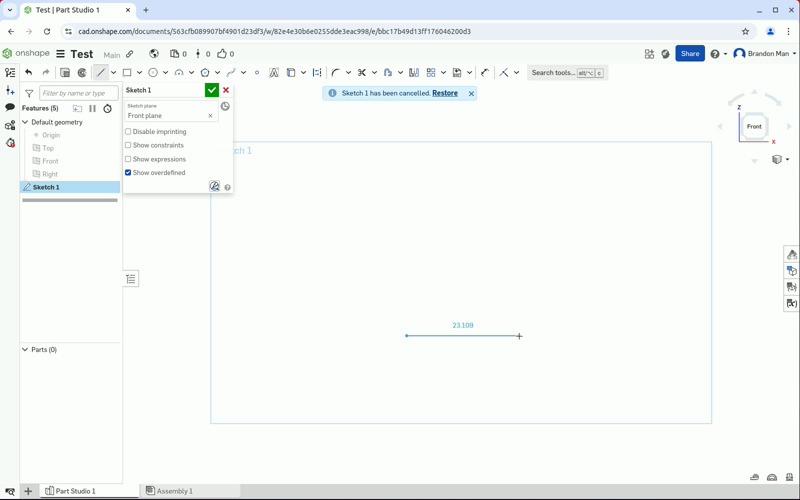
mouse_move(519, 225)
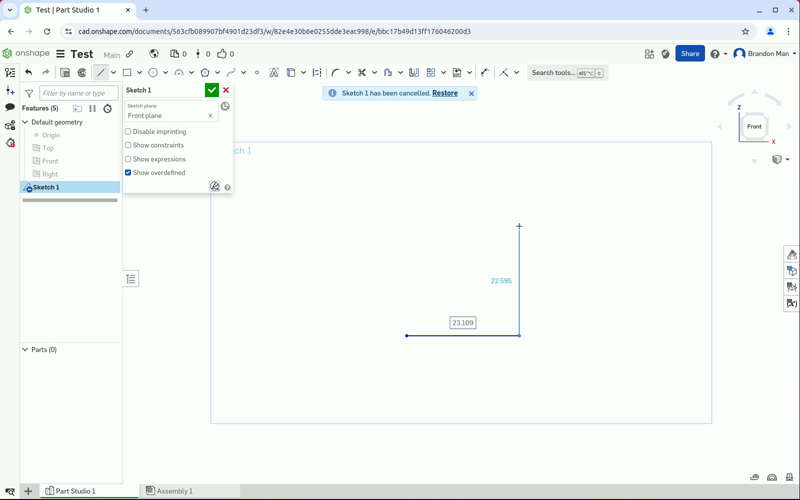
click(519, 225)
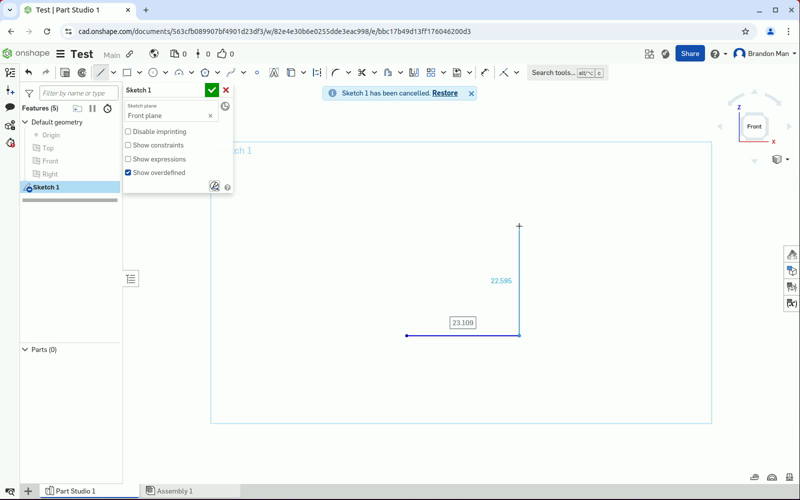
key_up(shift)
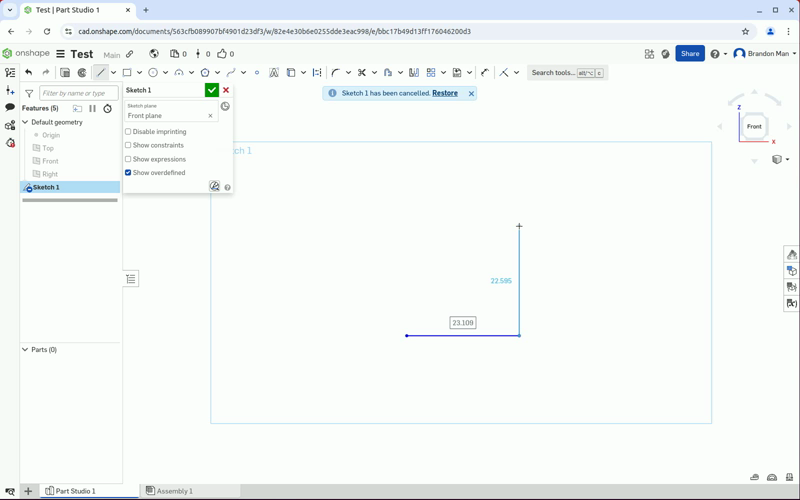
key_down(shift)
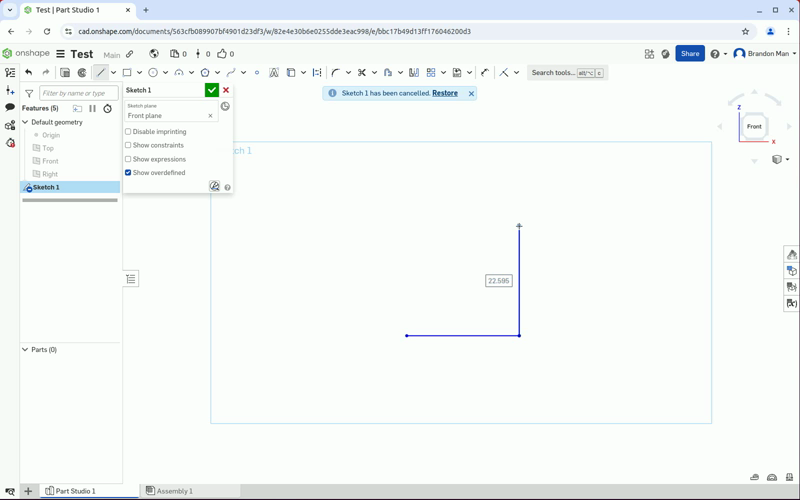
mouse_move(406, 225)
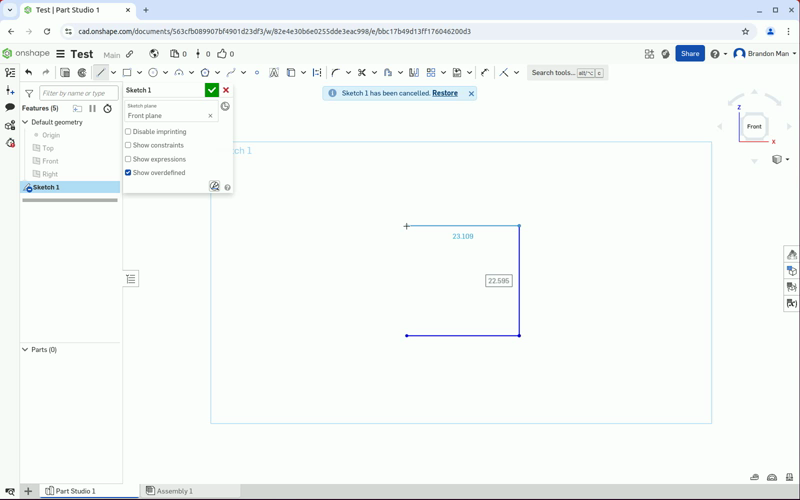
click(406, 225)
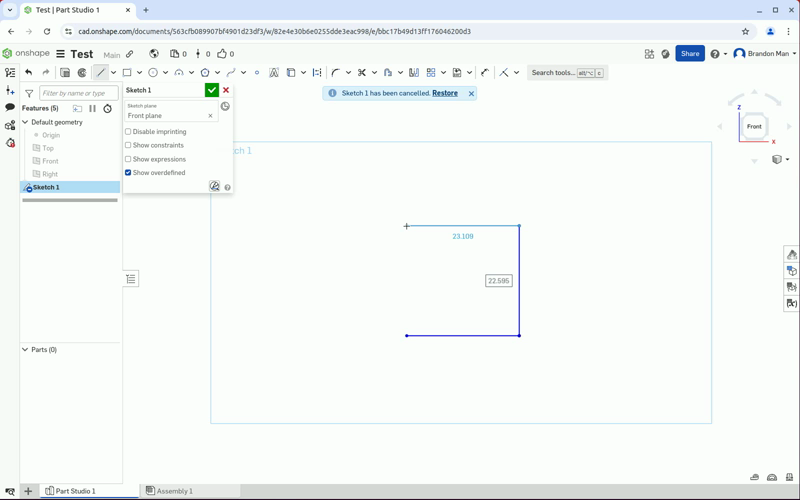
key_up(shift)
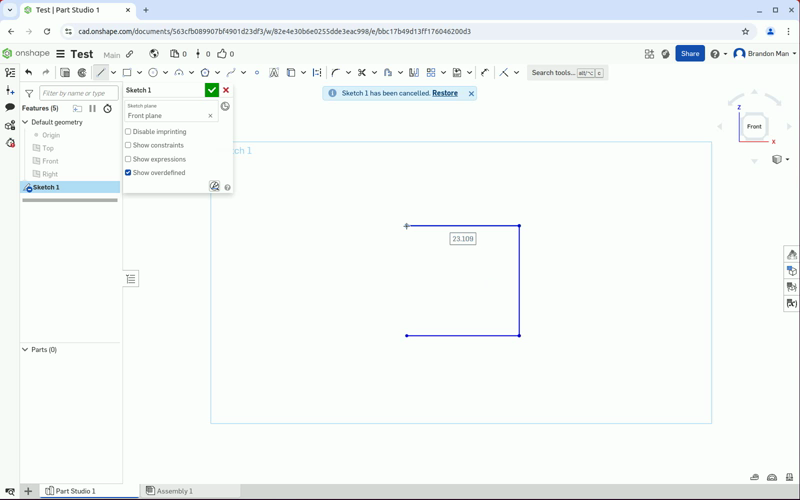
key_down(shift)
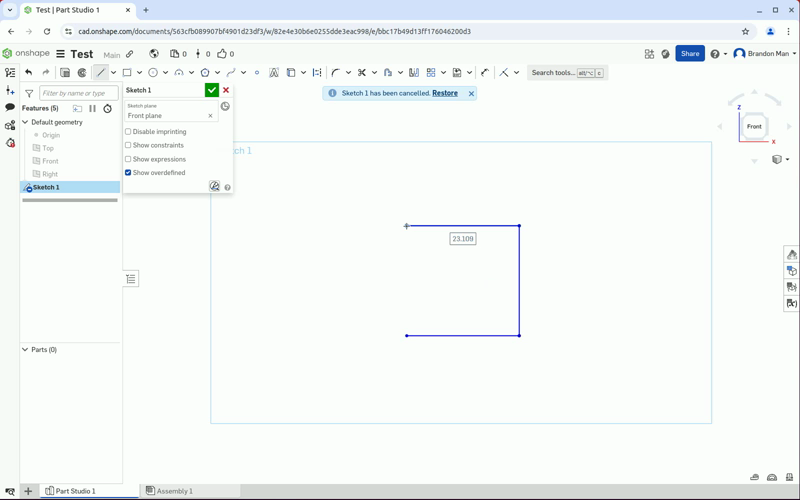
mouse_move(406, 335)
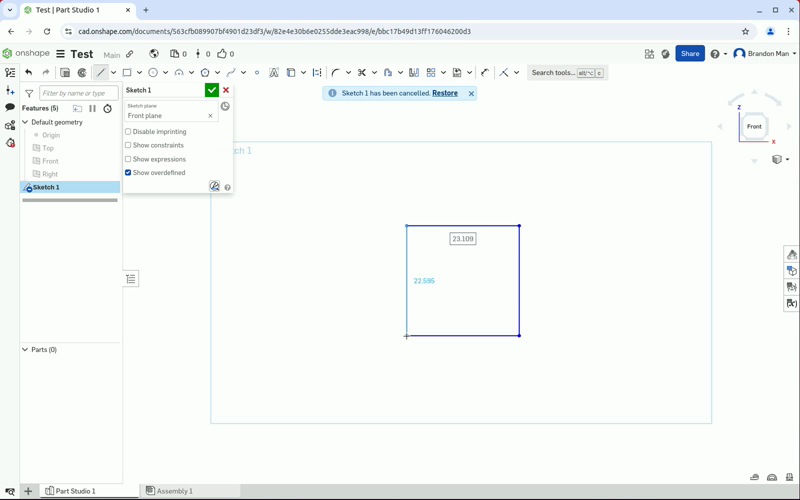
key_up(shift)
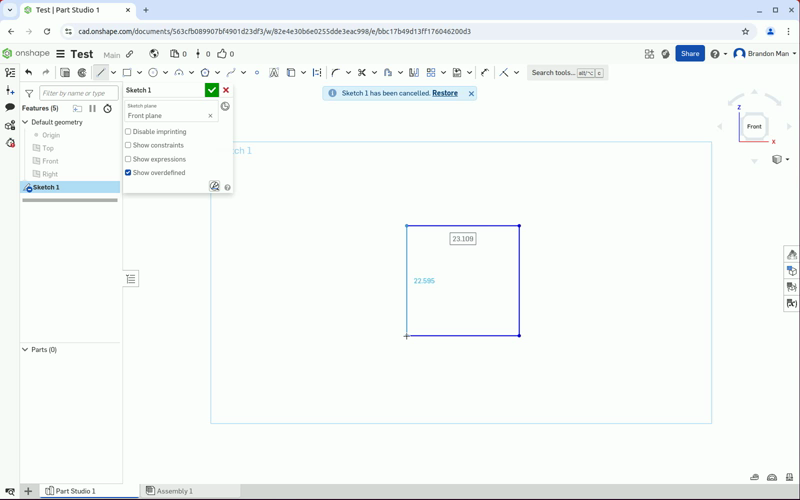
click(406, 335)
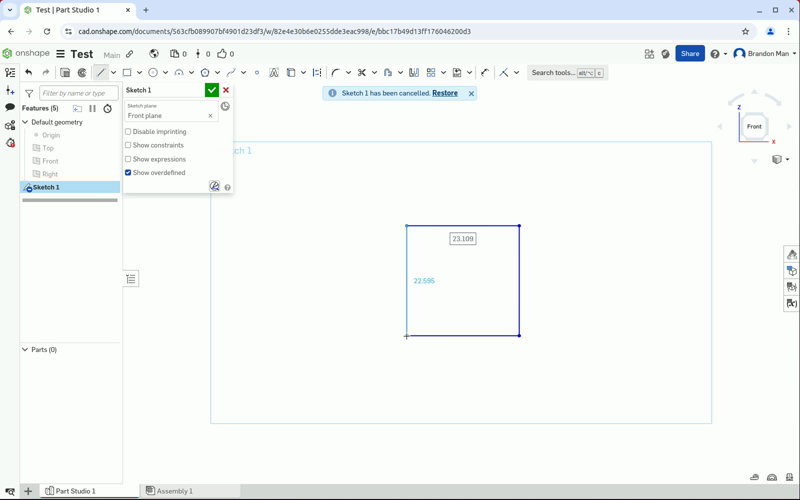
key(esc)
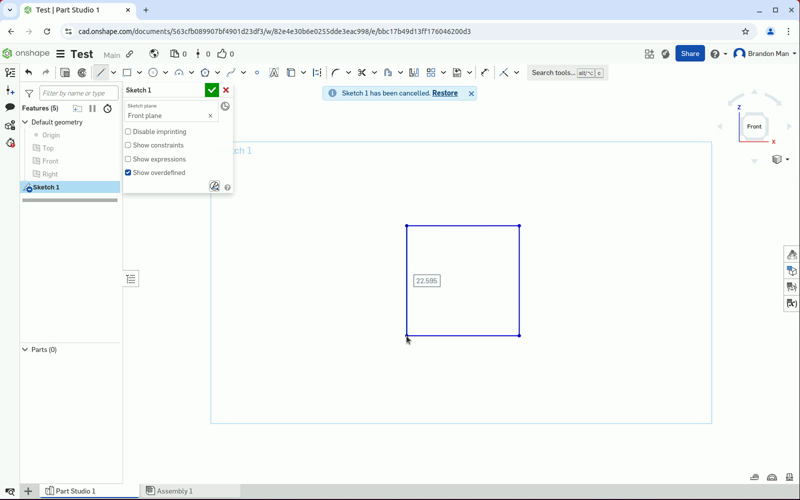
mouse_move(501, 251)
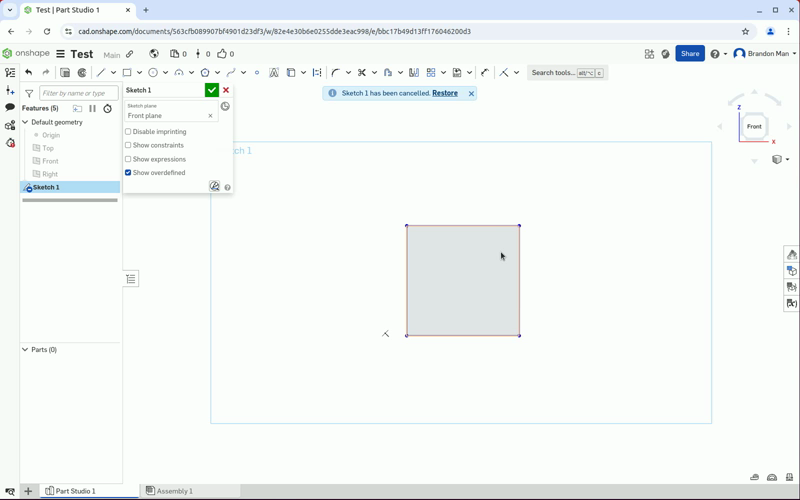
click(501, 251)
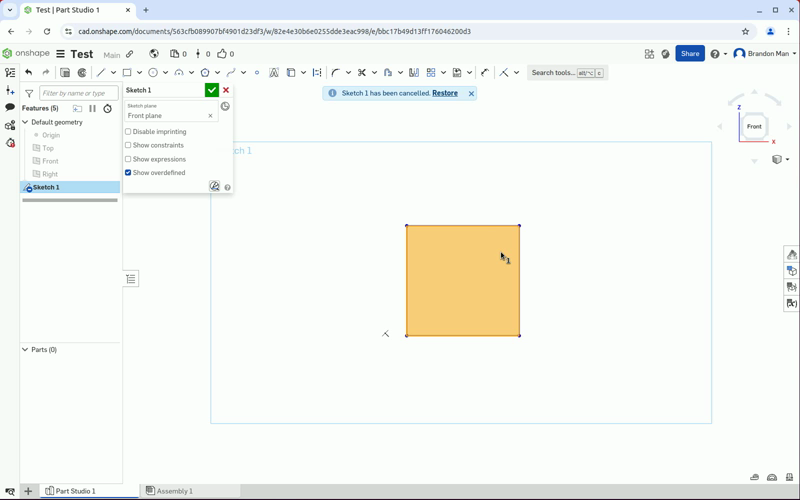
mouse_move(73, 352)
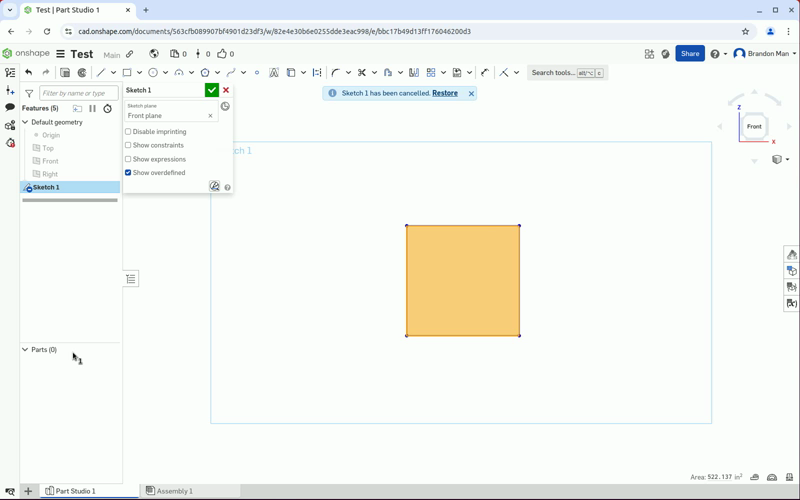
key(shift+y)
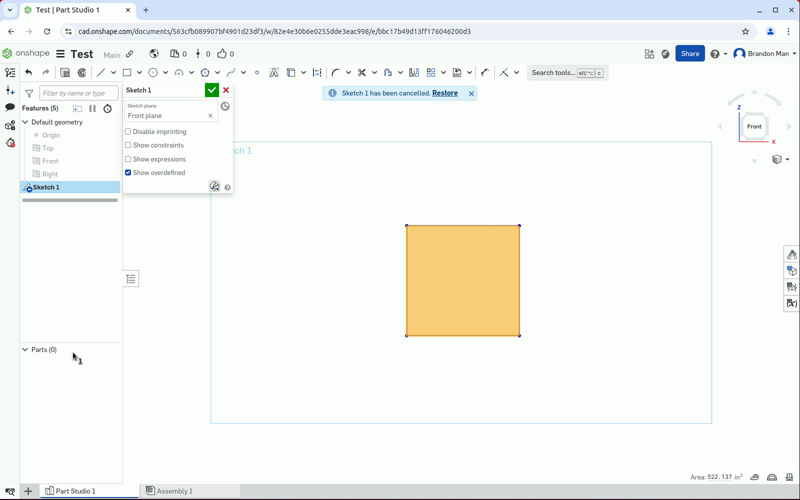
key(shift+e)
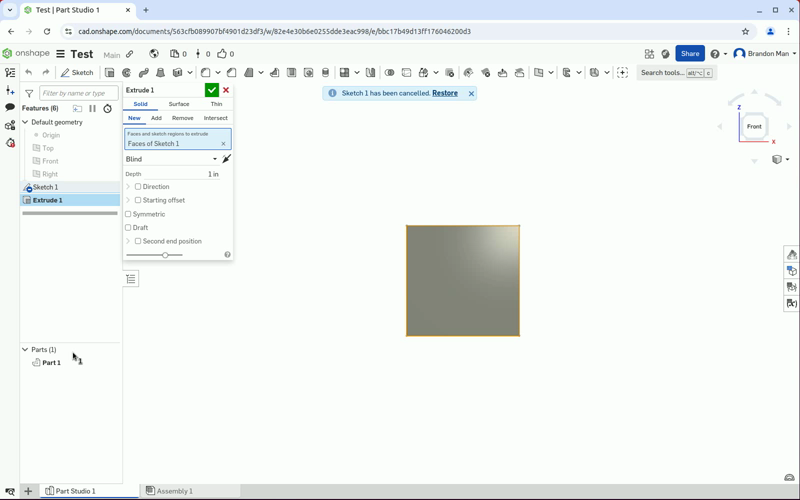
mouse_move(143, 106)
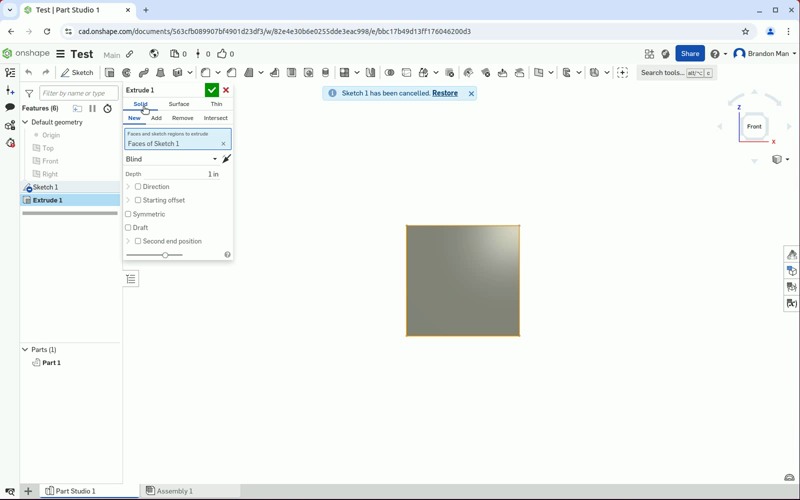
click(143, 106)
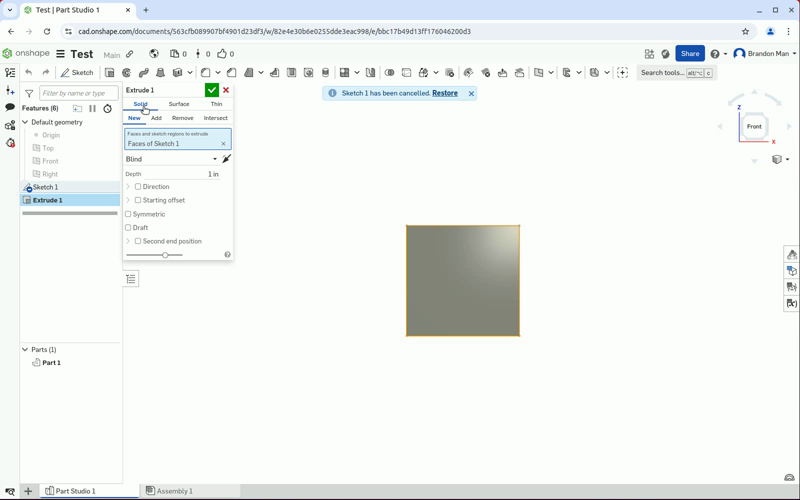
mouse_move(137, 120)
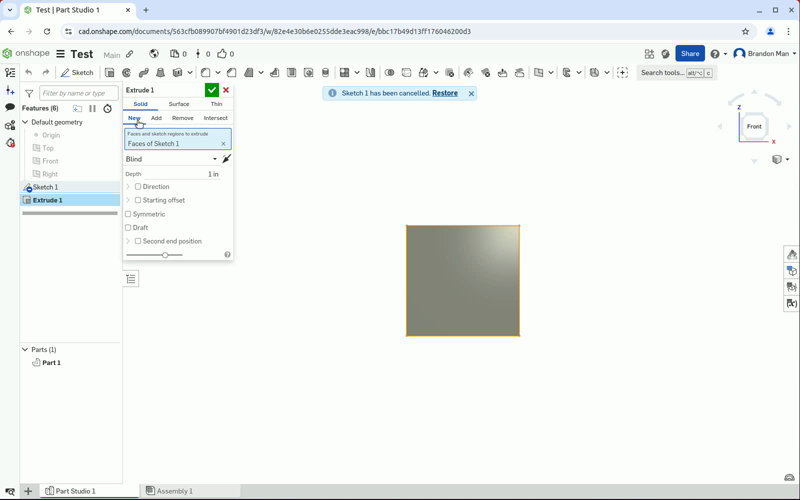
click(137, 120)
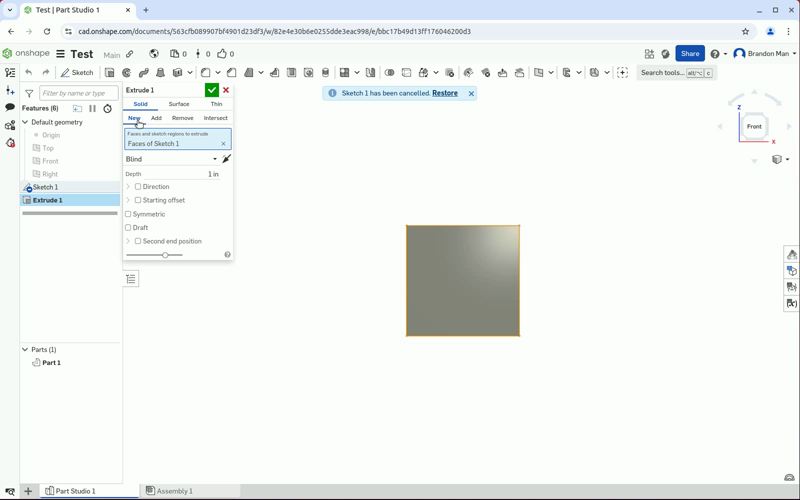
key(tab, 4)
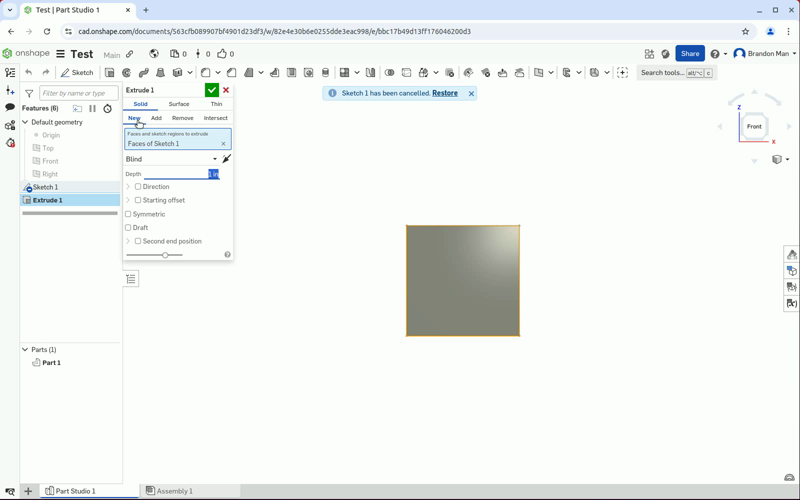
text(23.108)
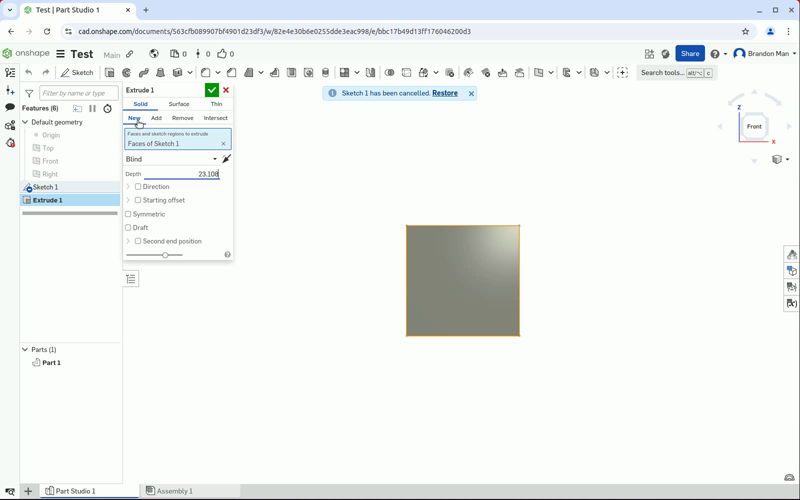
key(enter)
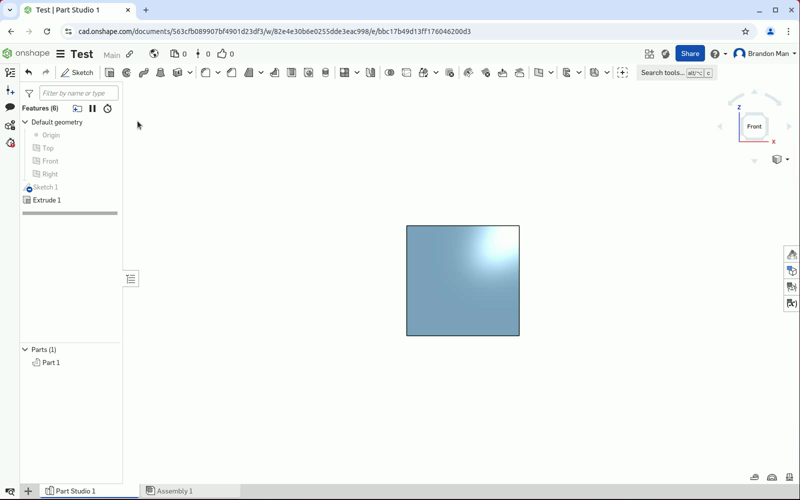
key(shift+h)
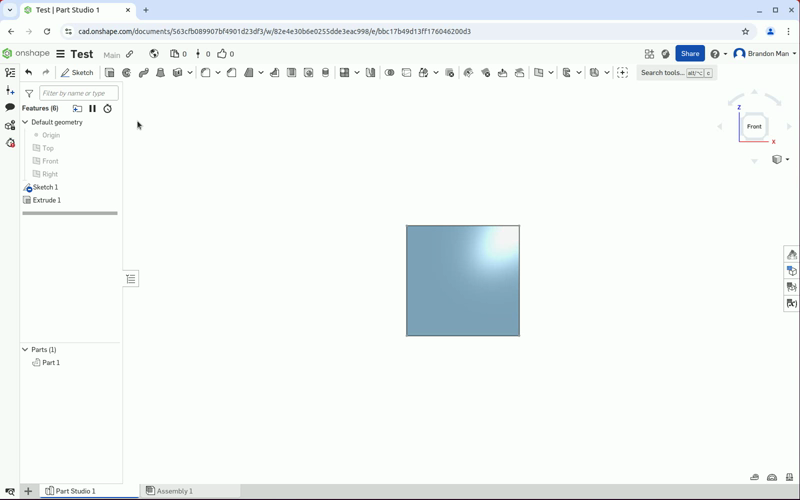
key(shift+h)
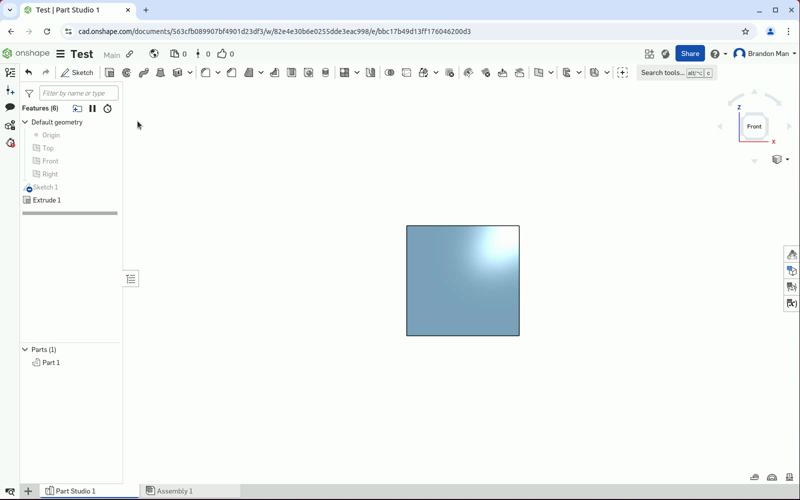
mouse_move(73, 189)
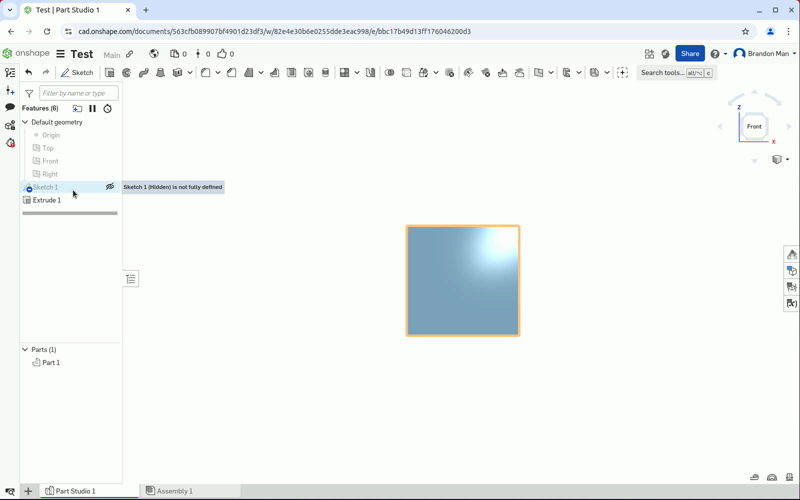
click(73, 189)
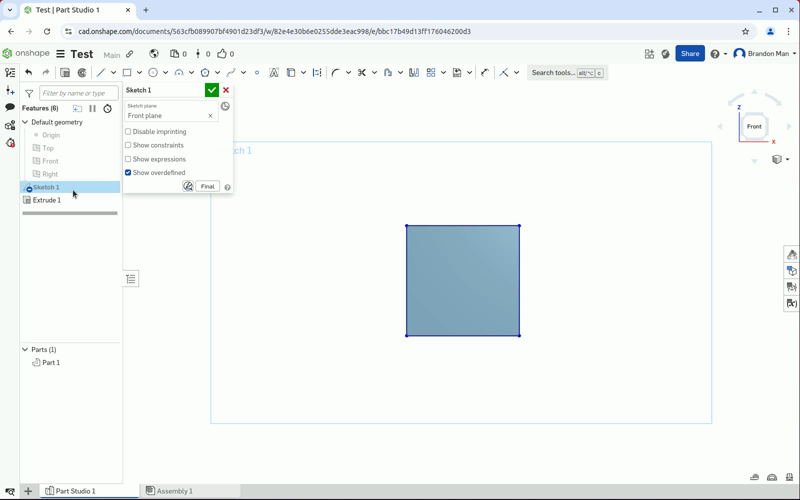
mouse_move(229, 92)
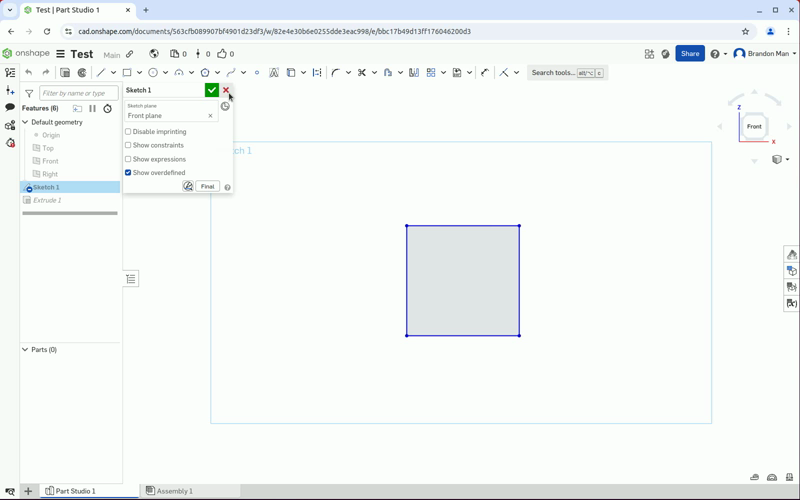
click(229, 92)
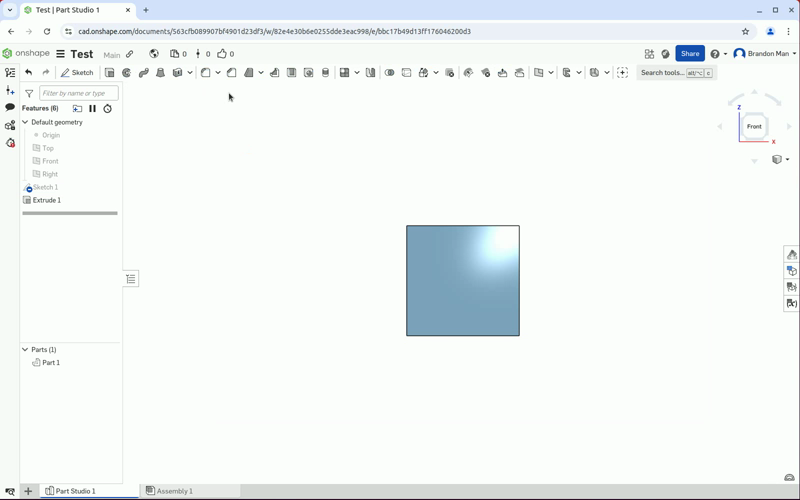
mouse_move(541, 75)
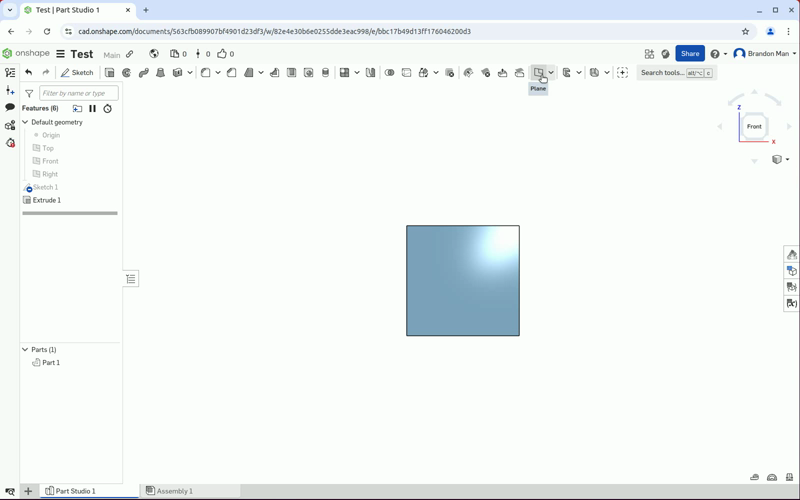
click(541, 75)
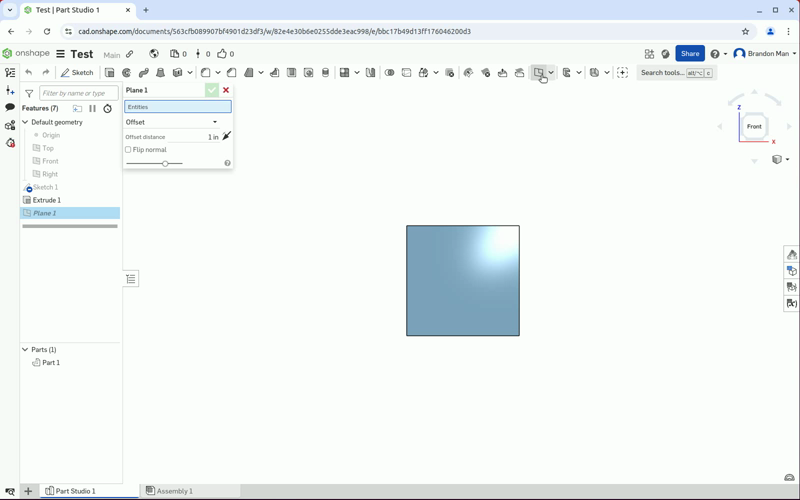
mouse_move(73, 163)
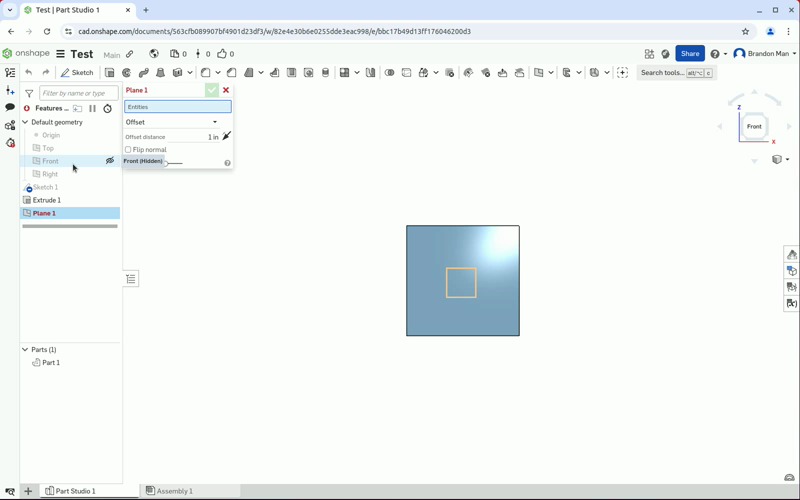
click(73, 163)
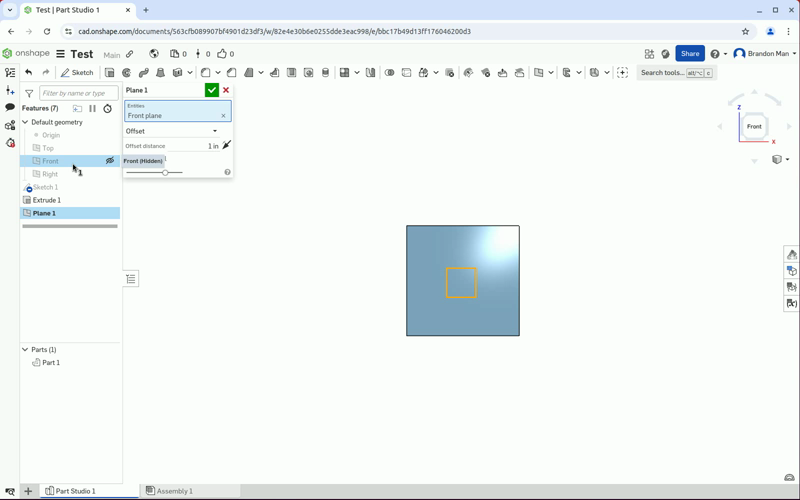
key(tab, 2)
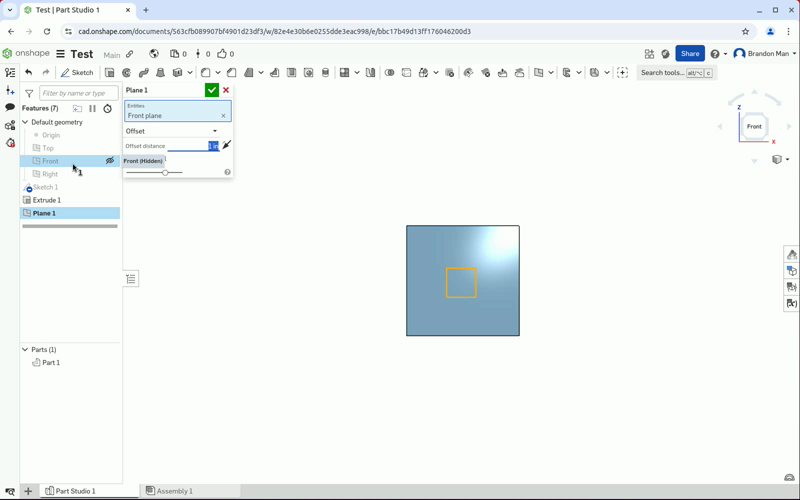
text(23.108)
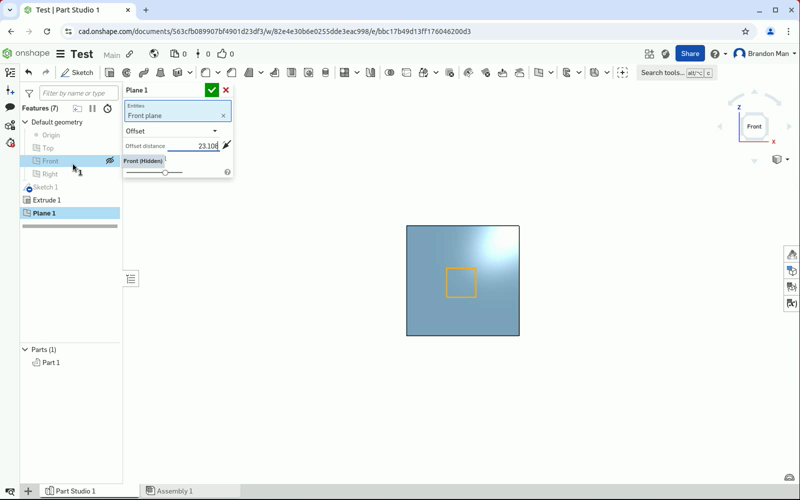
key(enter, 2)
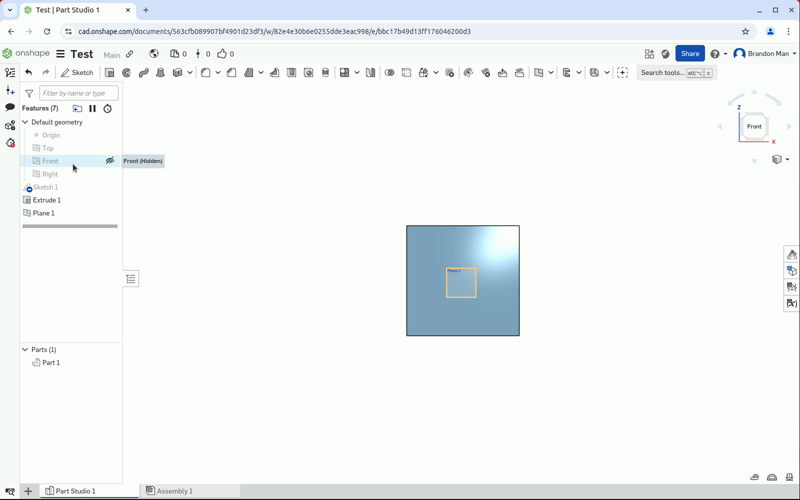
key(shift+s)
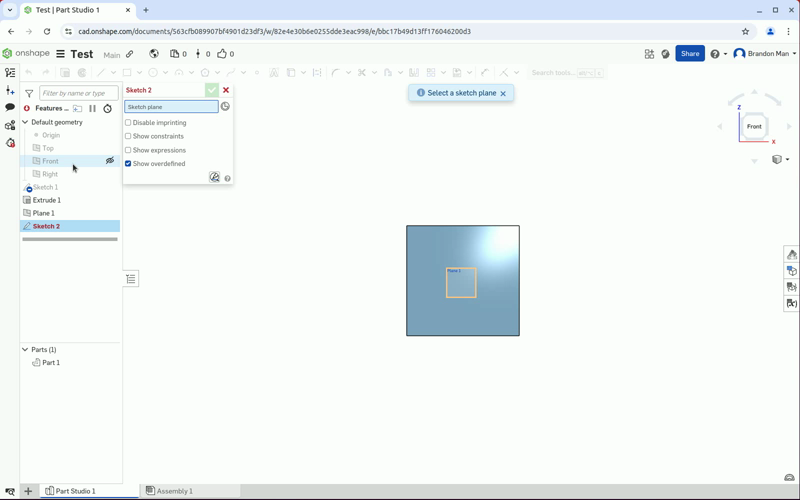
mouse_move(73, 215)
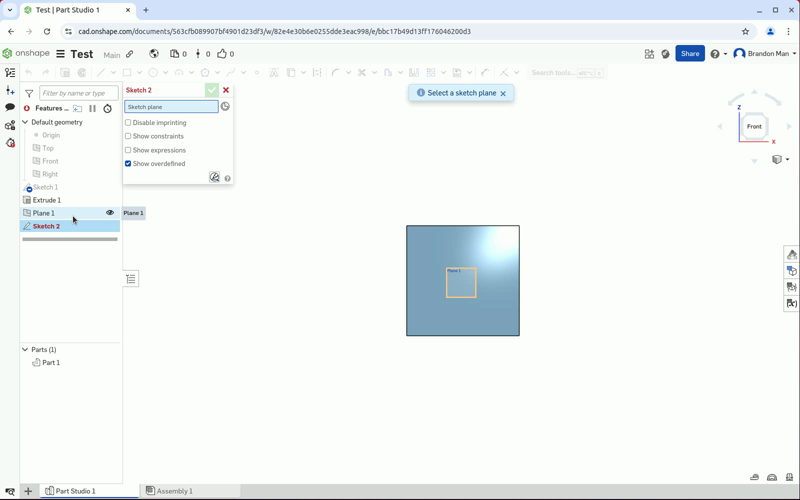
click(73, 215)
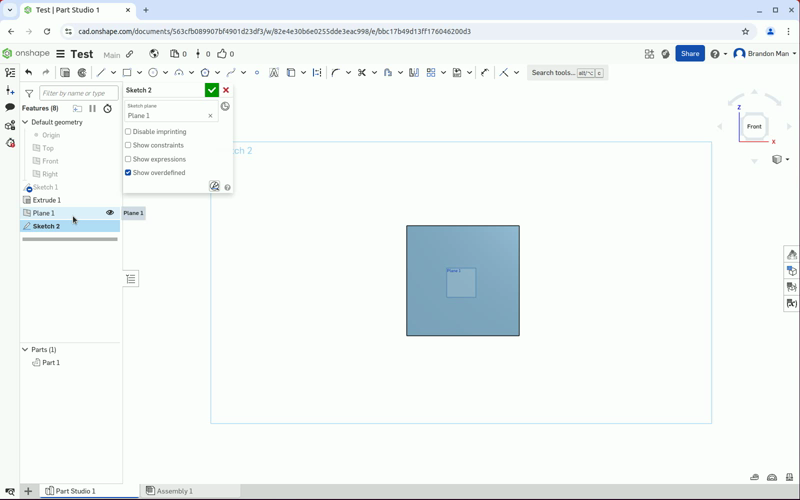
mouse_move(73, 352)
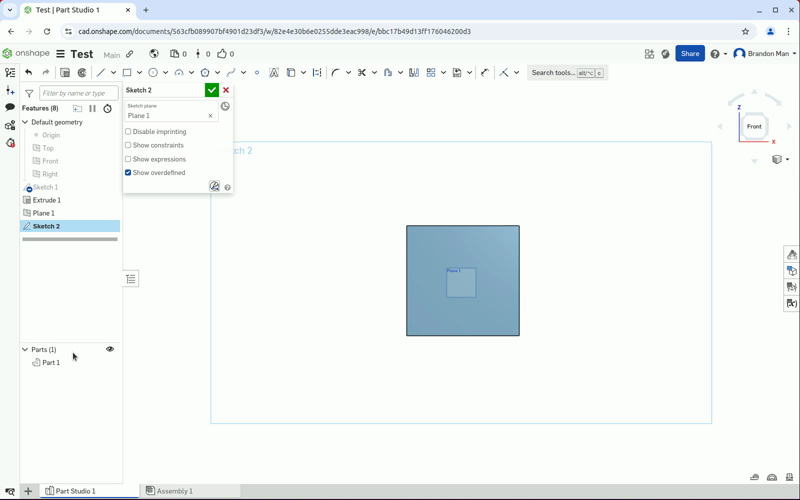
key(y)
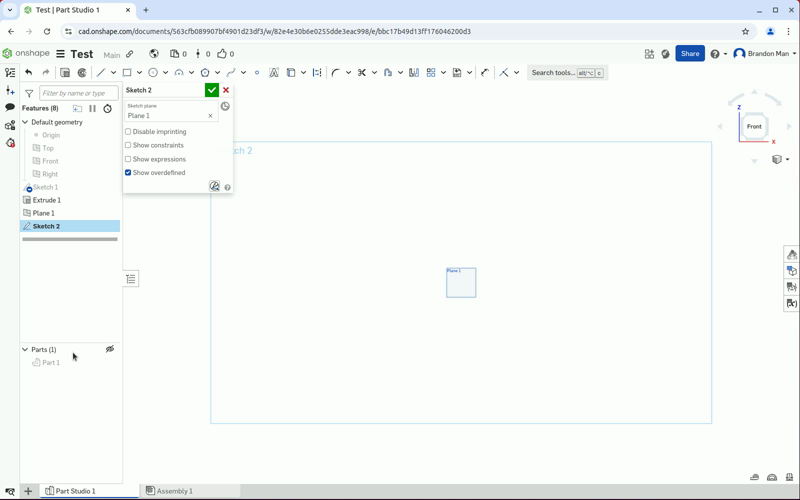
key(l)
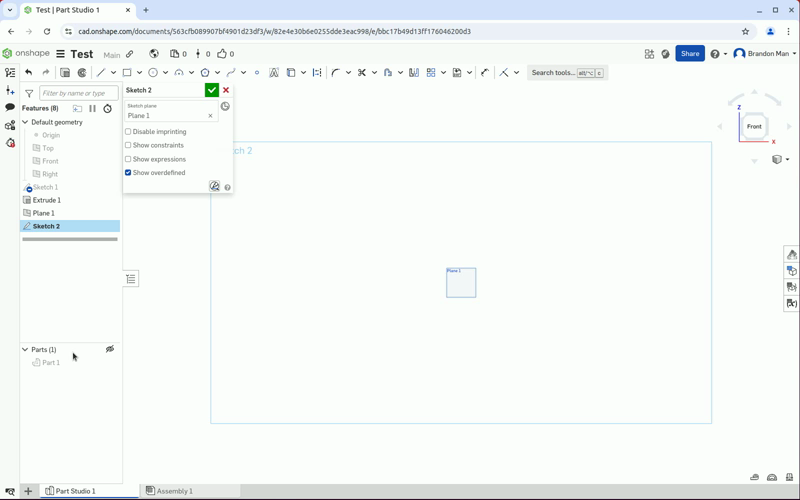
key_down(shift)
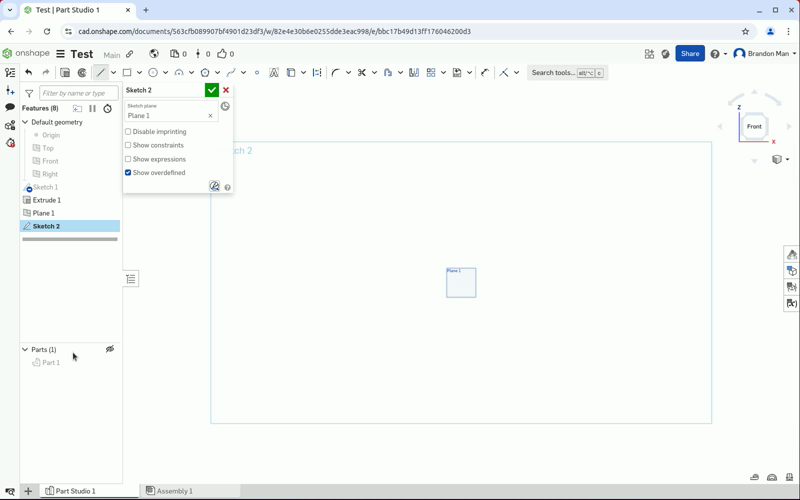
mouse_move(406, 261)
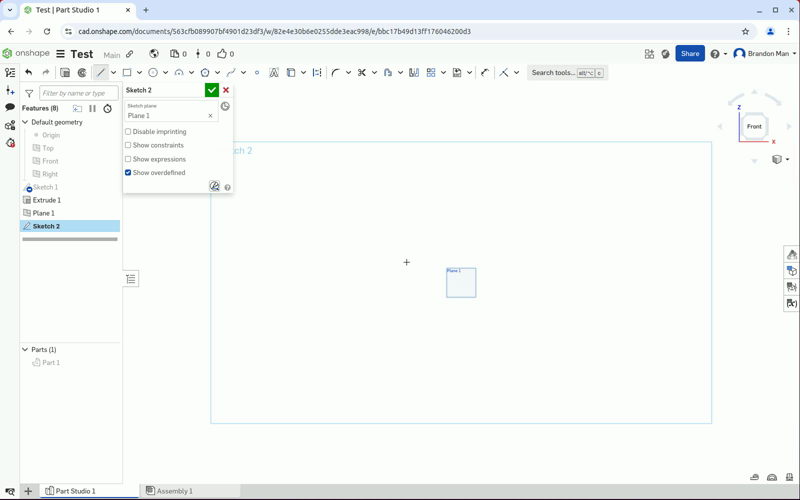
click(406, 261)
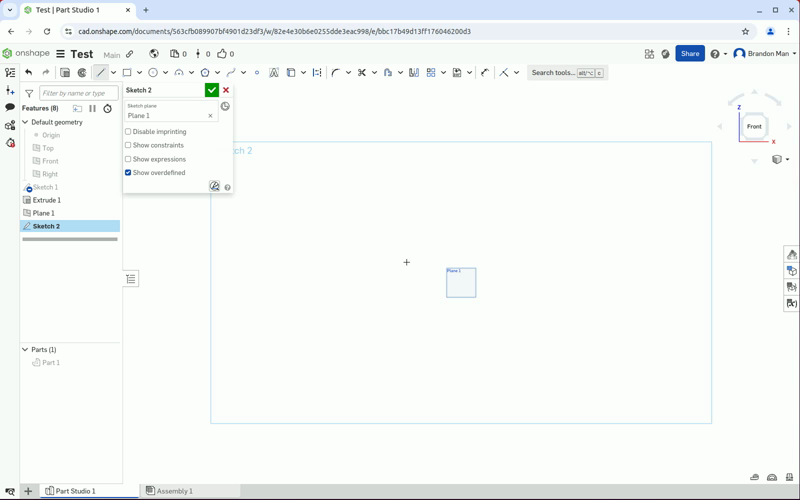
key_up(shift)
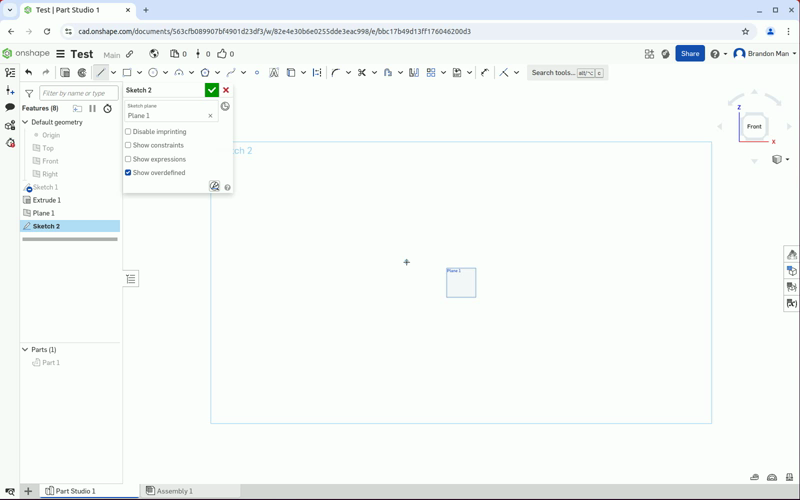
key_down(shift)
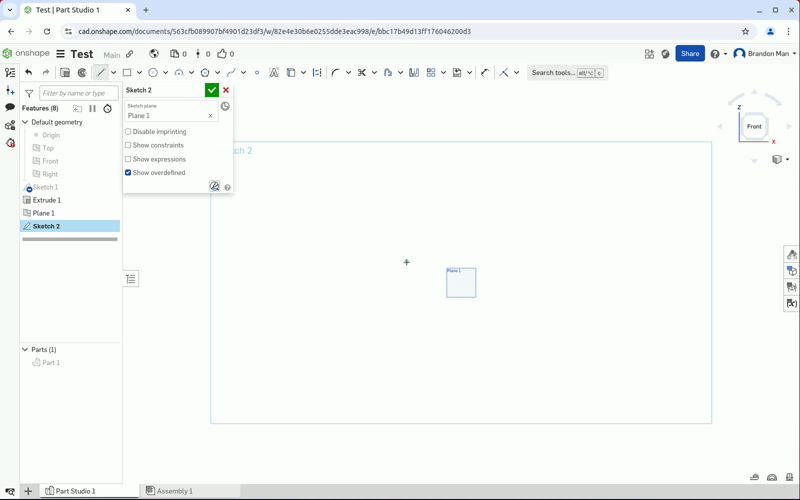
mouse_move(436, 261)
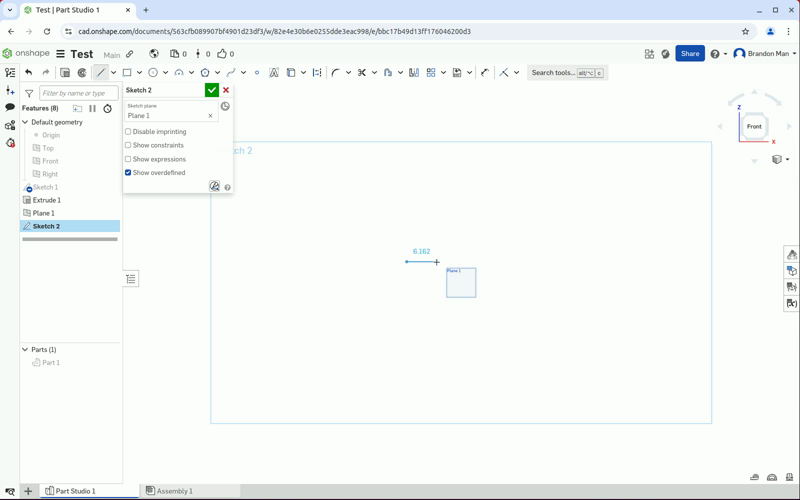
mouse_move(445, 261)
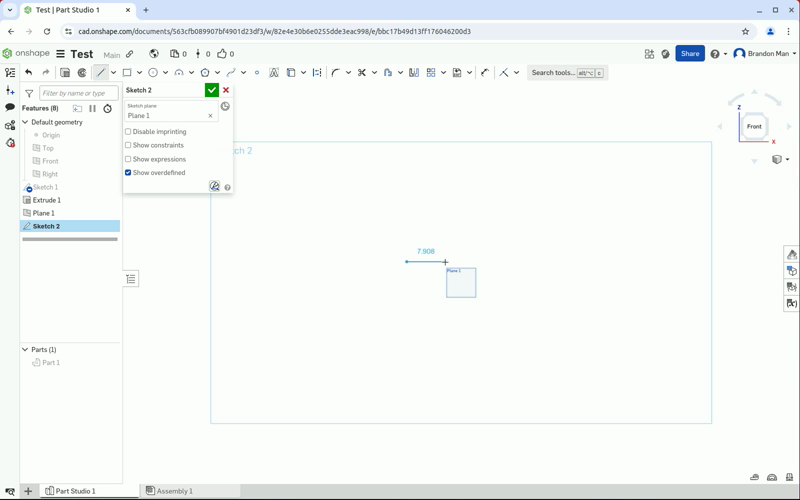
click(445, 261)
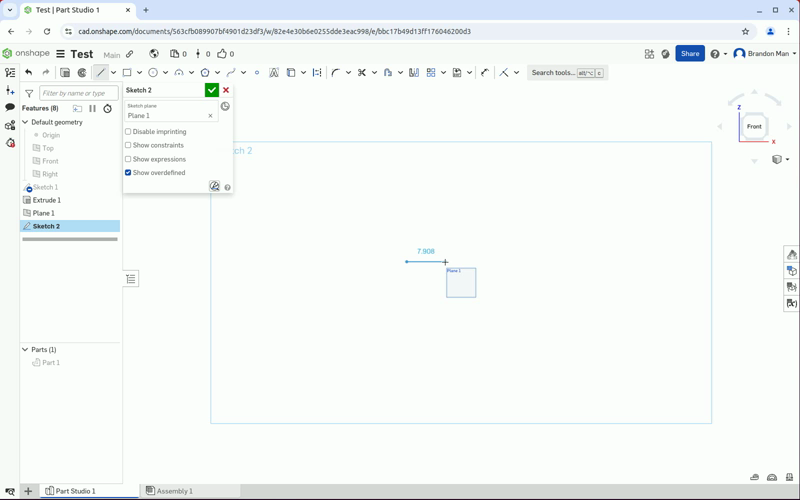
key_up(shift)
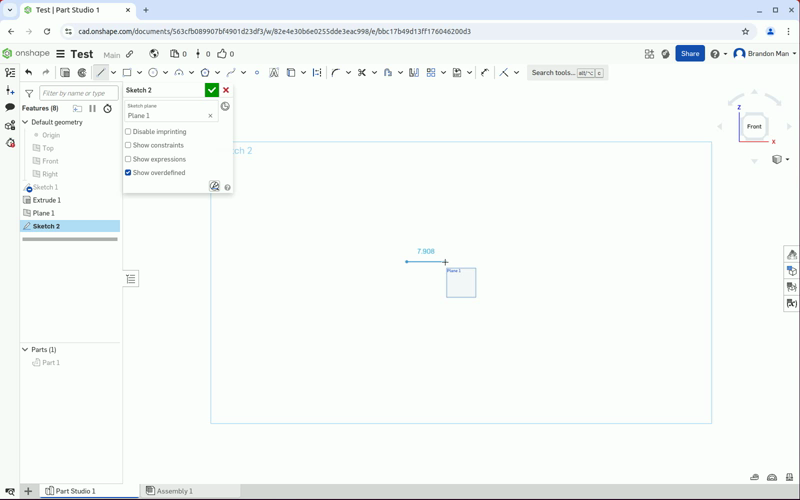
key_down(shift)
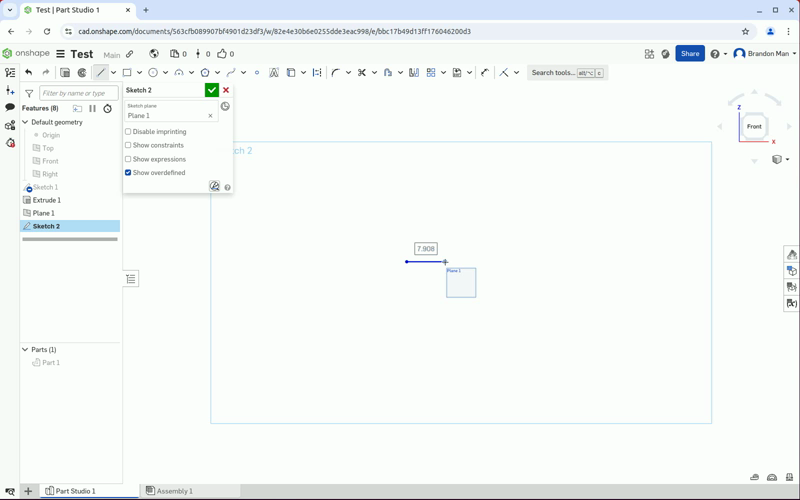
mouse_move(475, 261)
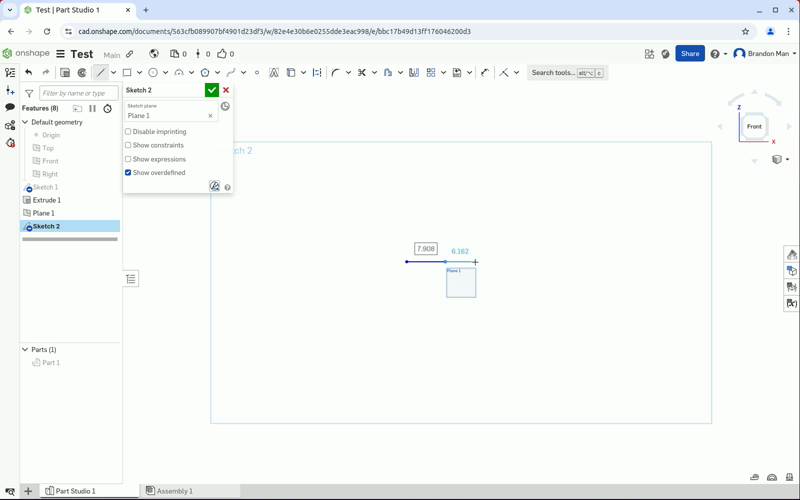
mouse_move(445, 224)
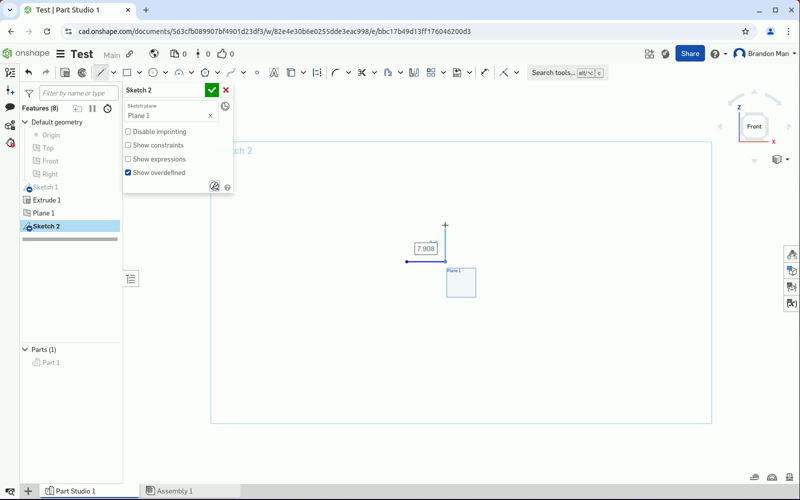
click(445, 224)
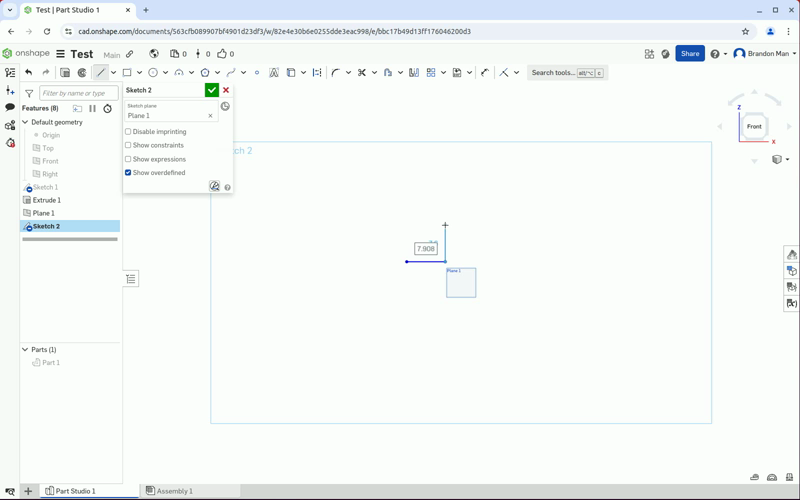
key_up(shift)
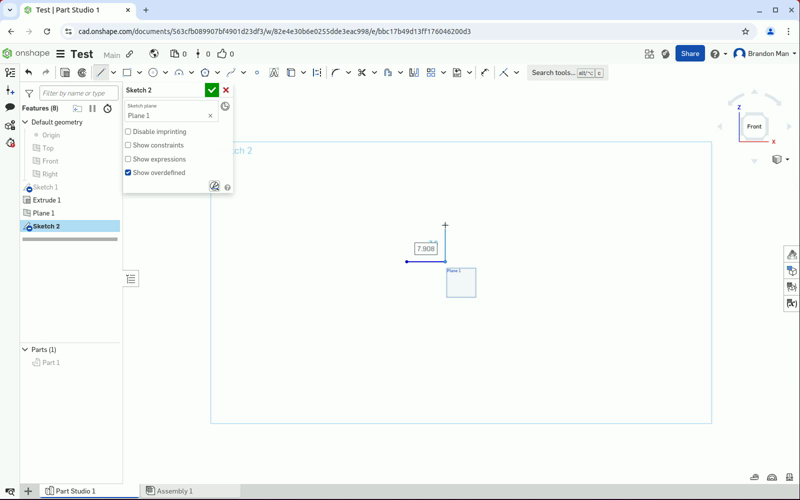
key_down(shift)
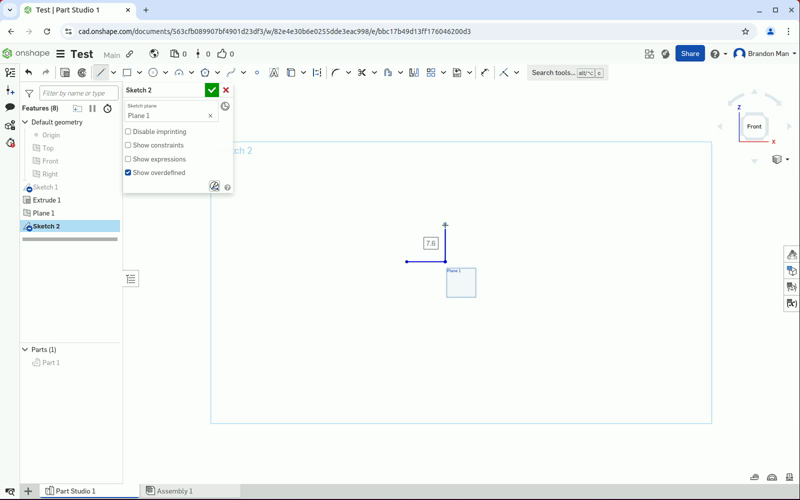
mouse_move(475, 224)
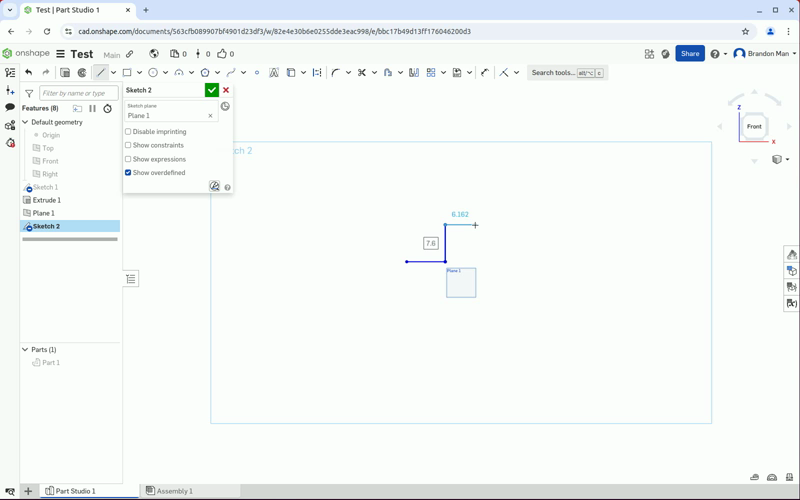
mouse_move(406, 224)
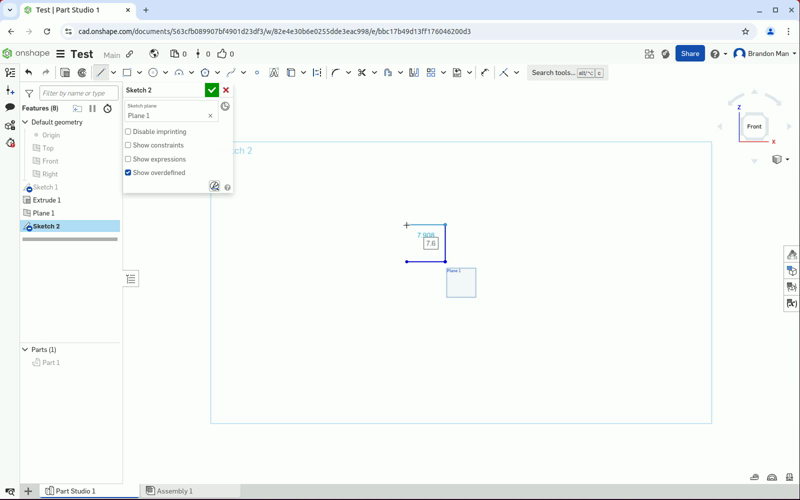
click(406, 224)
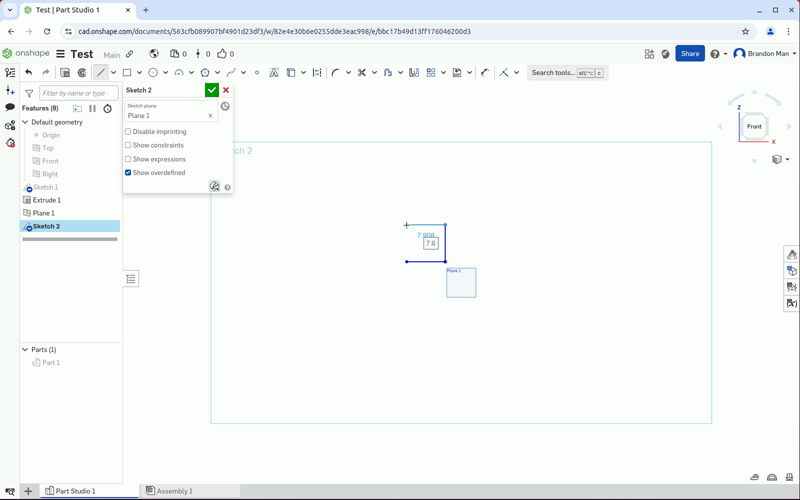
key_up(shift)
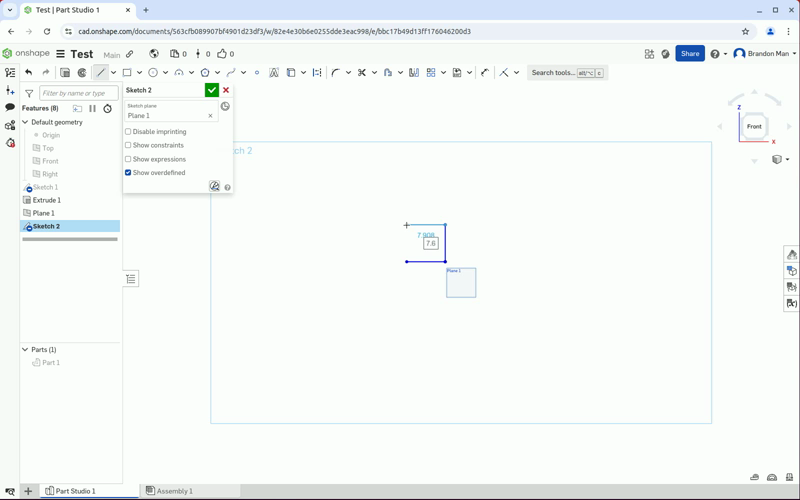
mouse_move(436, 224)
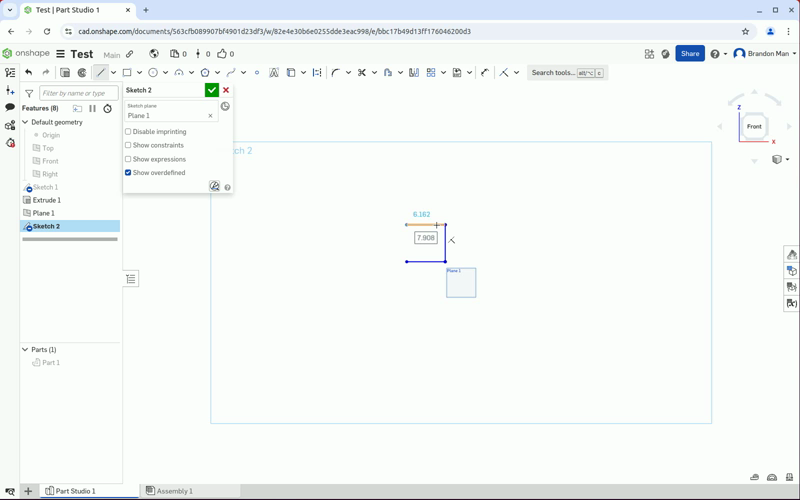
key_down(shift)
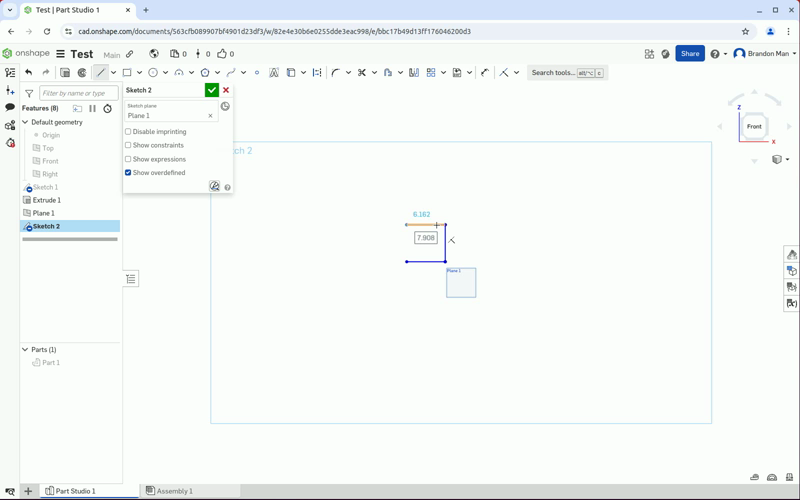
mouse_move(406, 261)
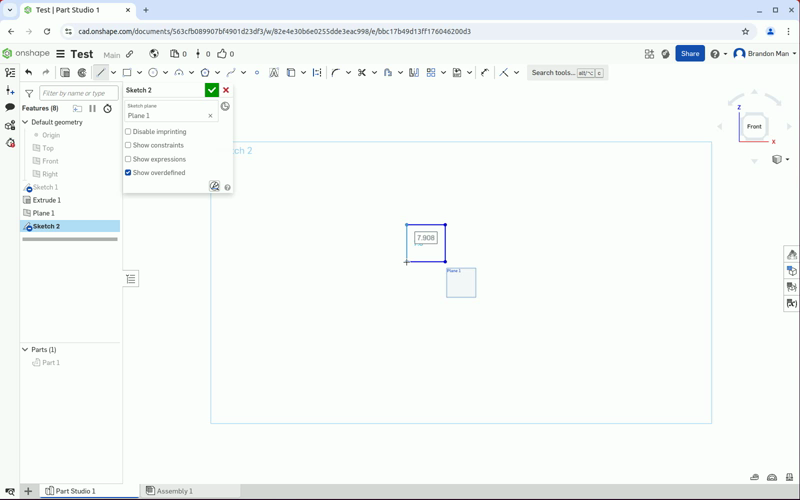
key_up(shift)
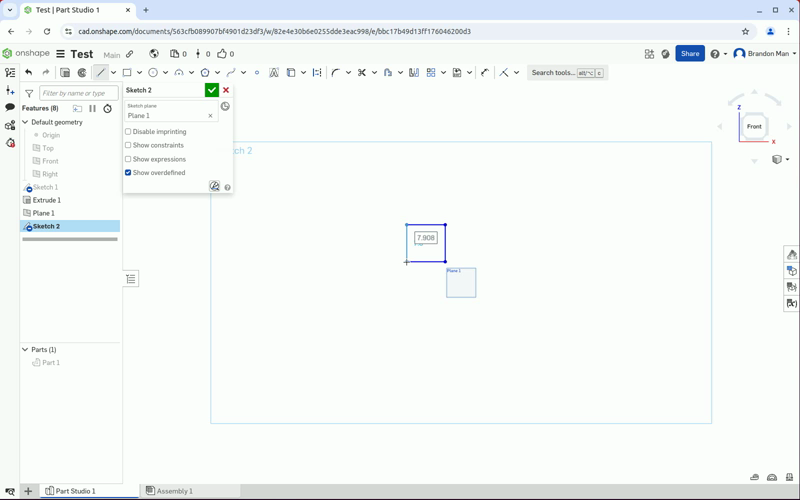
click(406, 261)
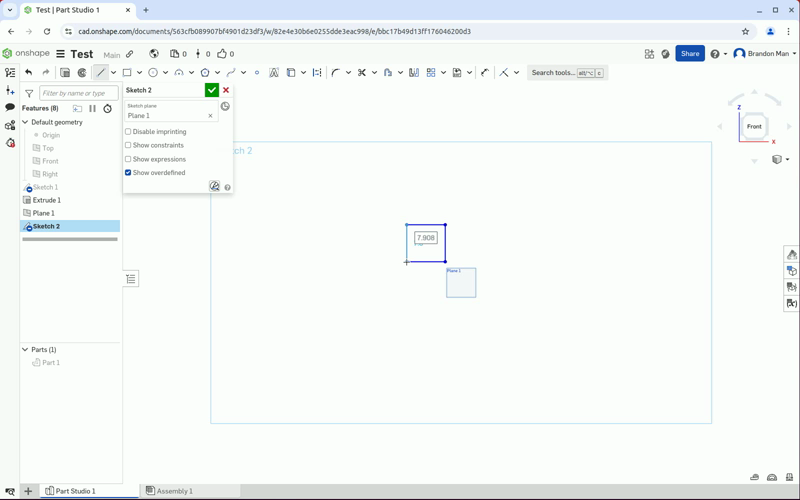
key(esc)
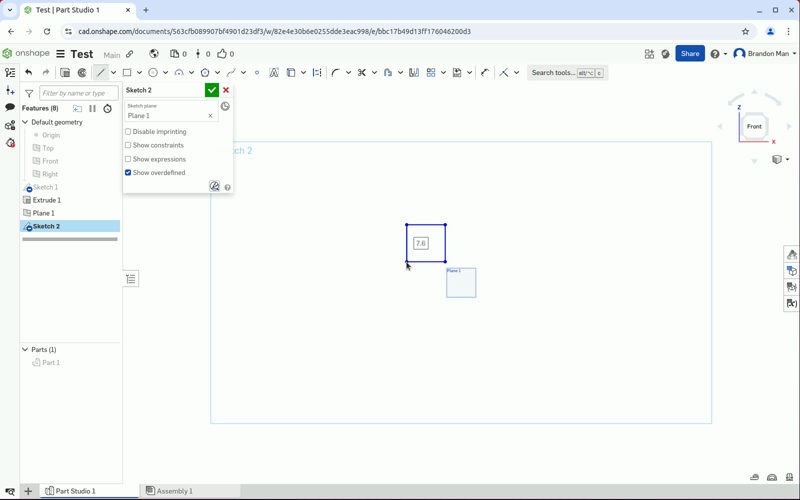
mouse_move(430, 249)
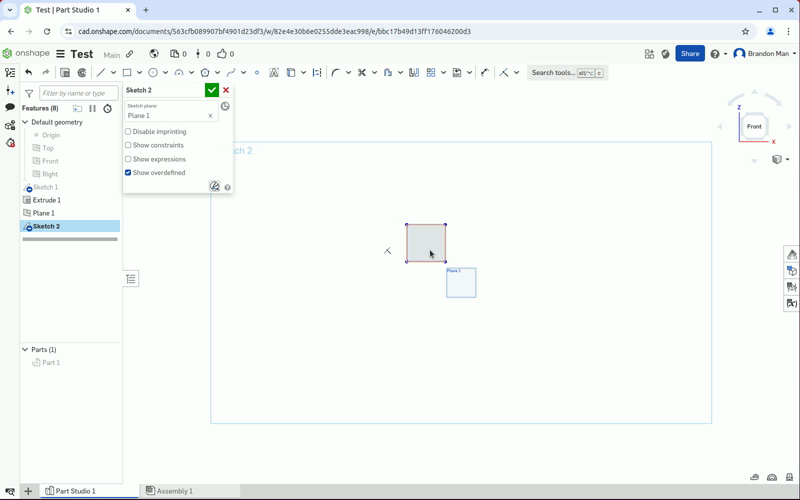
scroll(6)
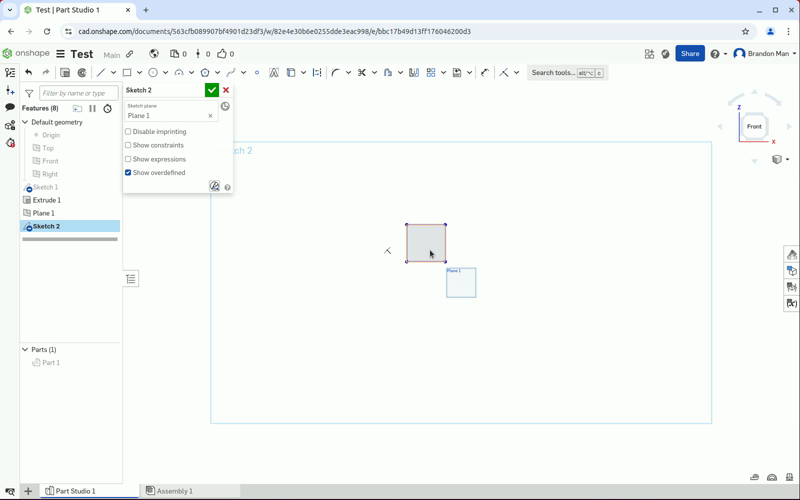
scroll(6)
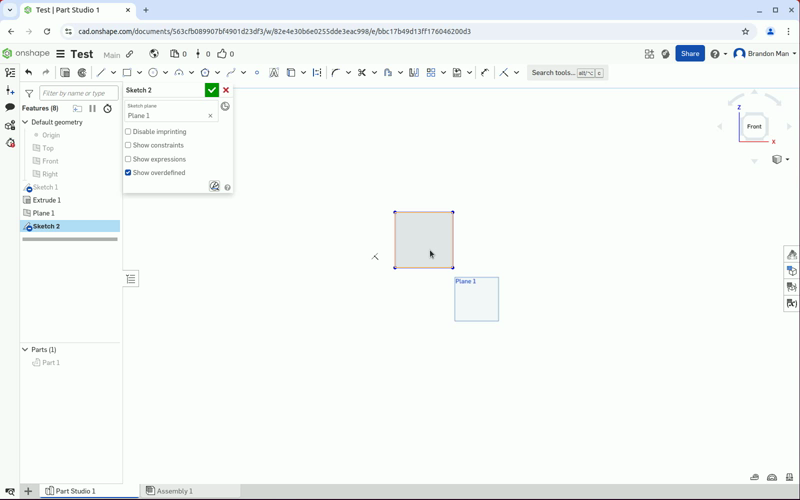
scroll(6)
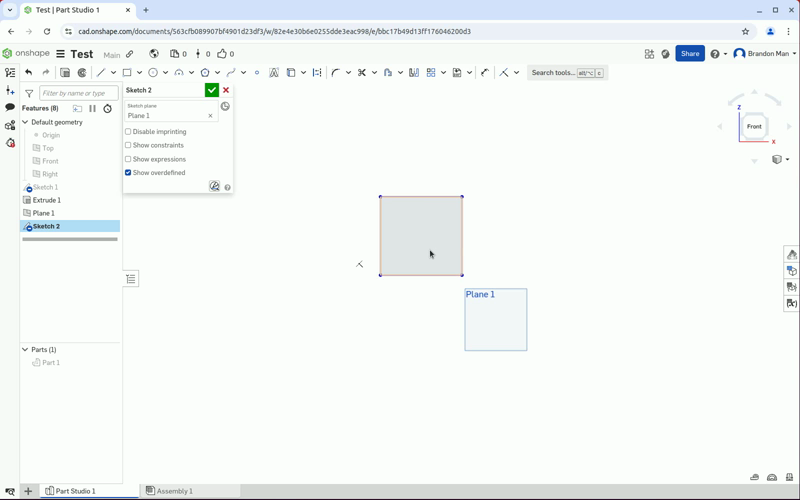
scroll(6)
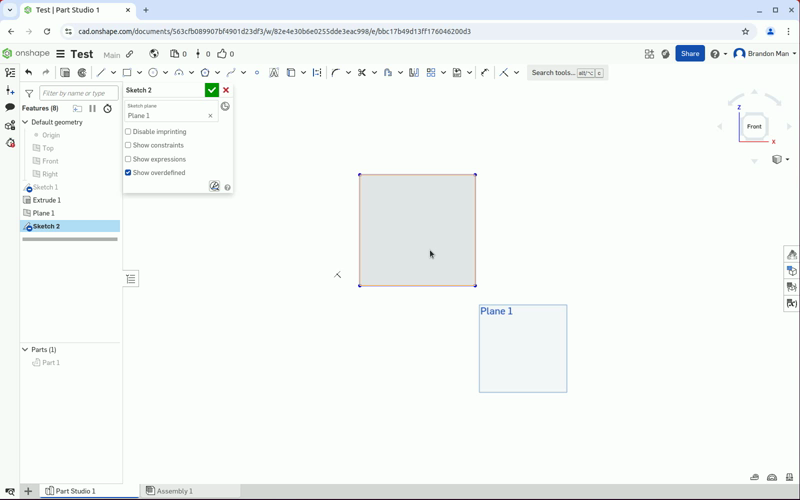
scroll(6)
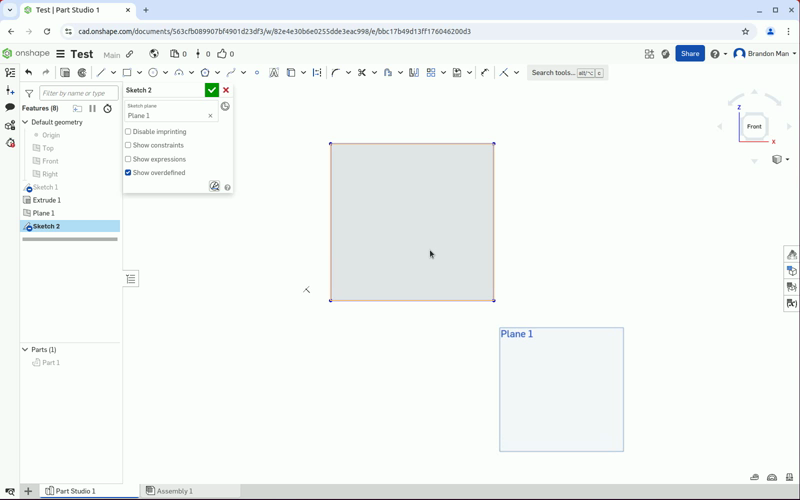
scroll(6)
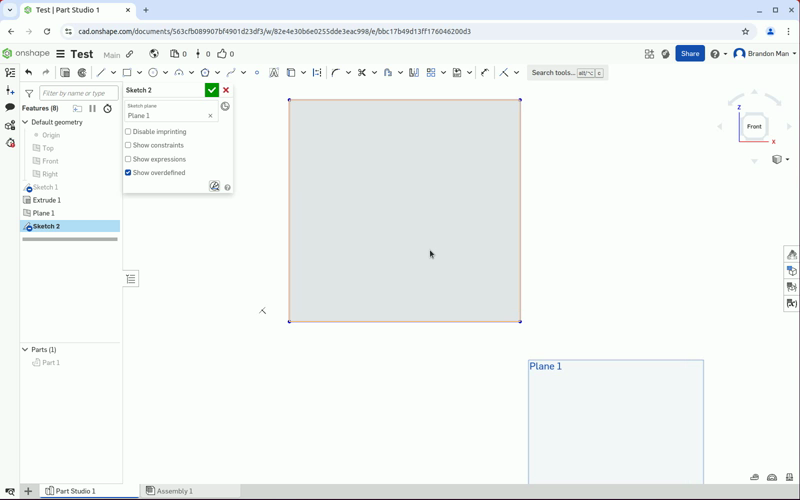
scroll(6)
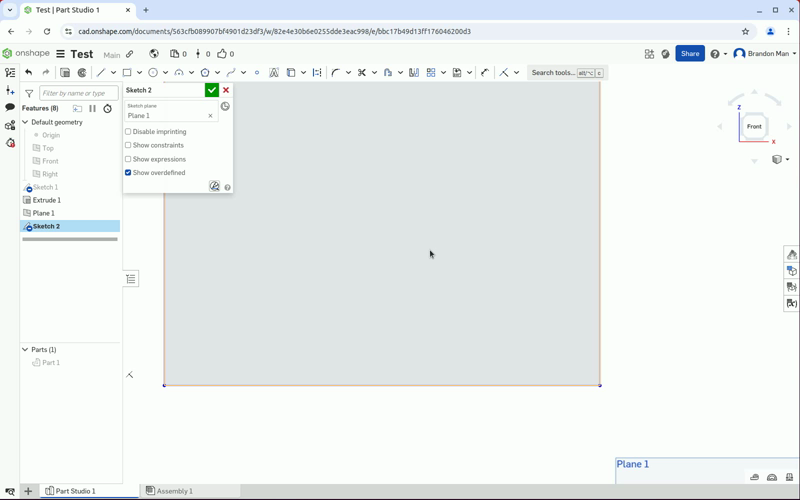
click(430, 249)
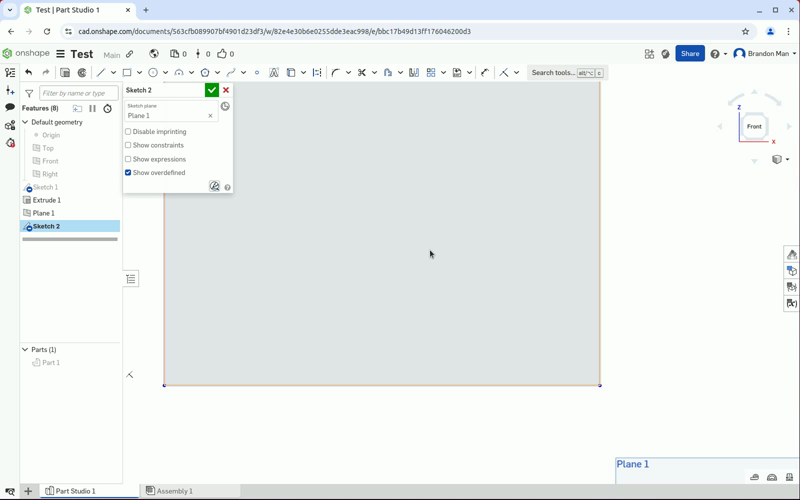
scroll(-6)
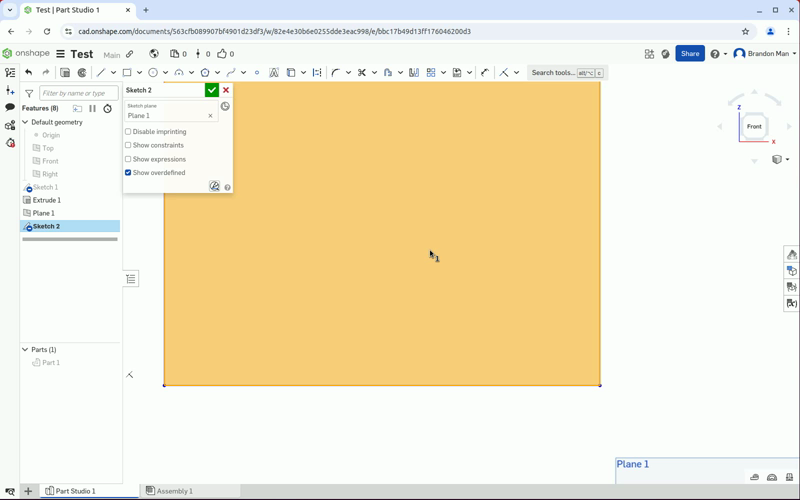
scroll(-6)
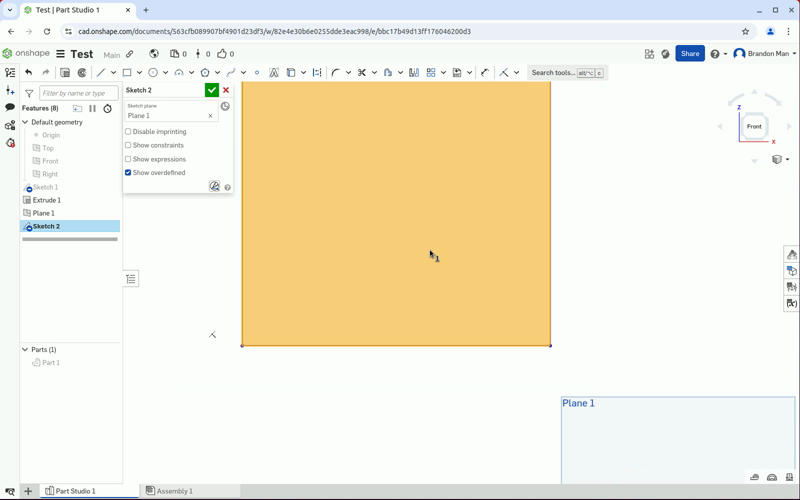
scroll(-6)
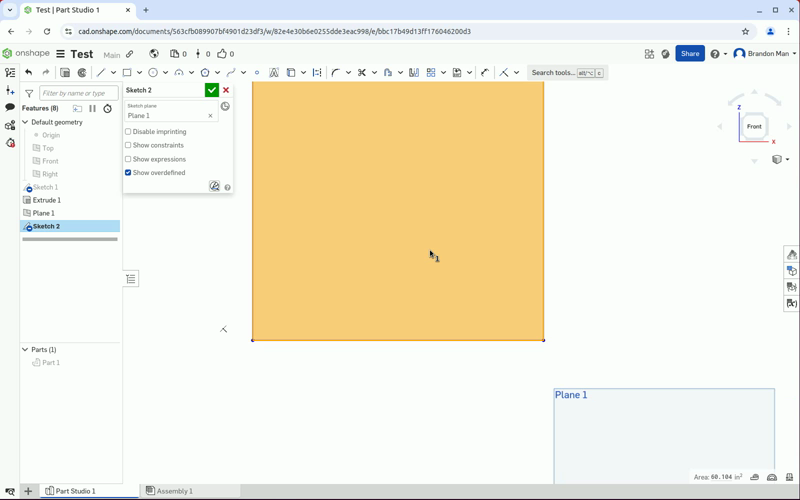
scroll(-6)
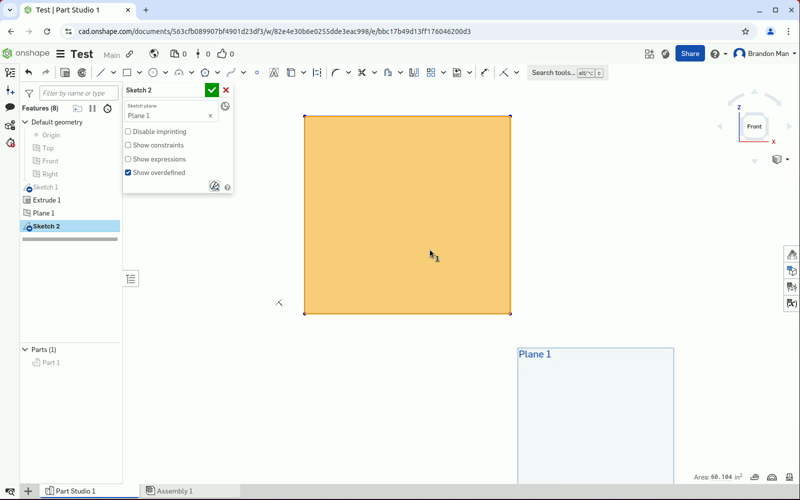
scroll(-6)
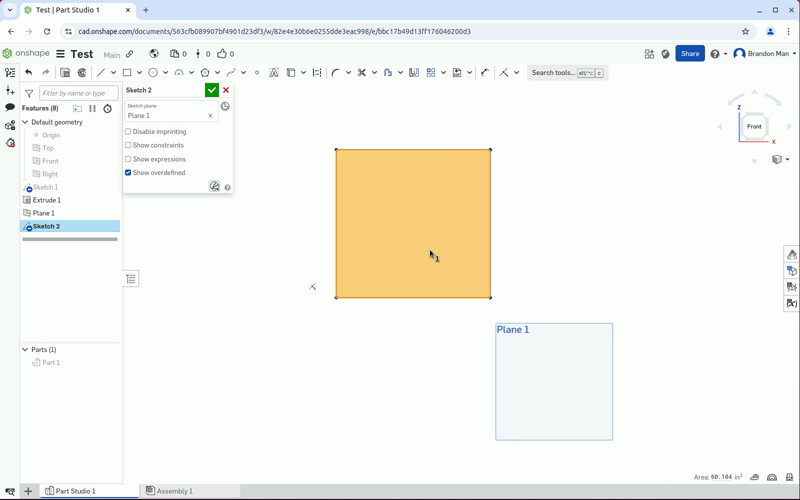
scroll(-6)
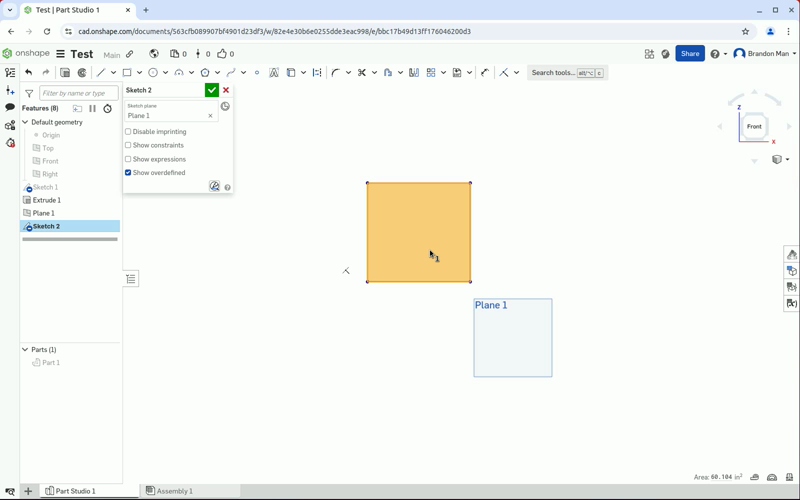
scroll(-6)
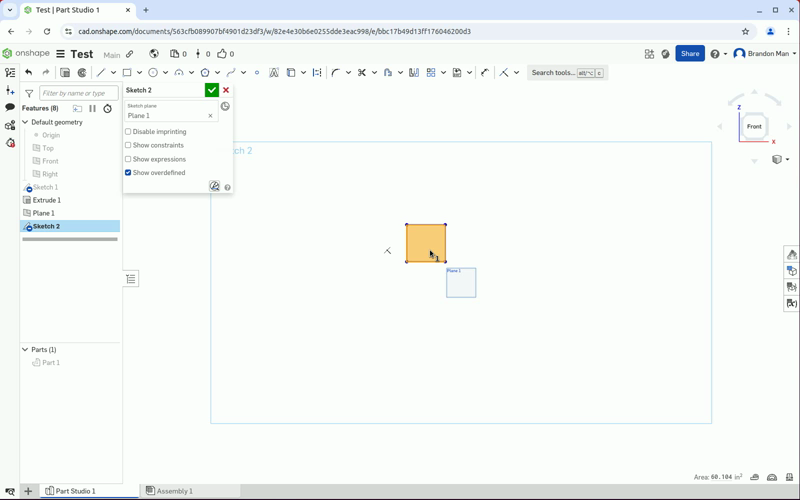
mouse_move(73, 352)
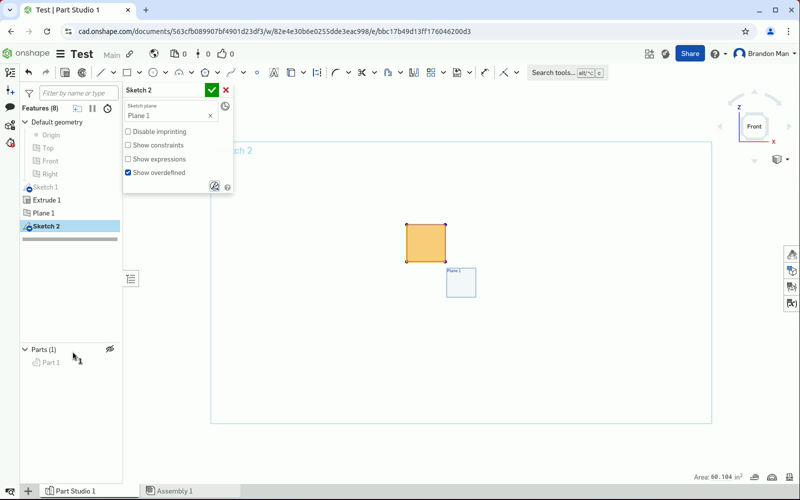
key(shift+y)
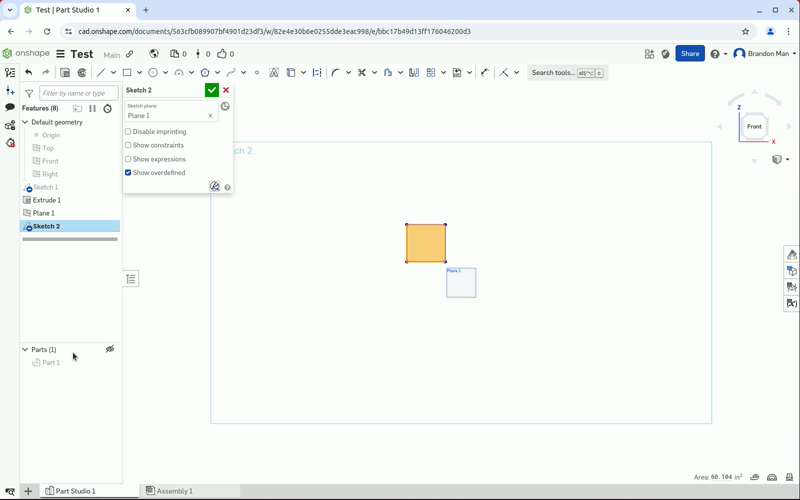
key(shift+e)
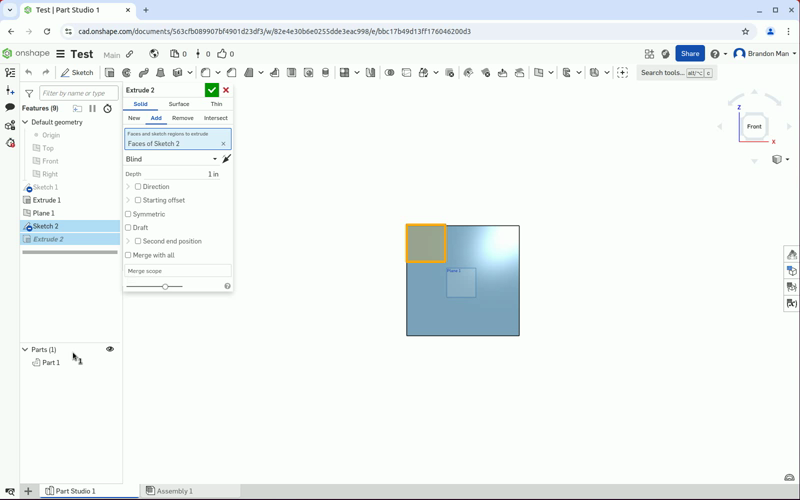
mouse_move(143, 106)
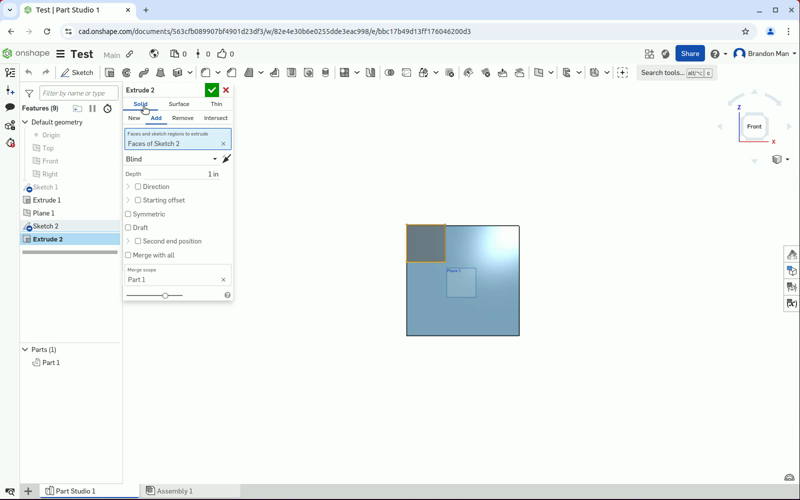
click(143, 106)
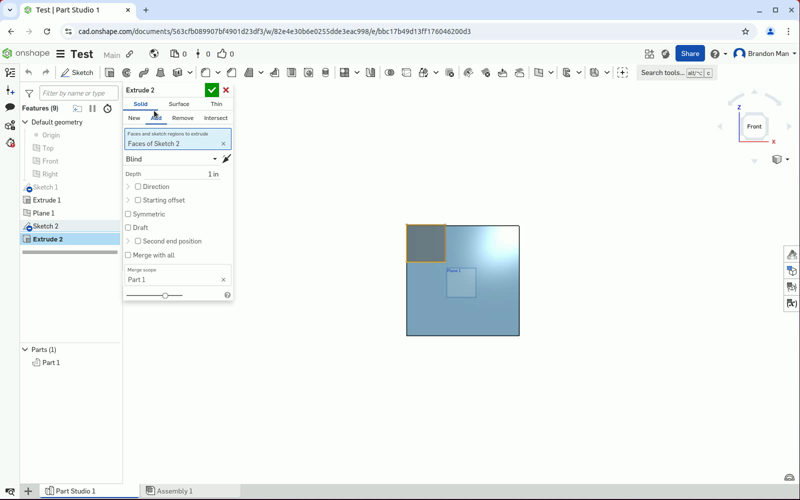
mouse_move(186, 120)
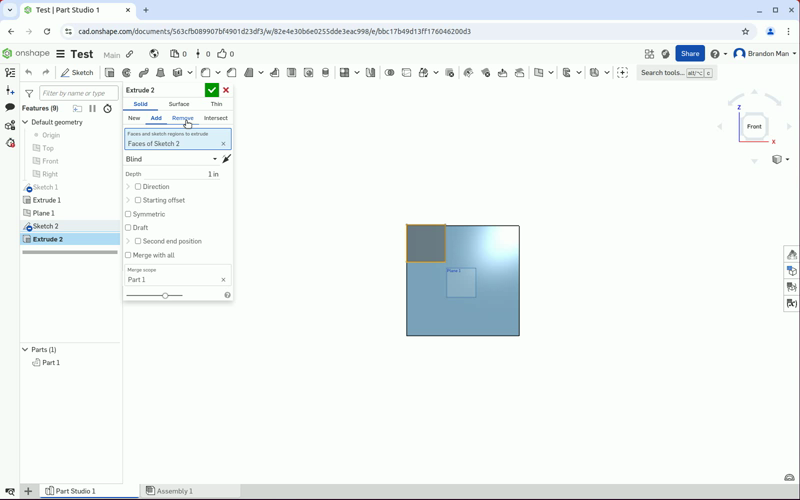
click(186, 120)
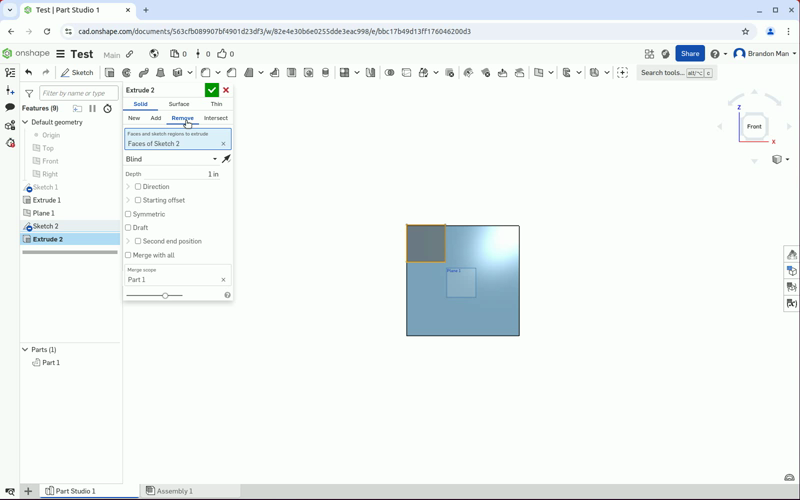
key(tab, 4)
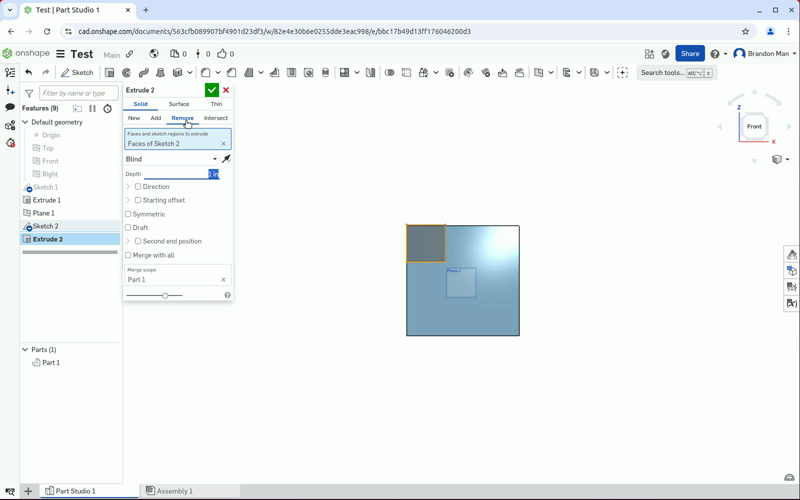
text(7.703)
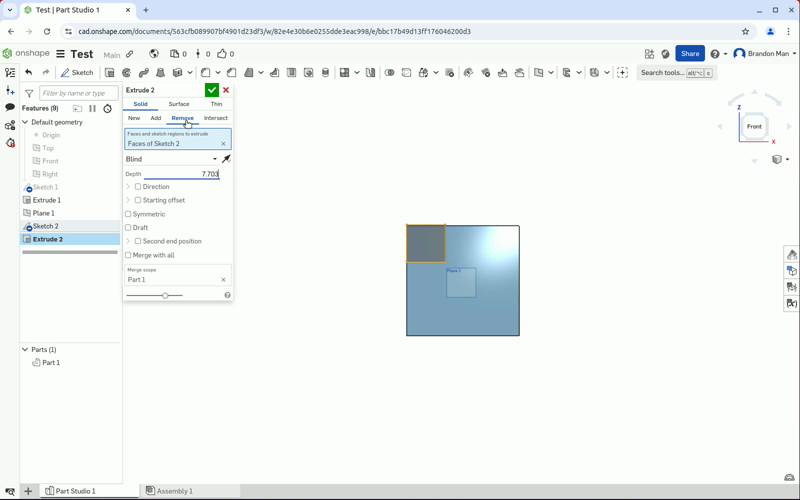
key(tab, 6)
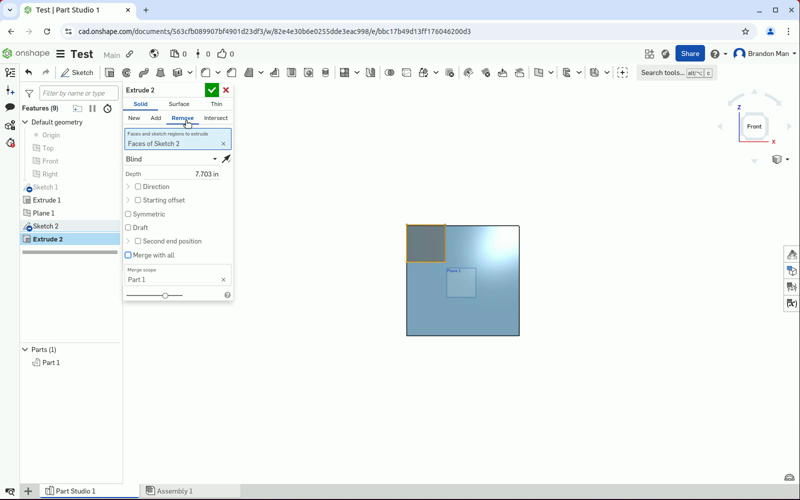
key(space)
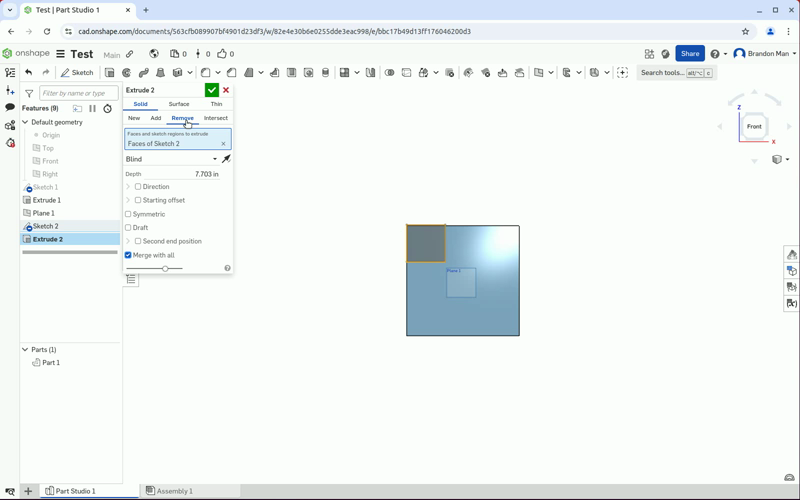
key(enter)
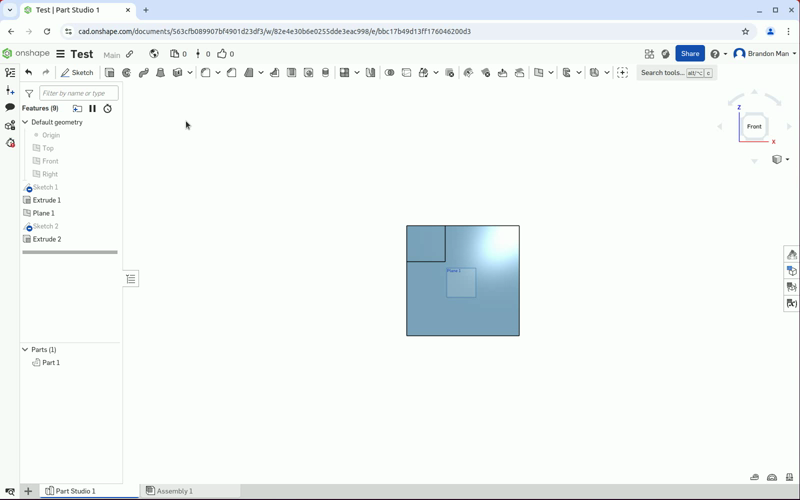
key(shift+h)
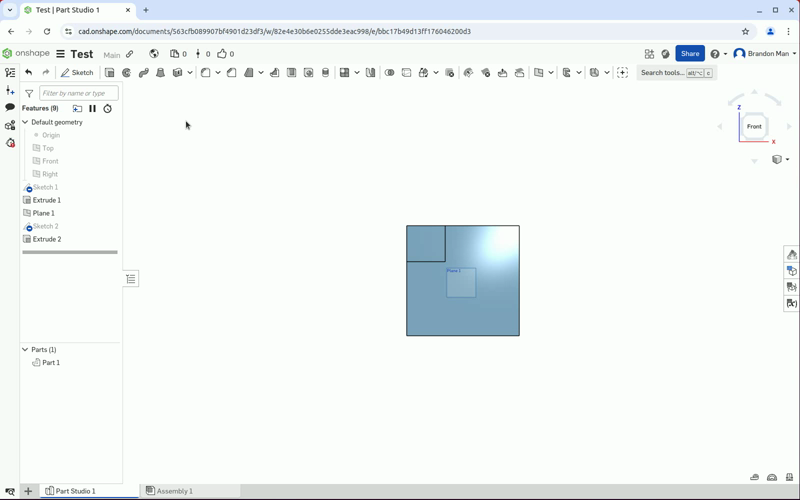
key(shift+h)
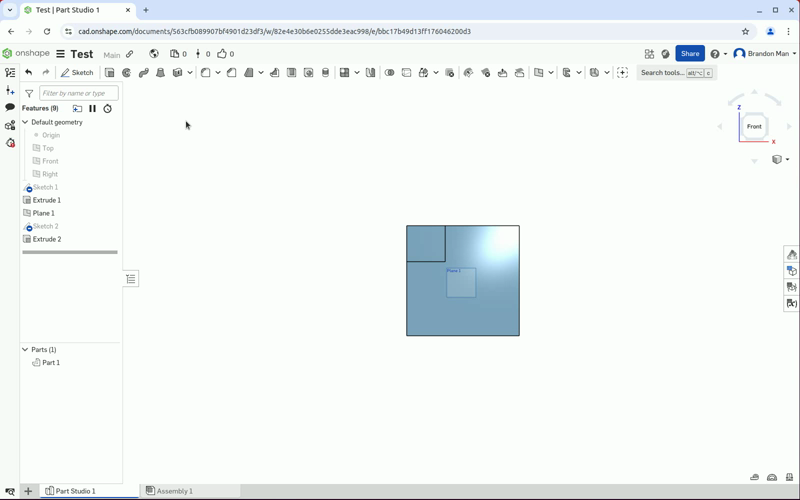
mouse_move(73, 189)
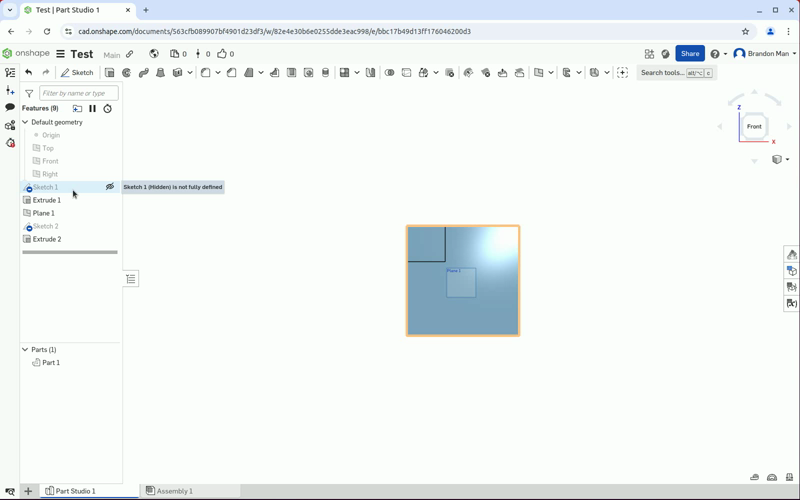
click(73, 189)
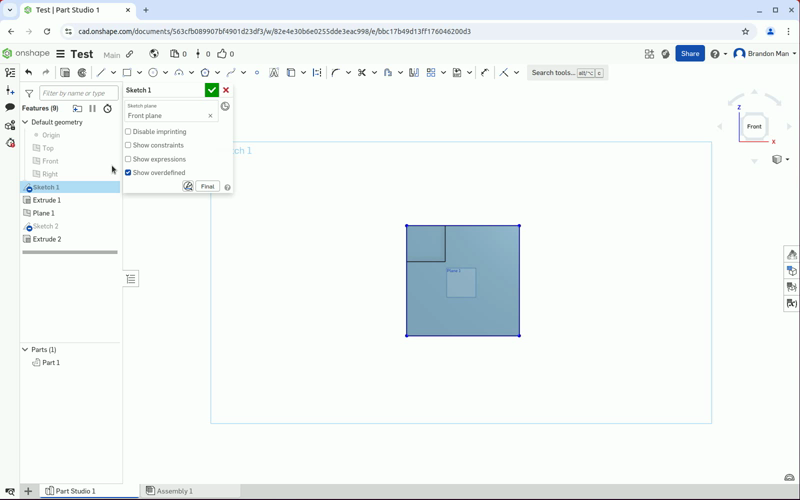
mouse_move(229, 92)
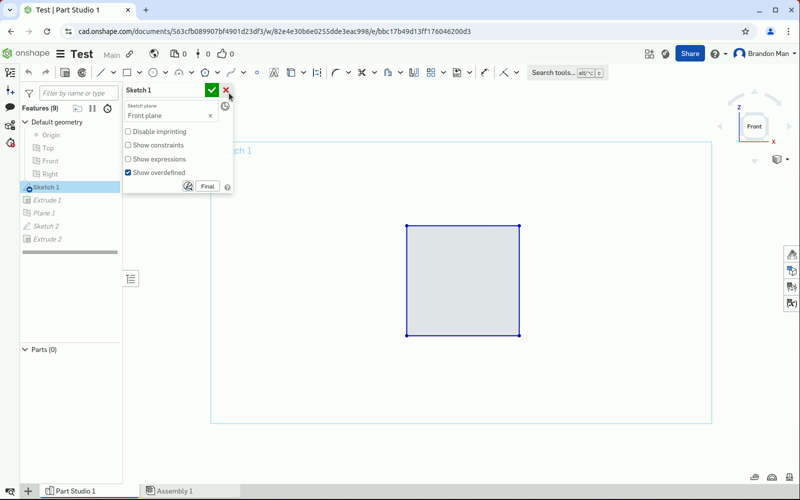
click(229, 92)
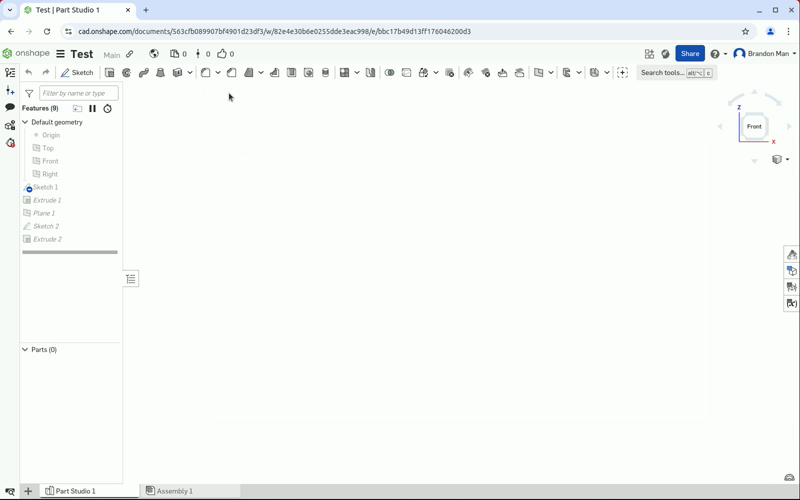
key(shift+s)
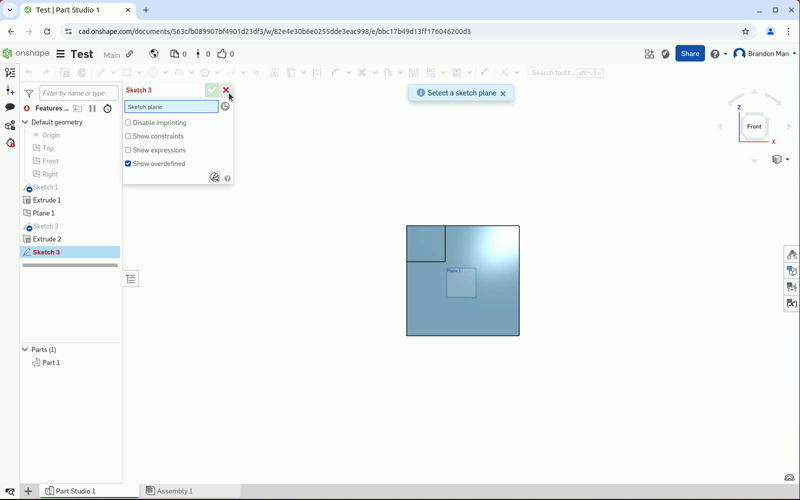
mouse_move(73, 215)
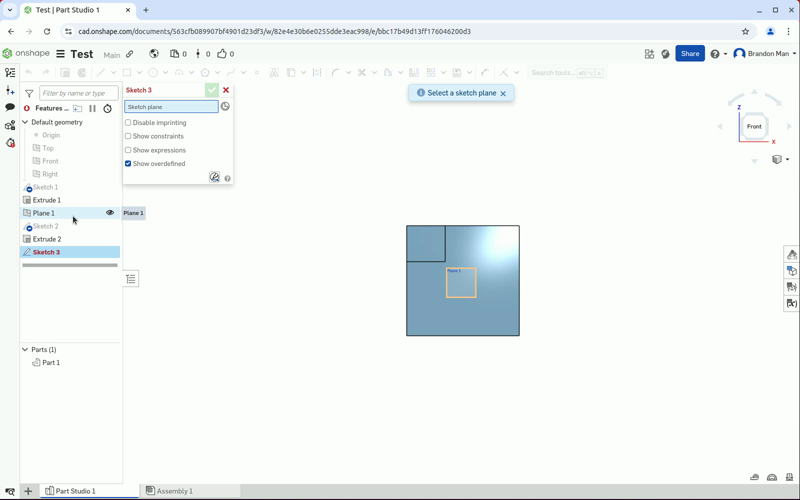
click(73, 215)
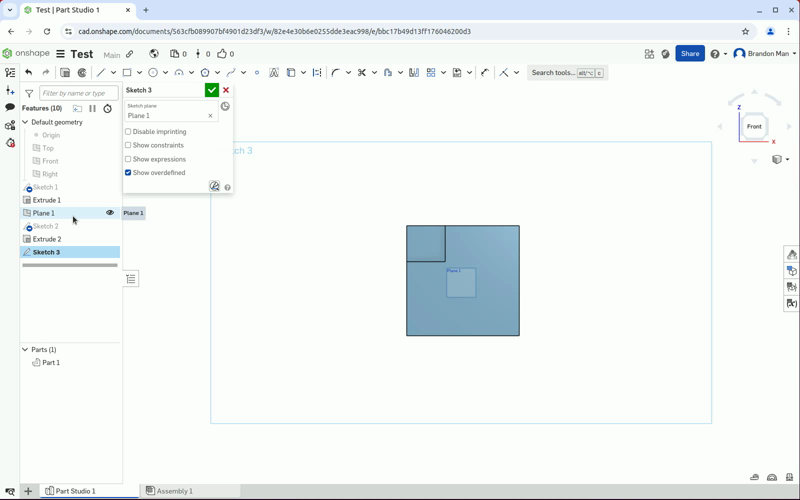
mouse_move(73, 352)
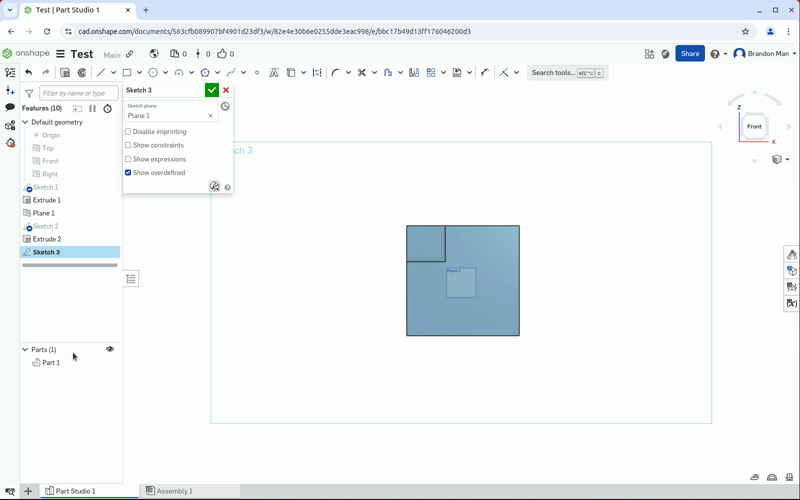
key(y)
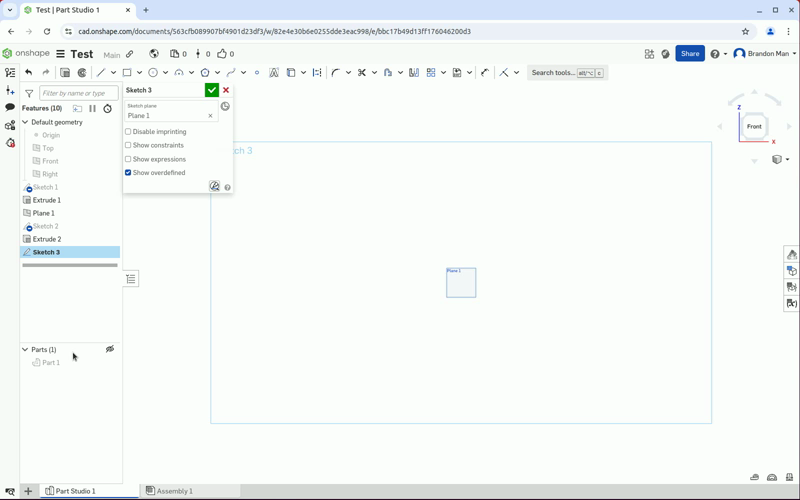
key(l)
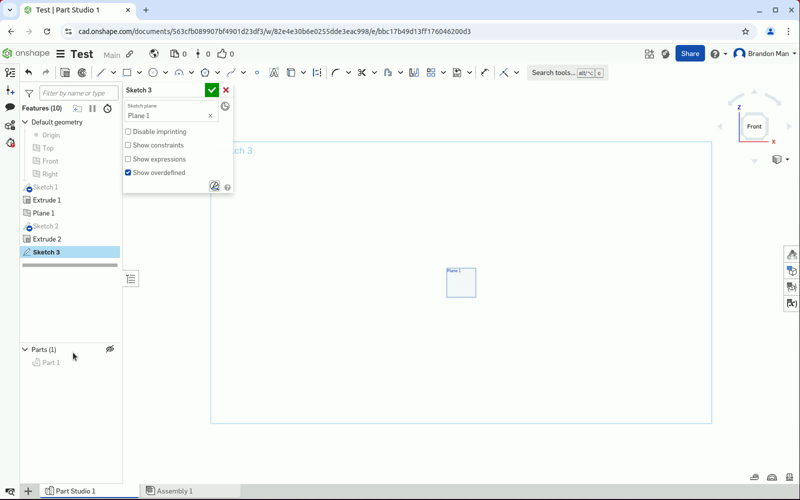
key_down(shift)
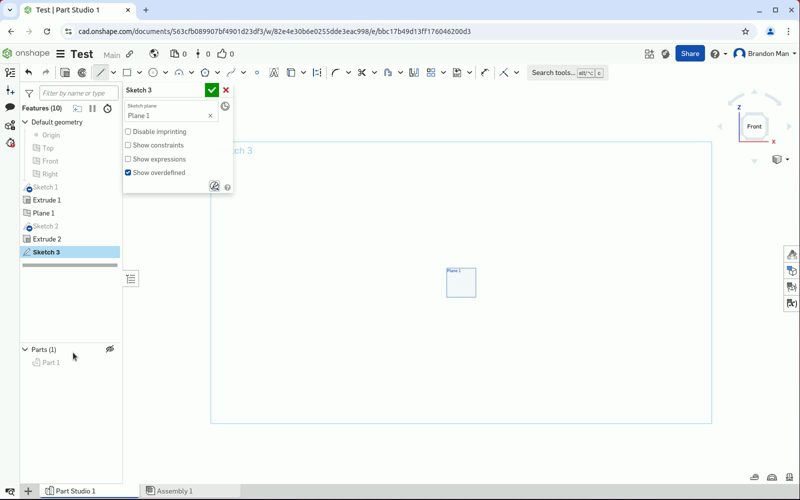
mouse_move(481, 261)
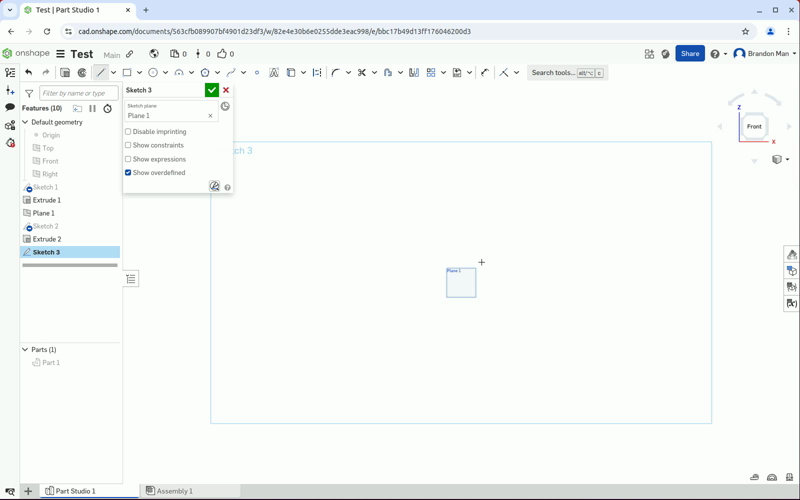
click(481, 261)
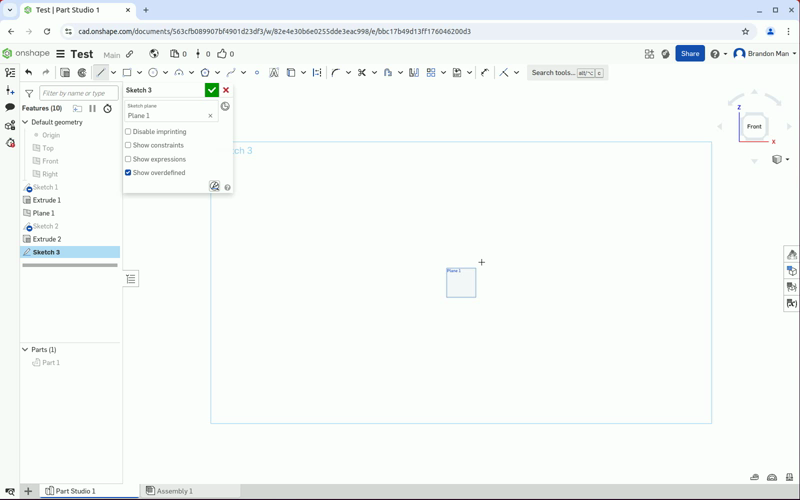
key_up(shift)
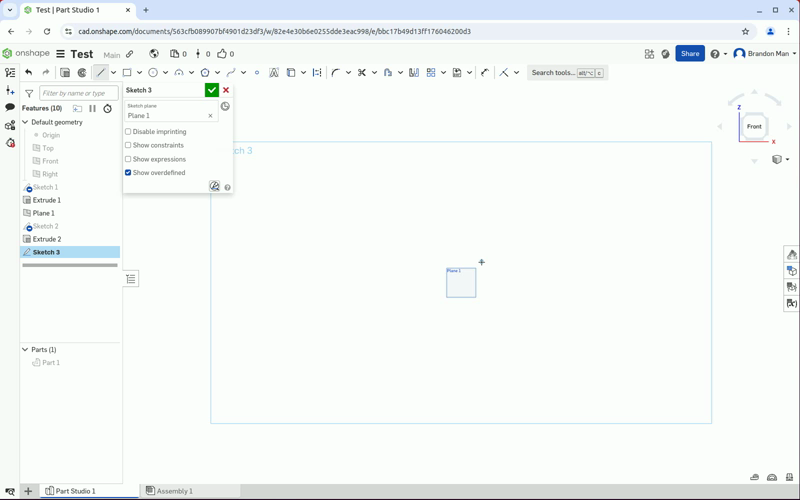
key_down(shift)
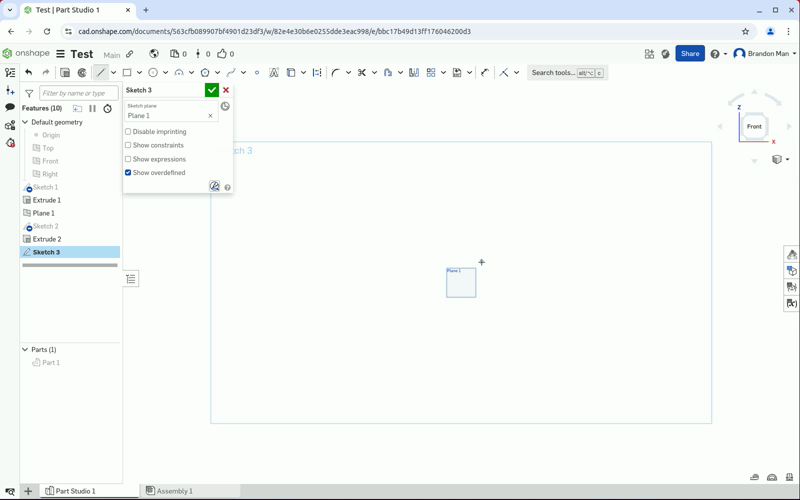
mouse_move(511, 261)
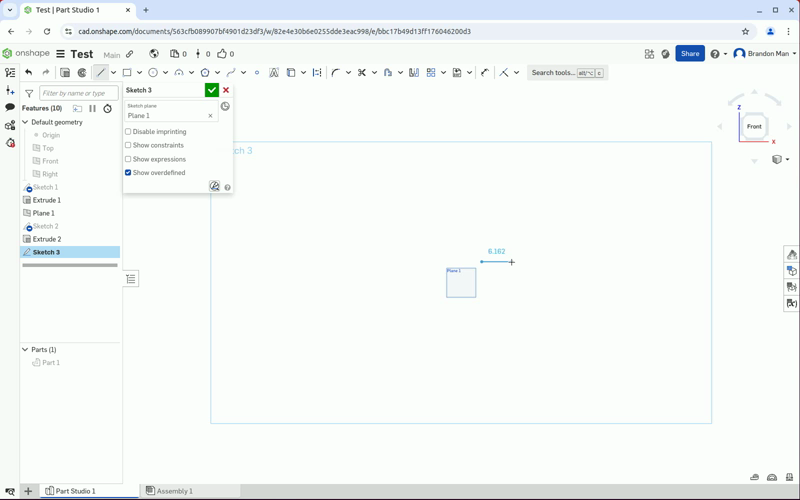
mouse_move(520, 261)
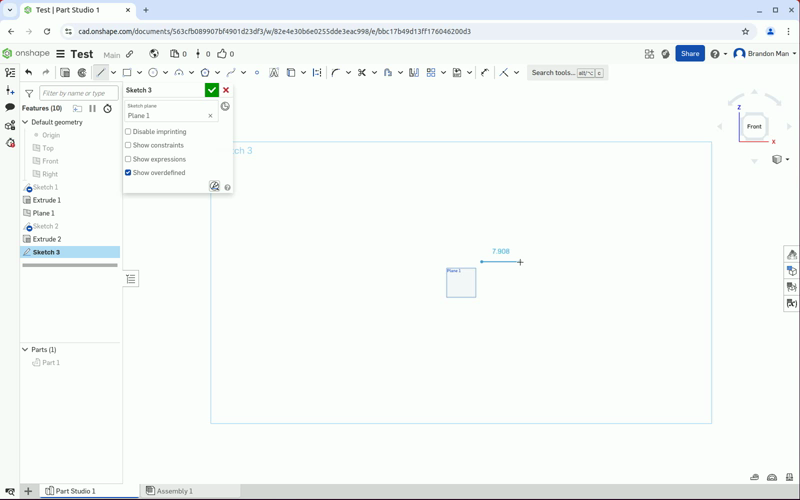
click(520, 261)
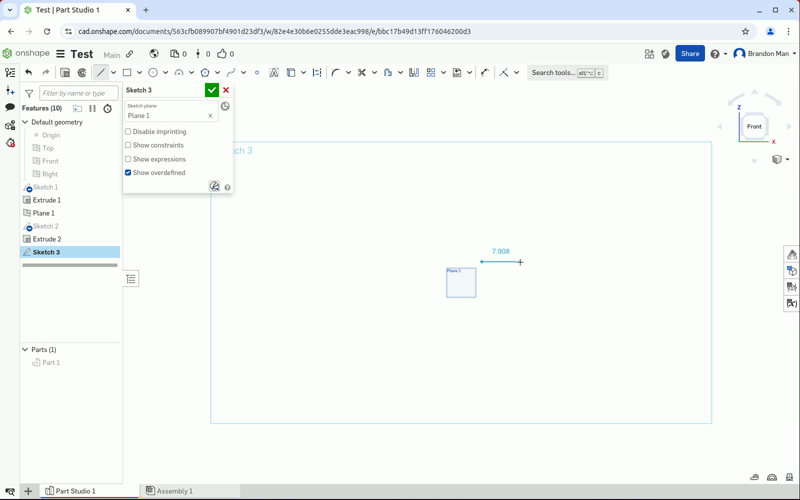
key_up(shift)
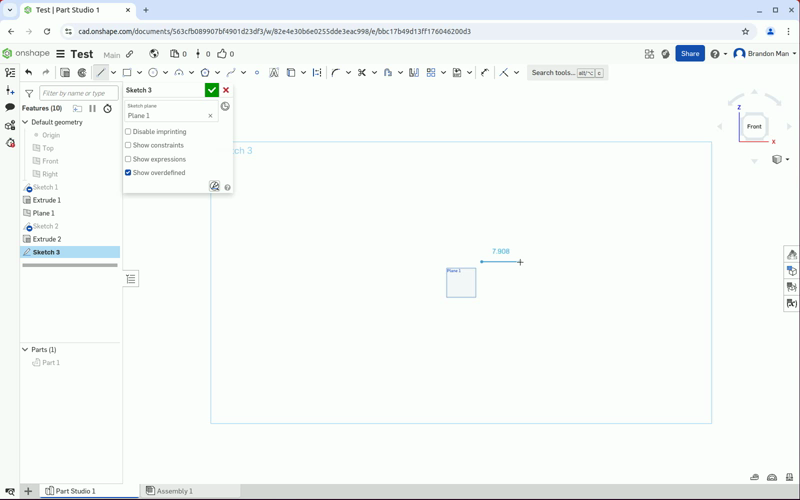
key_down(shift)
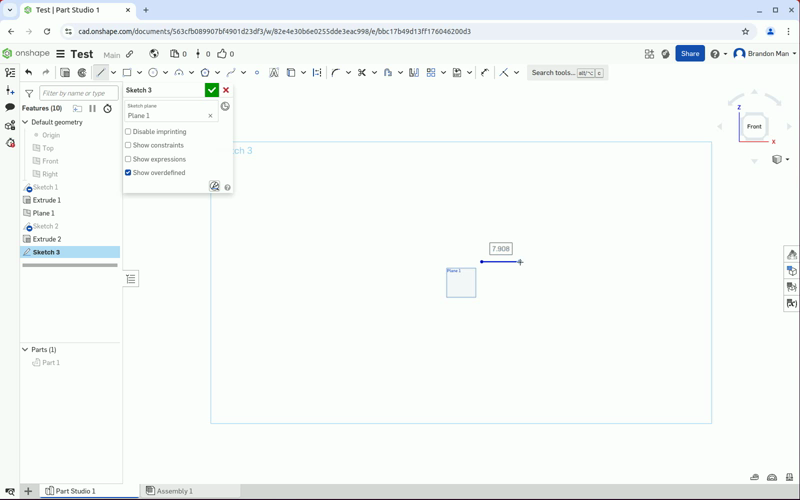
mouse_move(550, 261)
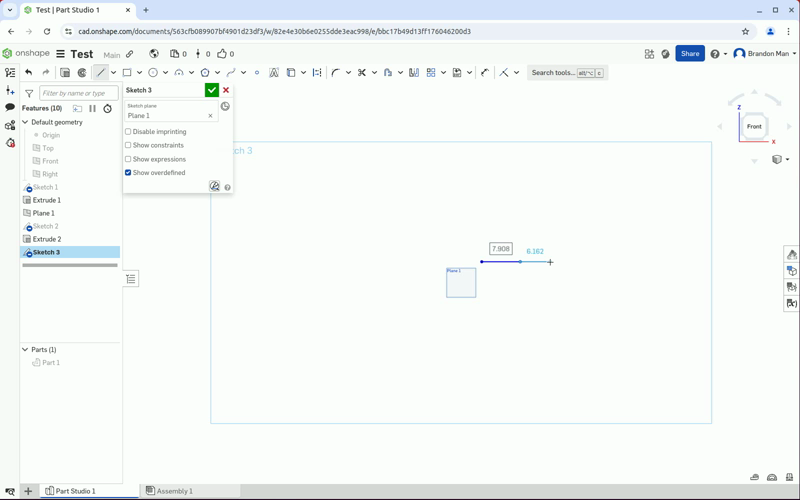
mouse_move(520, 223)
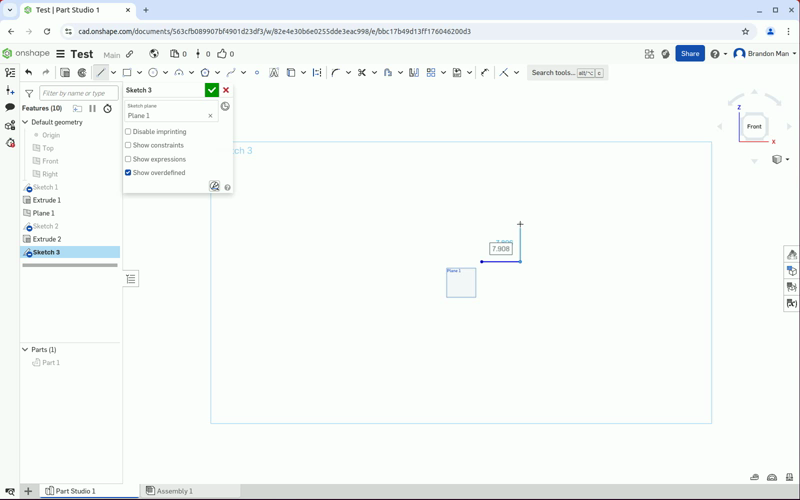
click(520, 223)
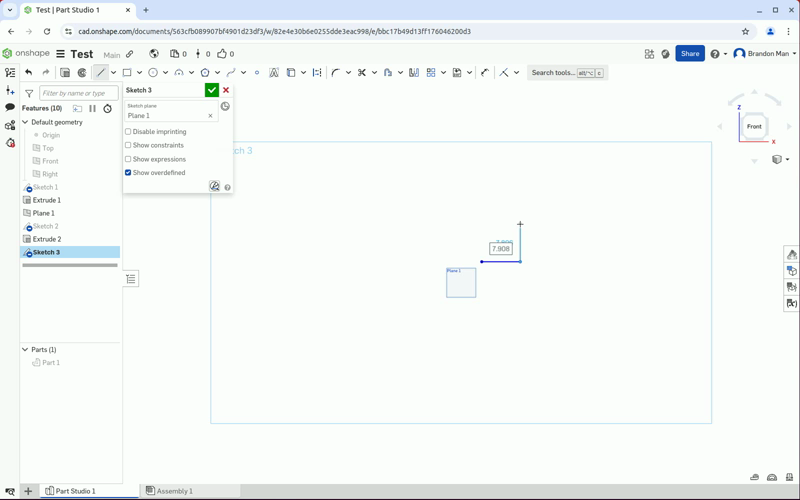
key_up(shift)
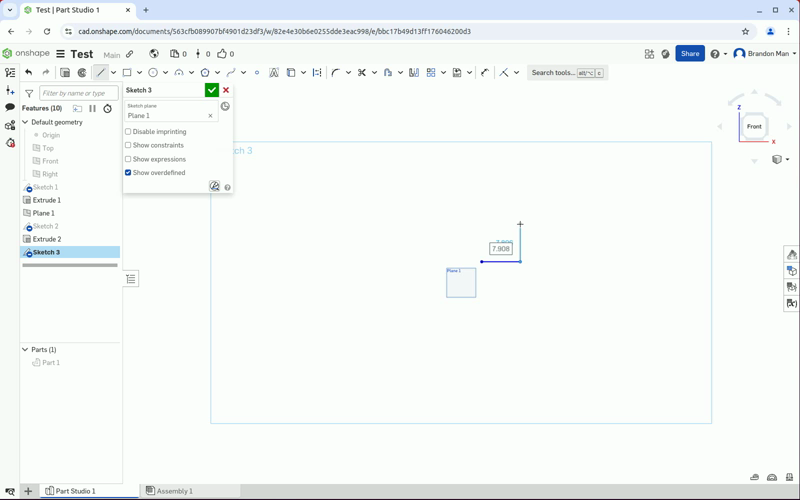
key_down(shift)
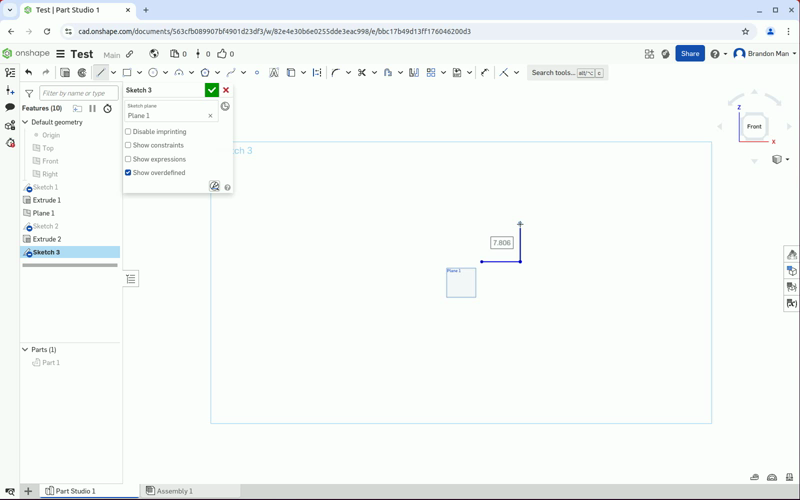
mouse_move(550, 223)
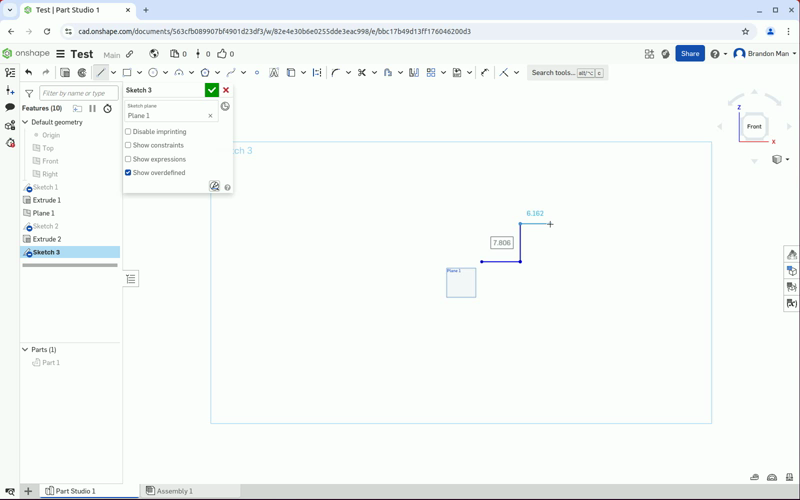
mouse_move(481, 223)
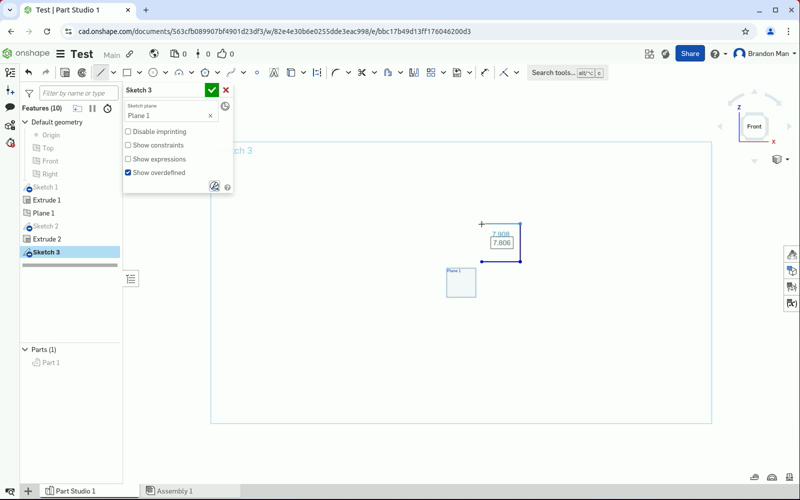
click(481, 223)
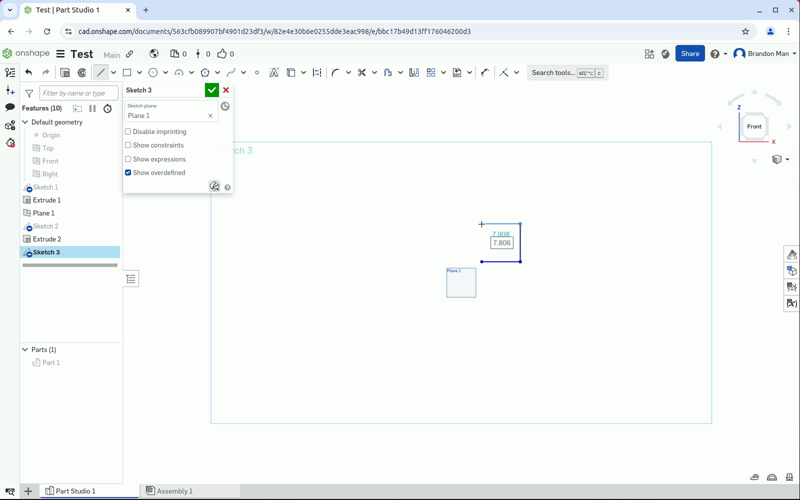
key_up(shift)
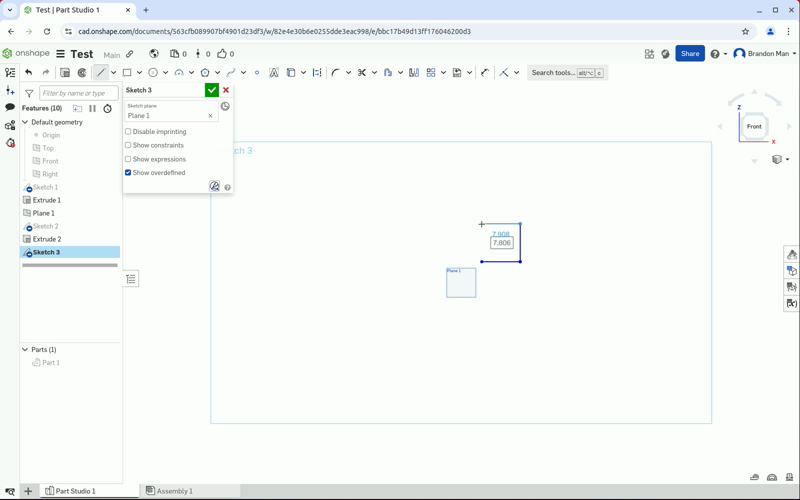
mouse_move(511, 223)
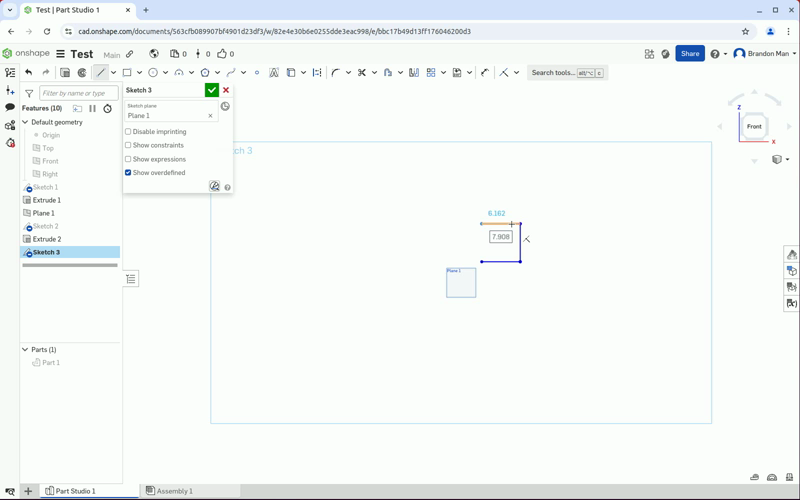
key_down(shift)
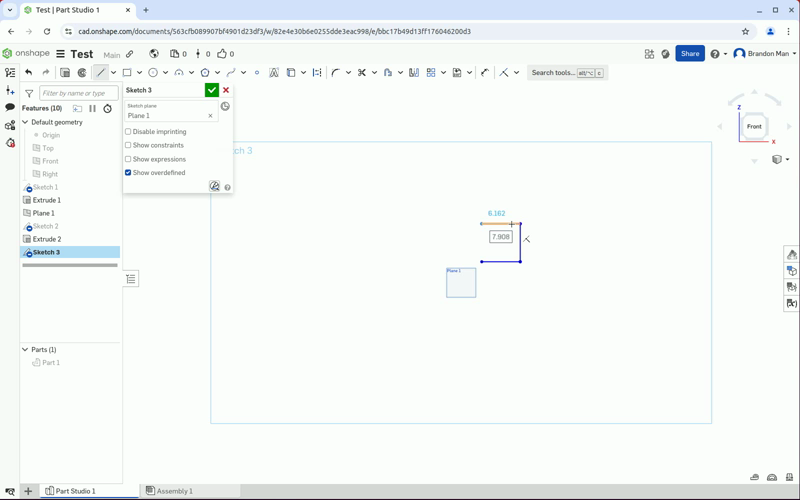
mouse_move(481, 261)
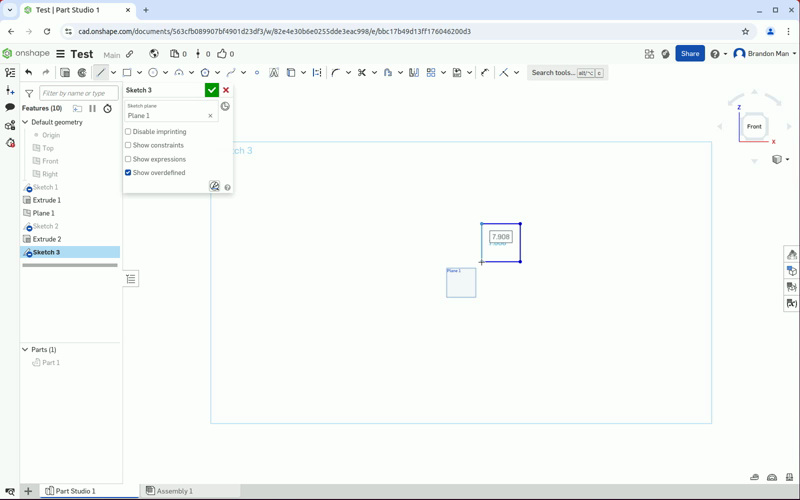
key_up(shift)
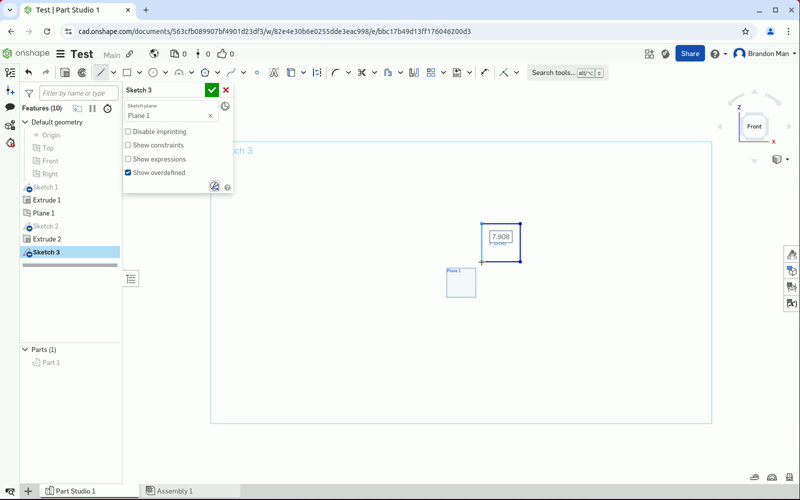
click(481, 261)
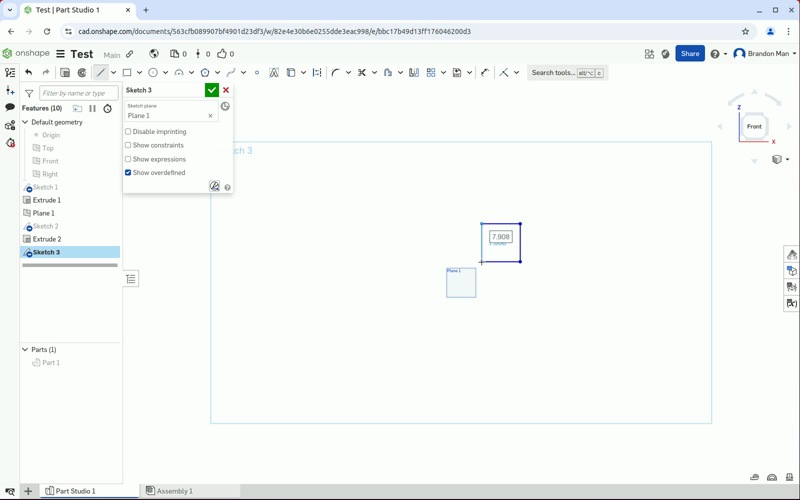
key(esc)
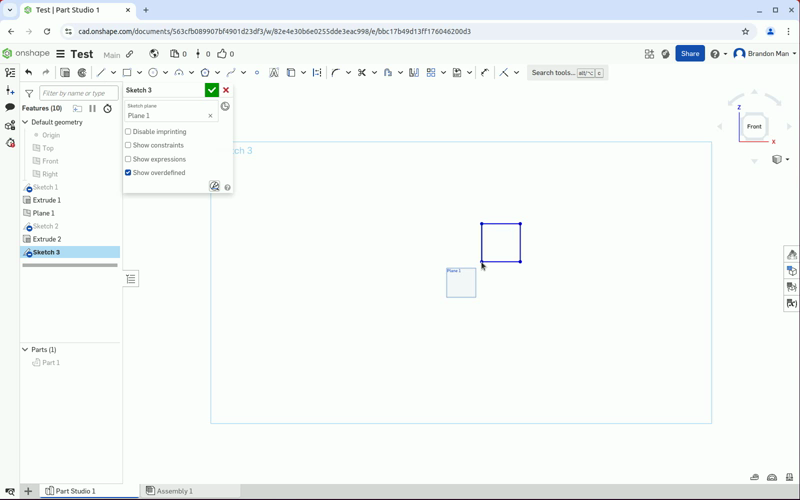
mouse_move(503, 236)
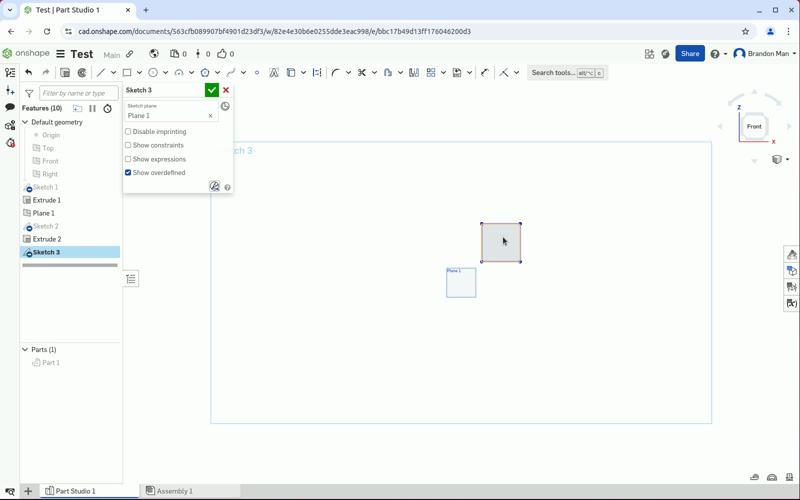
scroll(6)
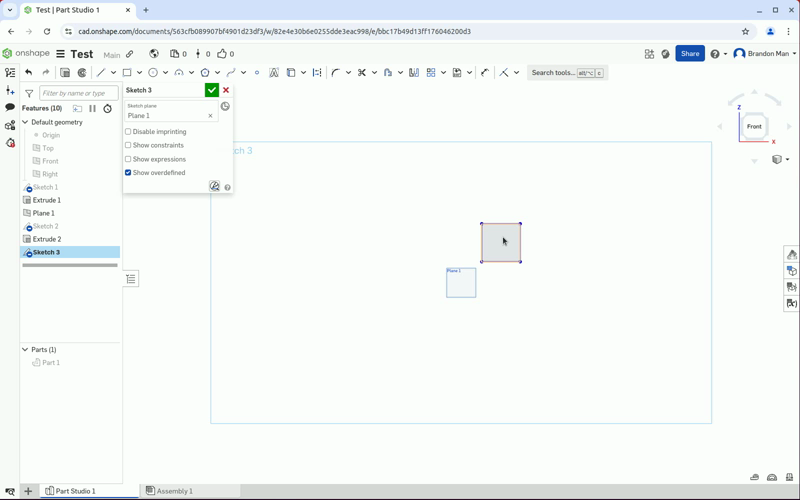
scroll(6)
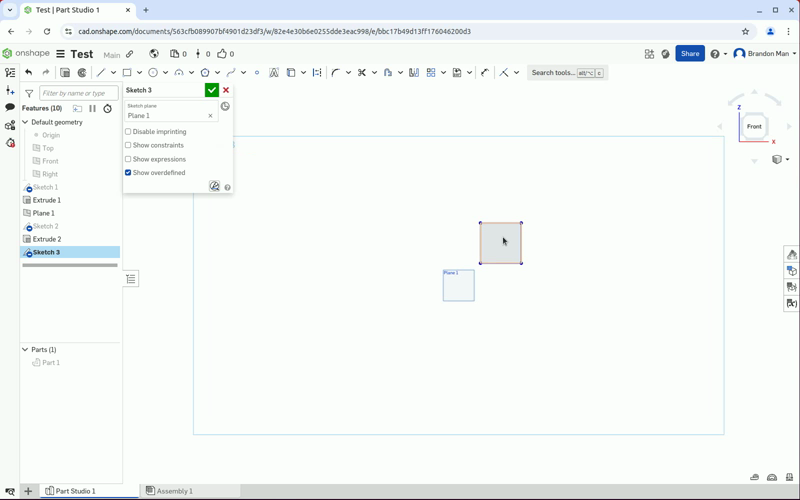
scroll(6)
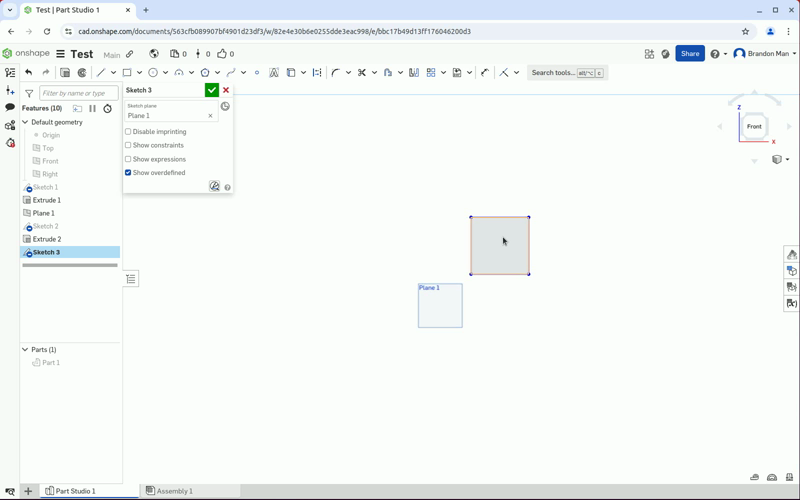
scroll(6)
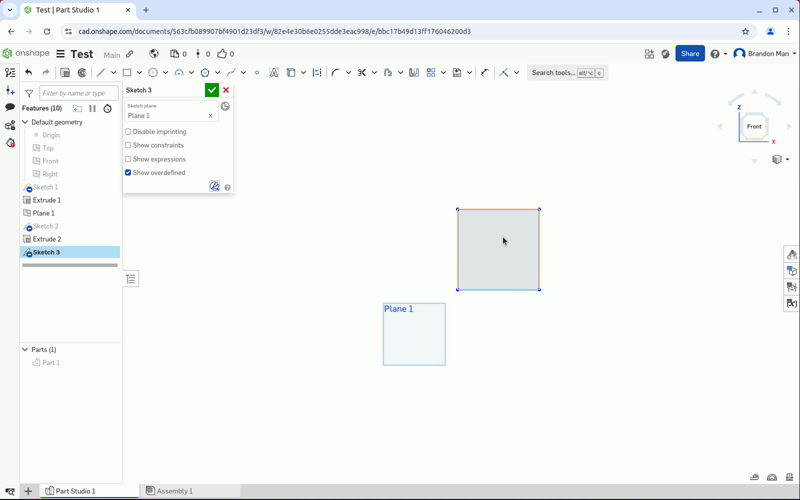
scroll(6)
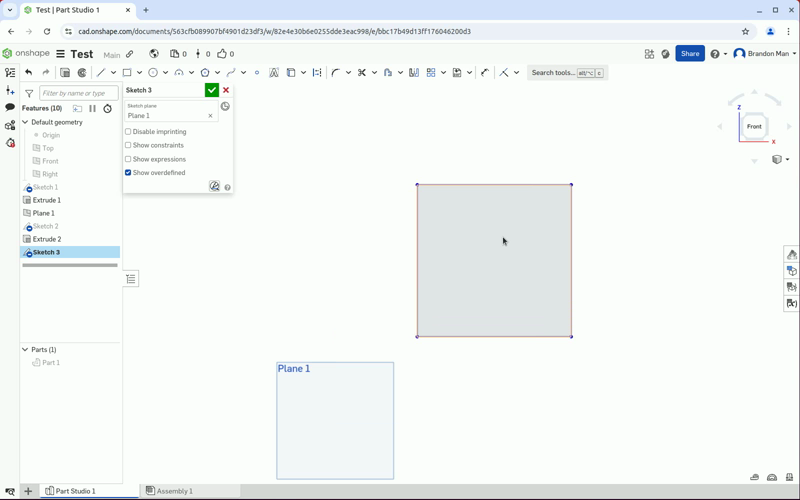
scroll(6)
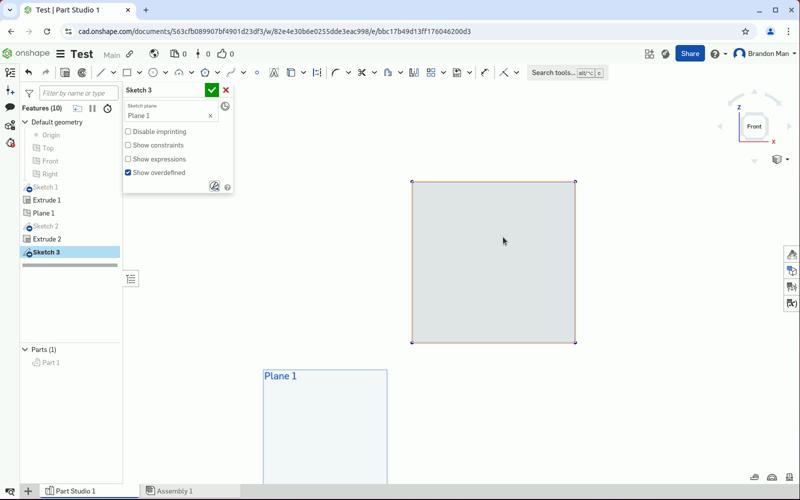
scroll(6)
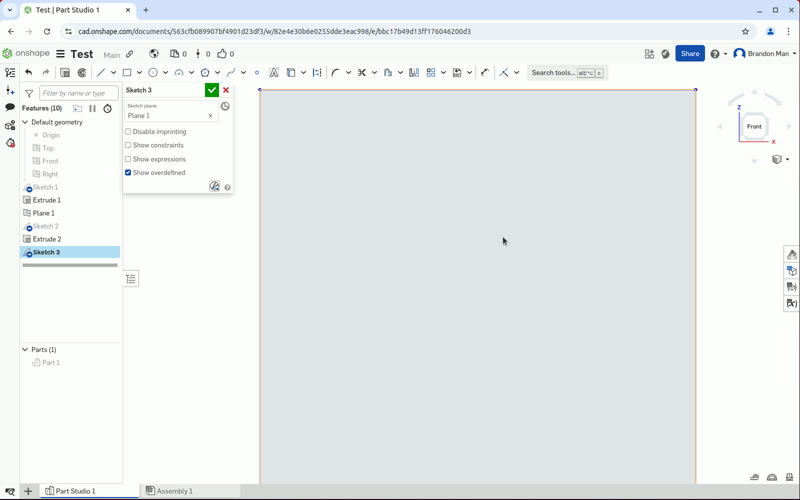
click(503, 236)
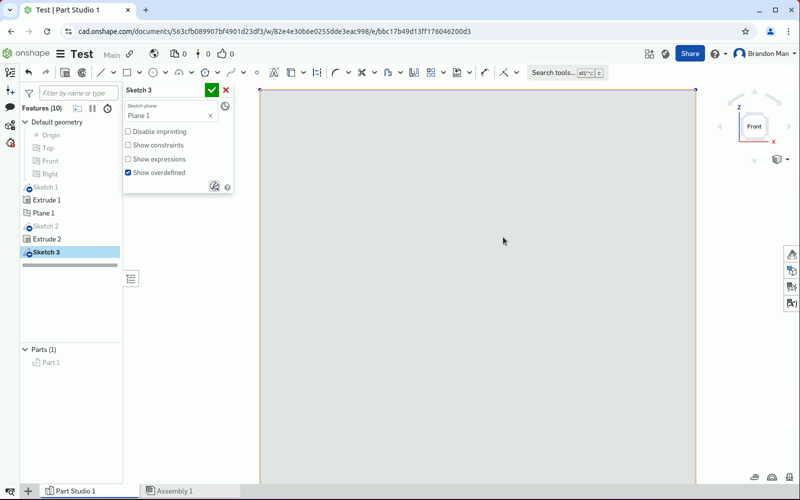
scroll(-6)
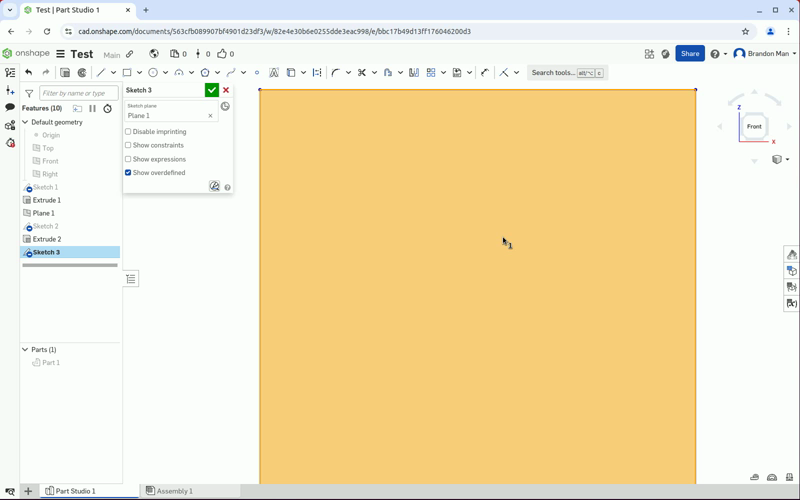
scroll(-6)
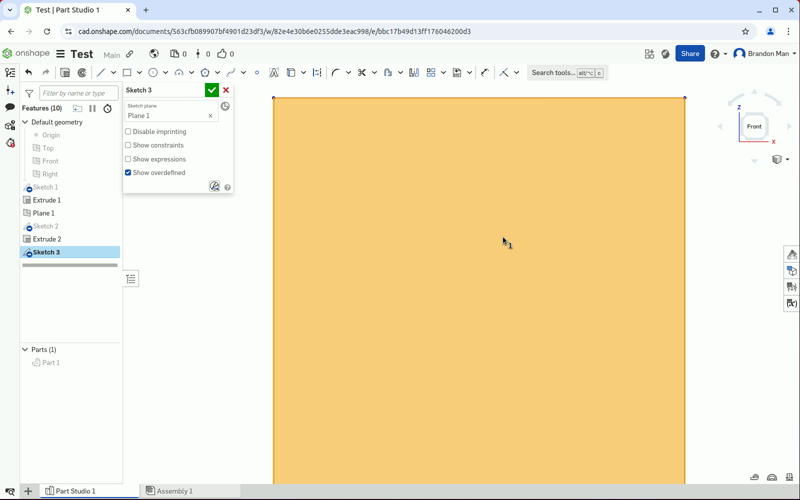
scroll(-6)
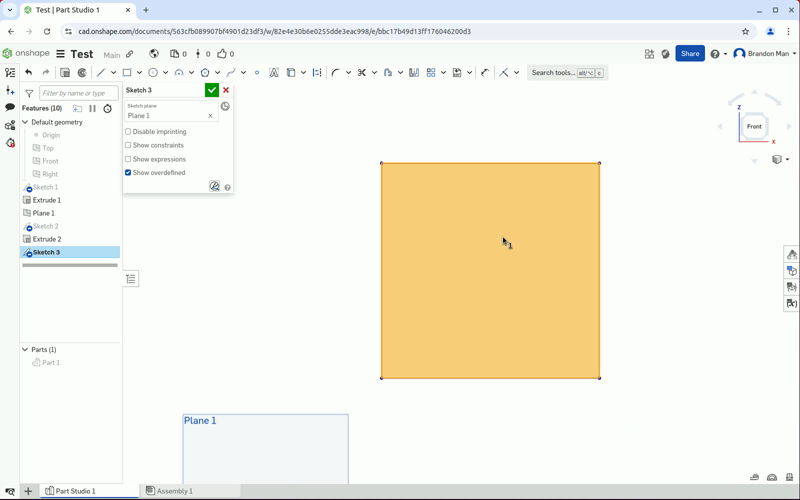
scroll(-6)
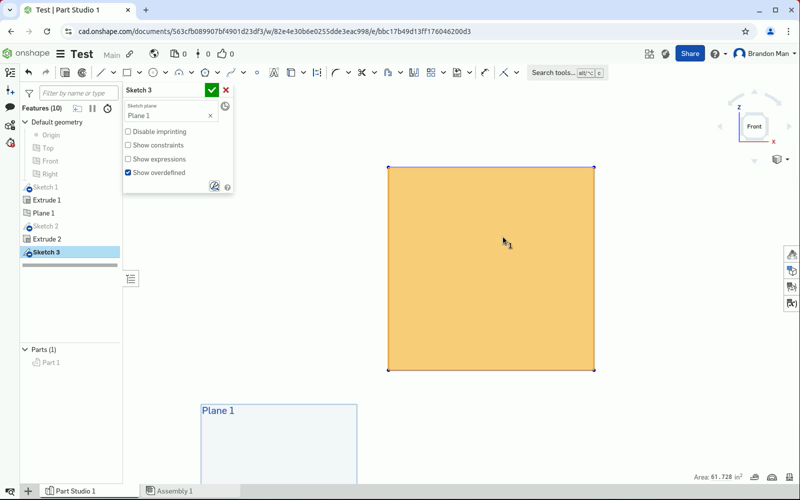
scroll(-6)
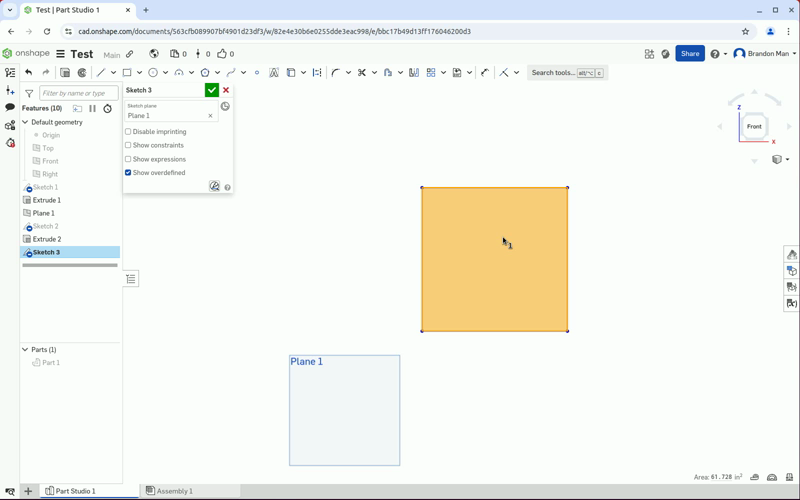
scroll(-6)
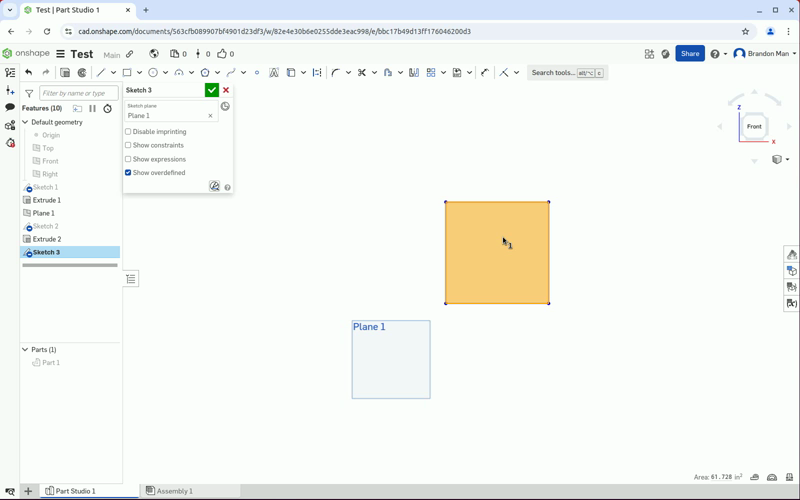
scroll(-6)
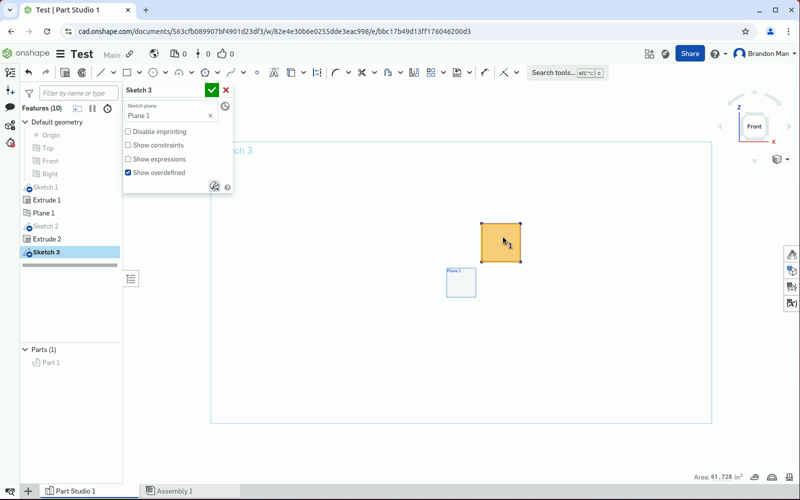
mouse_move(73, 352)
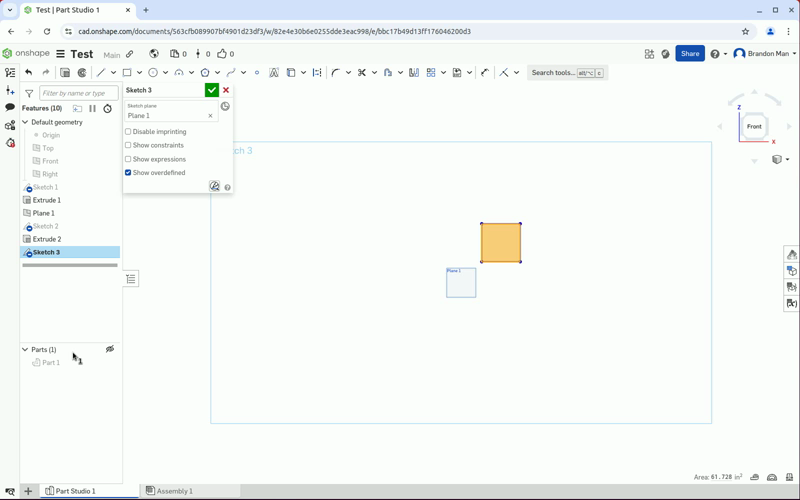
key(shift+y)
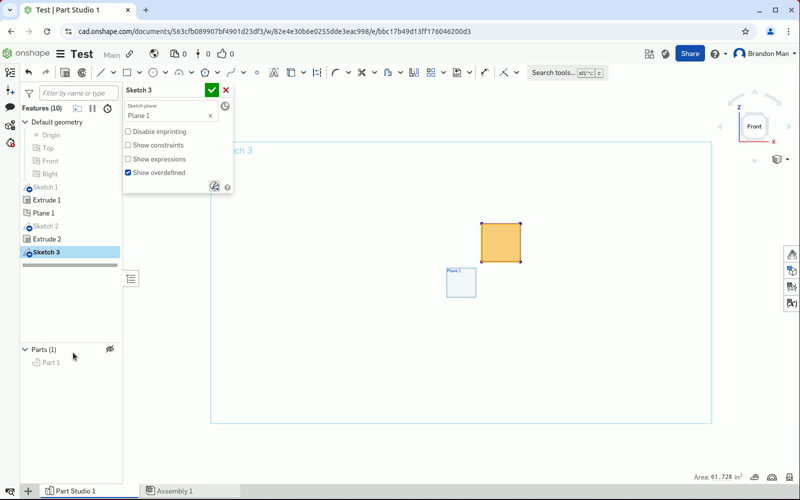
key(shift+e)
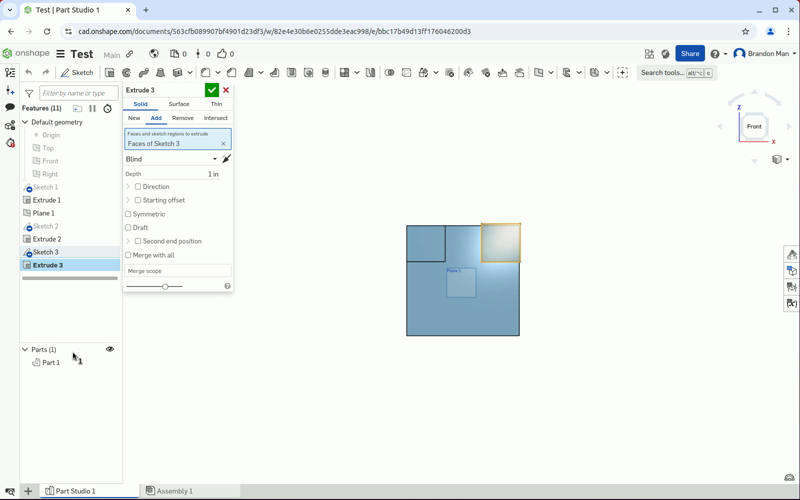
mouse_move(143, 106)
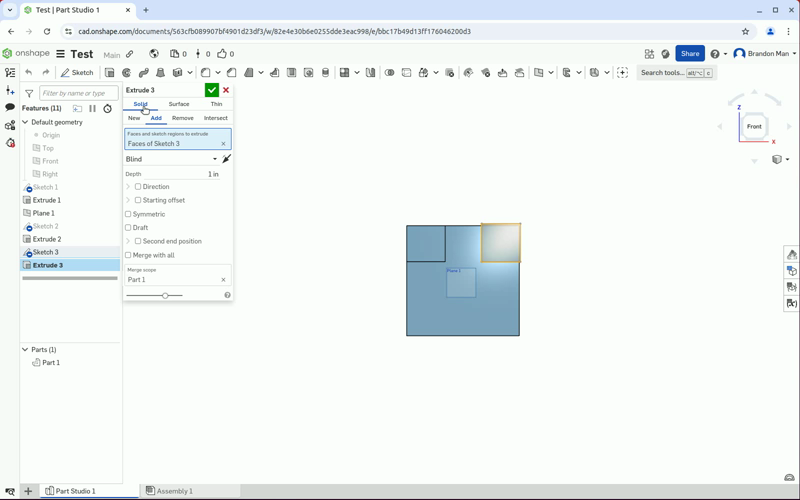
click(143, 106)
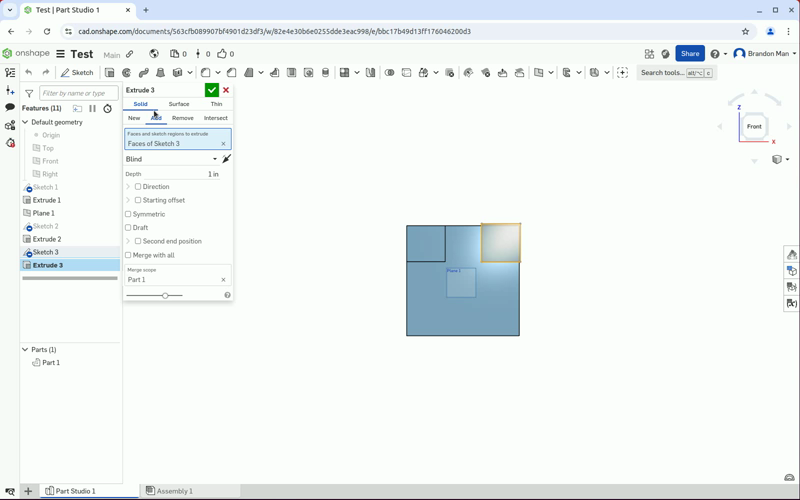
mouse_move(186, 120)
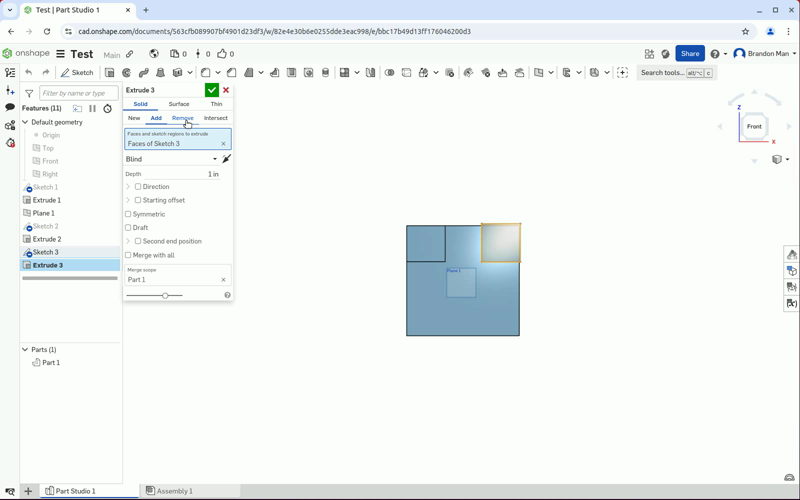
click(186, 120)
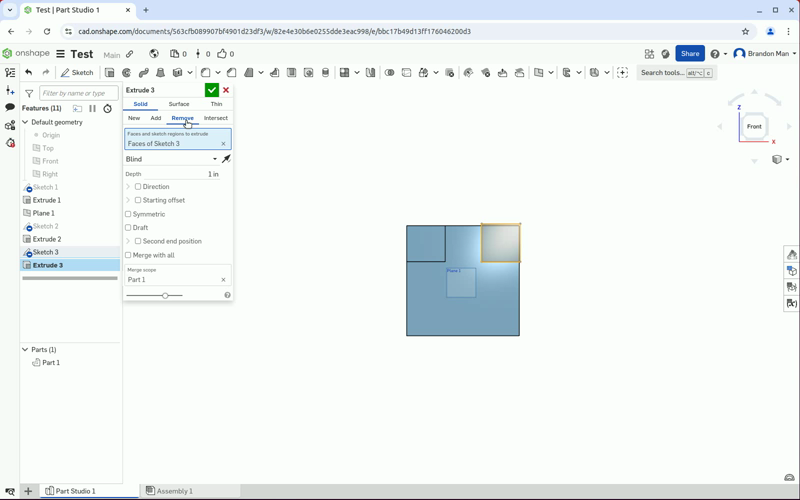
key(tab, 4)
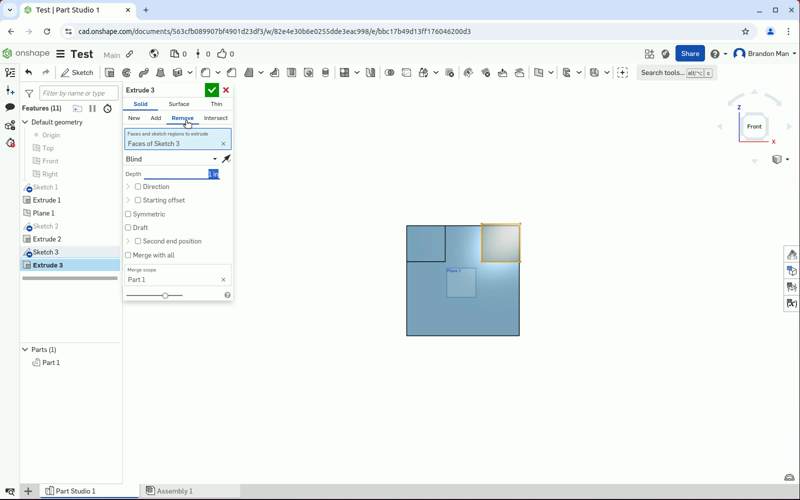
text(7.703)
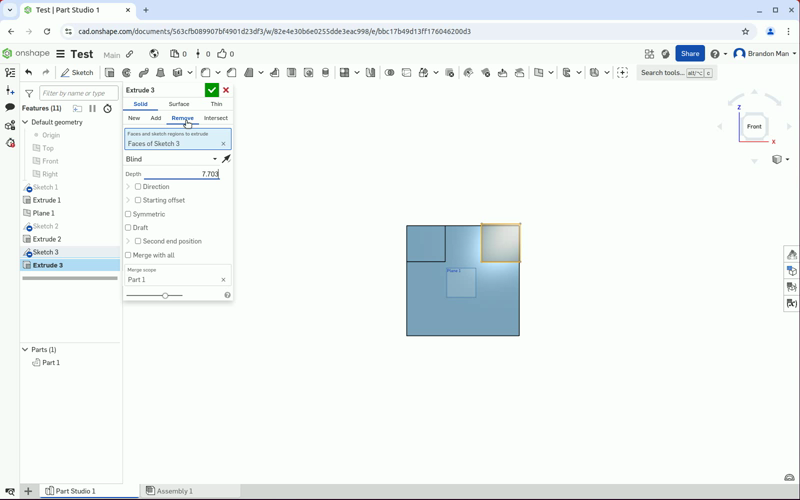
key(tab, 6)
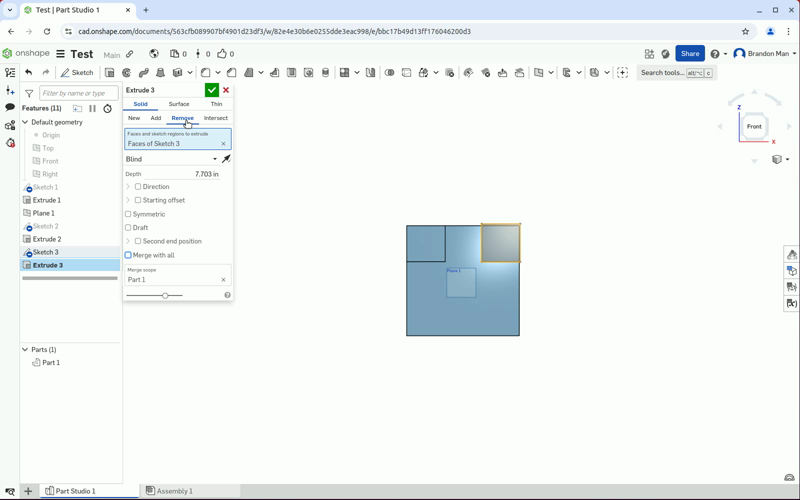
key(space)
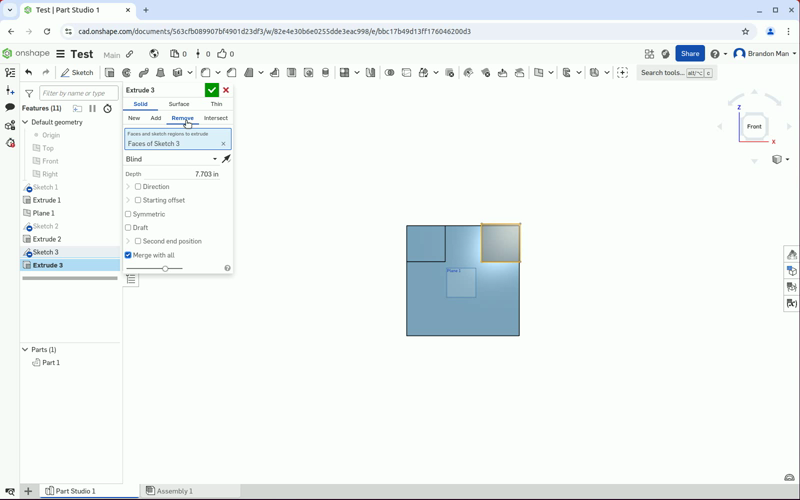
key(enter)
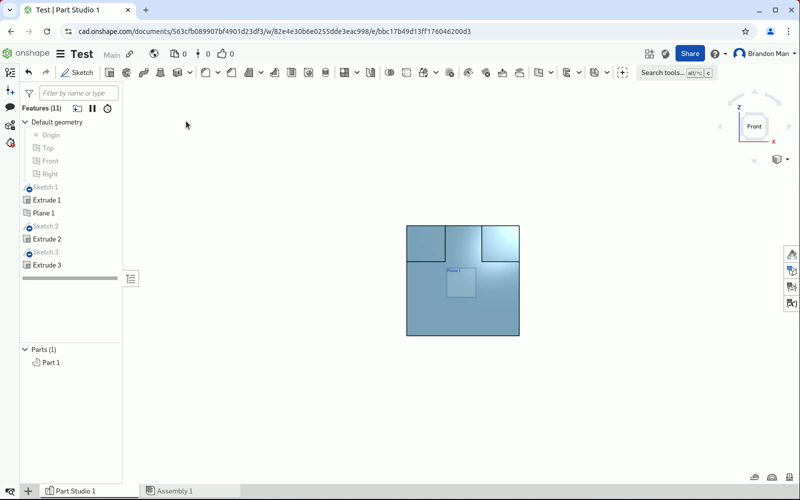
key(shift+h)
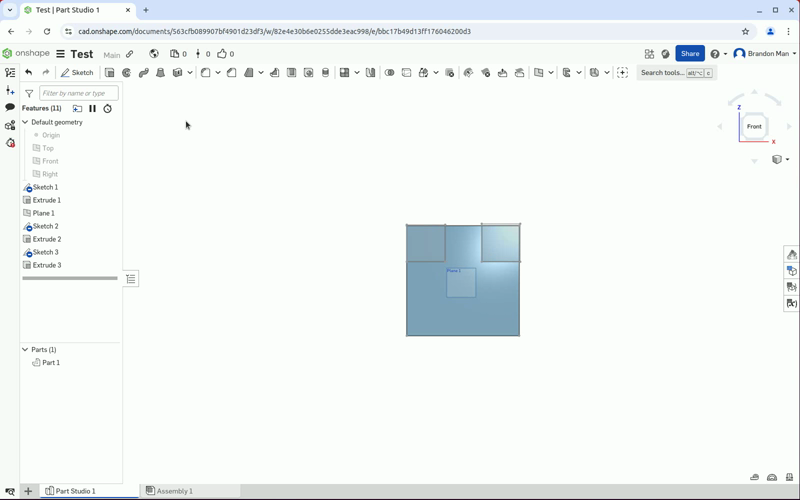
key(shift+h)
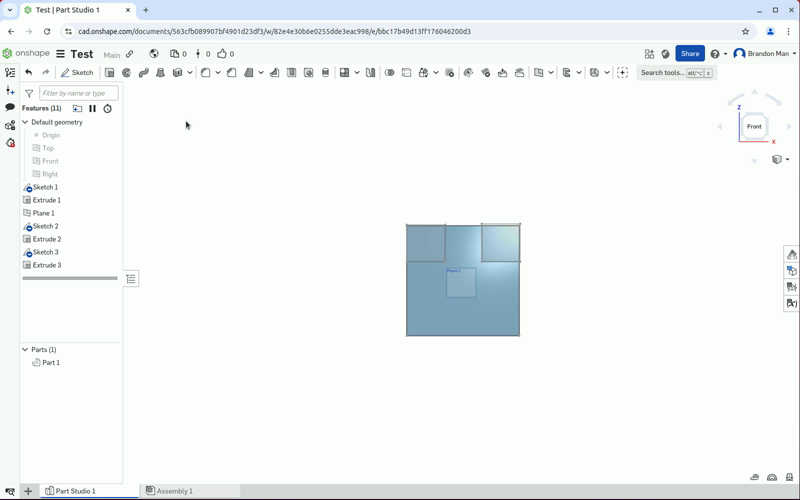
key(shift+7)
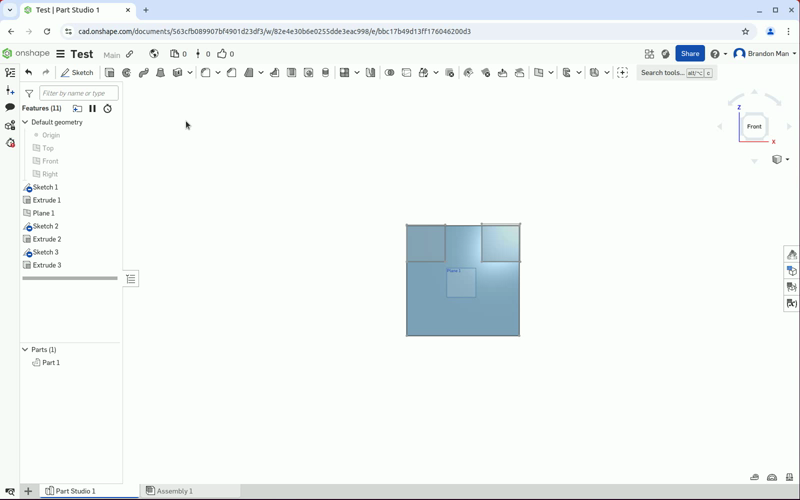
key(left, 2)
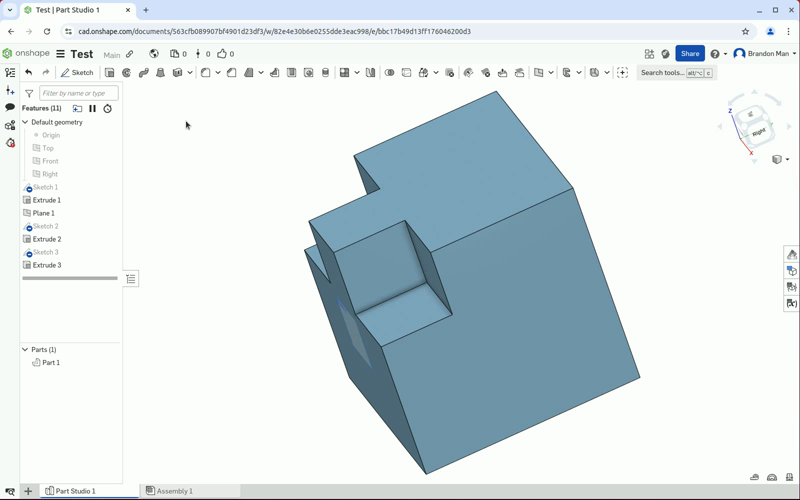
key(down, 2)
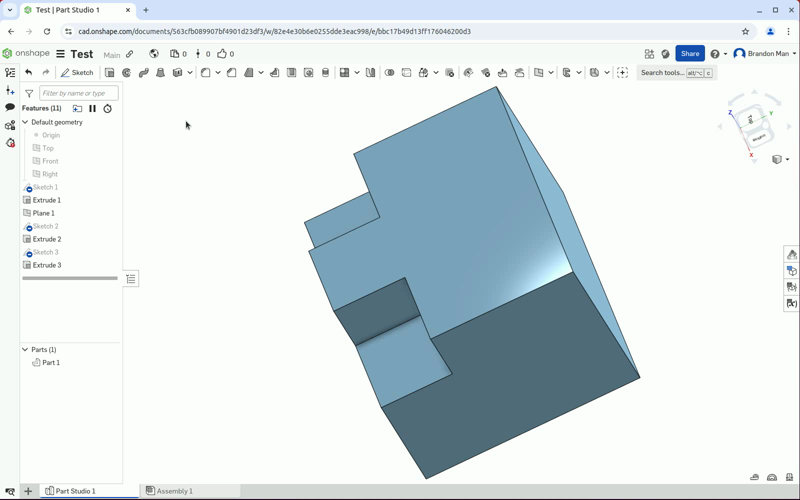
key(up, 2)
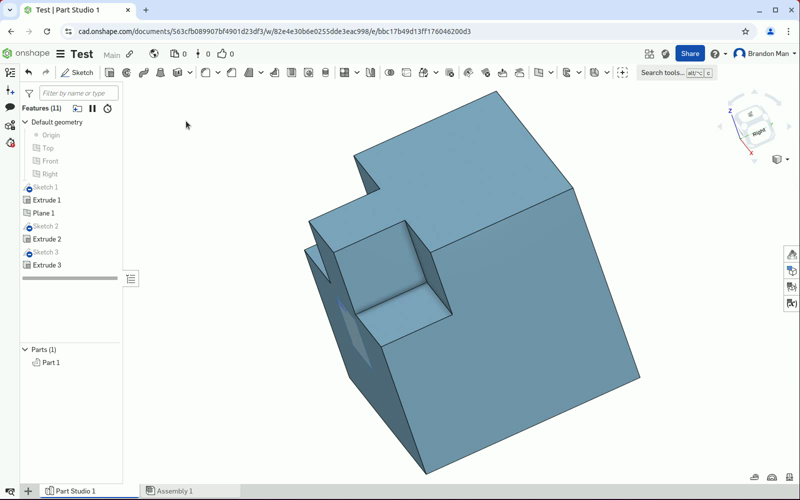
key(right, 2)
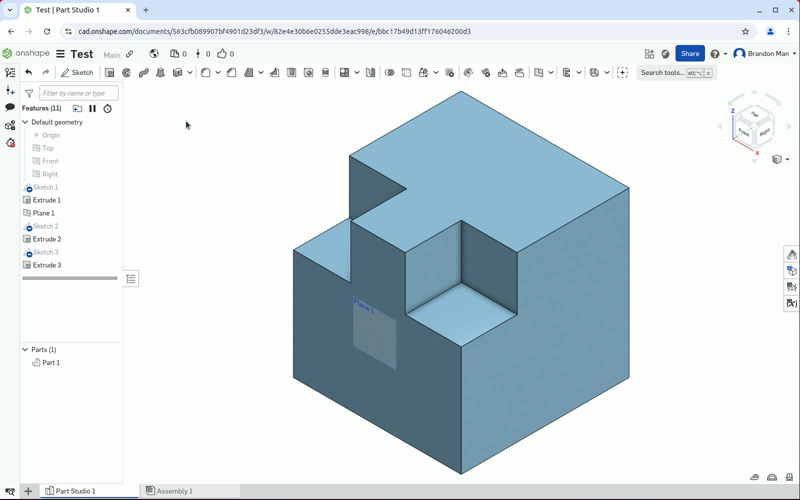
mouse_move(73, 189)
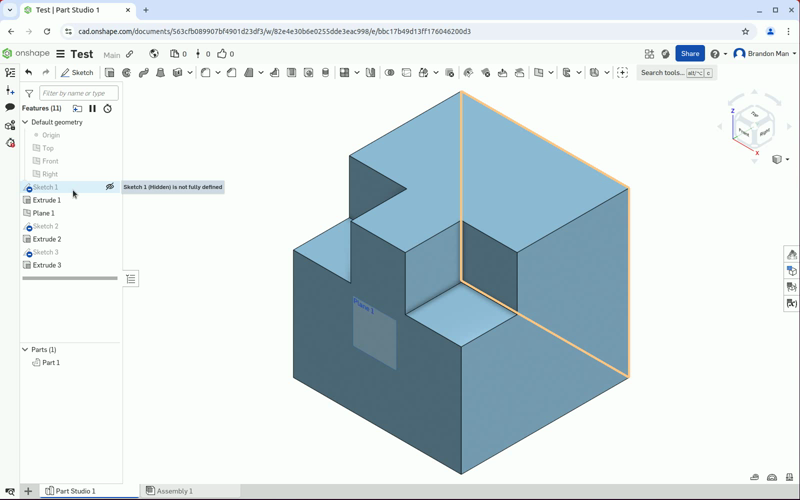
click(73, 189)